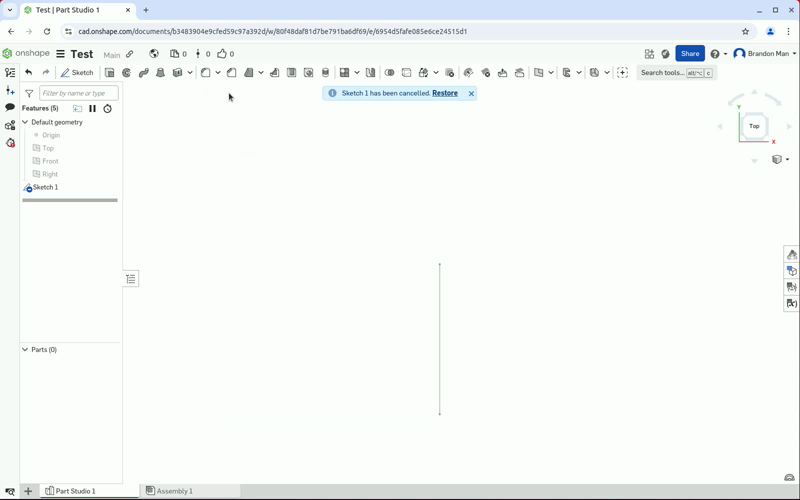
key(shift+h)
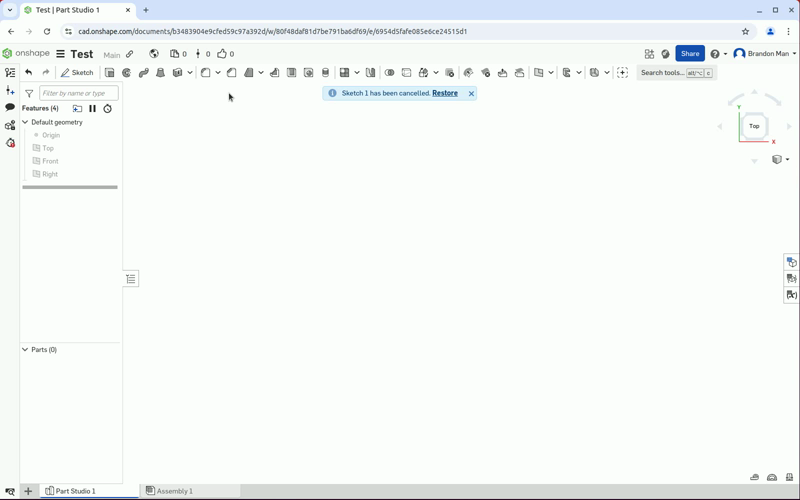
mouse_move(73, 352)
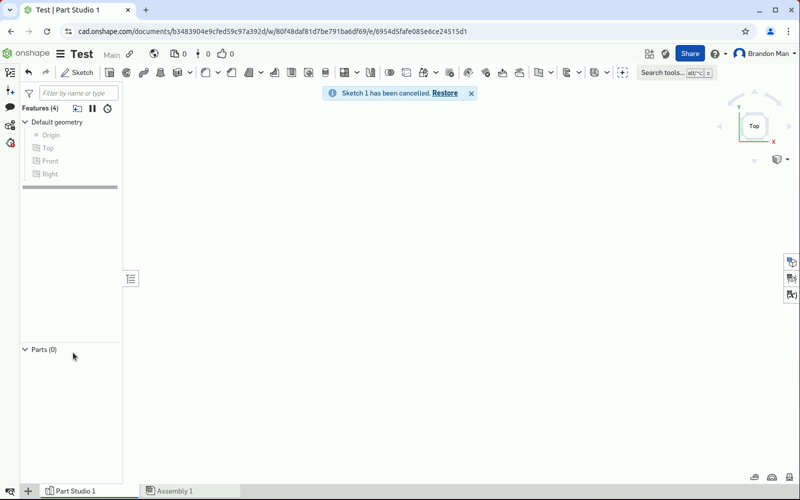
key(y)
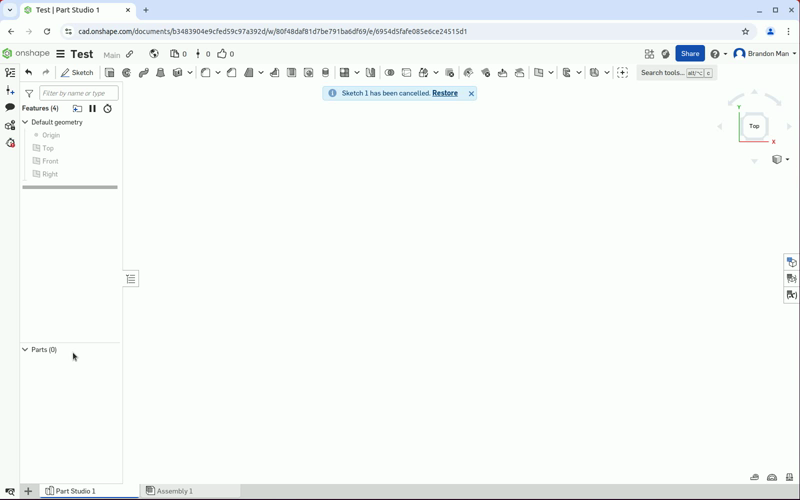
key(shift+p)
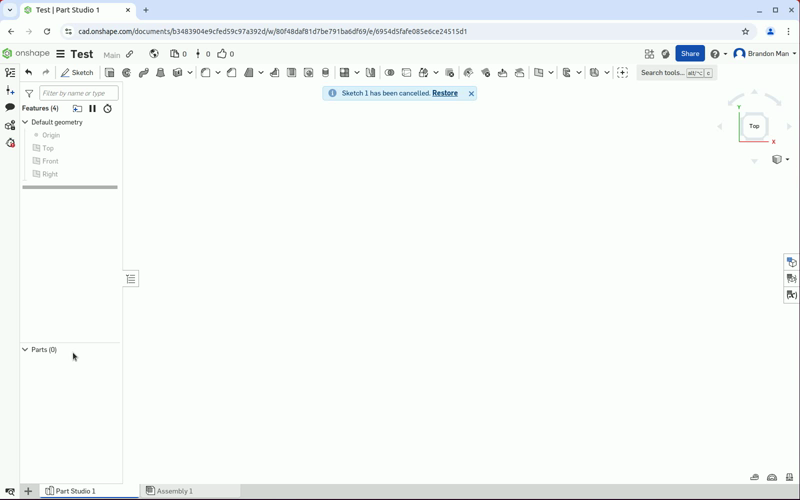
key(space)
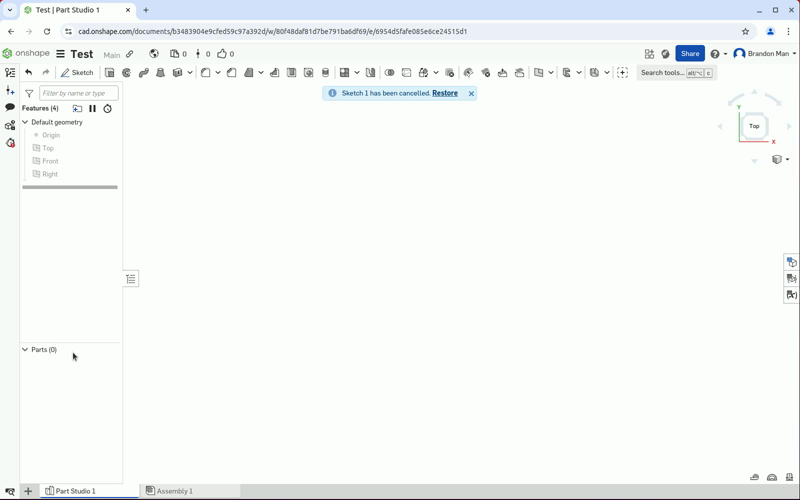
key_down(shift)
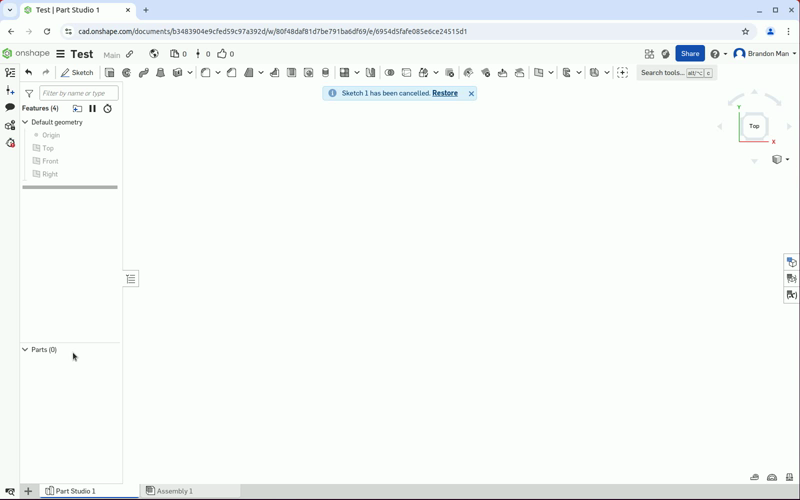
key(up)
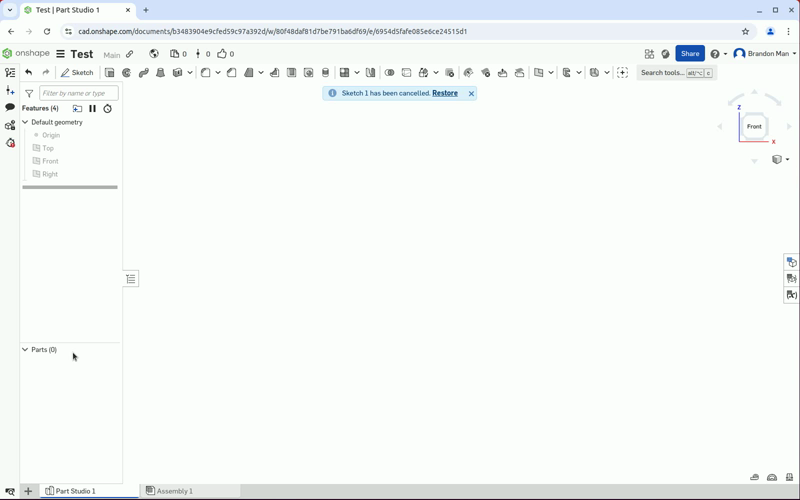
key_up(shift)
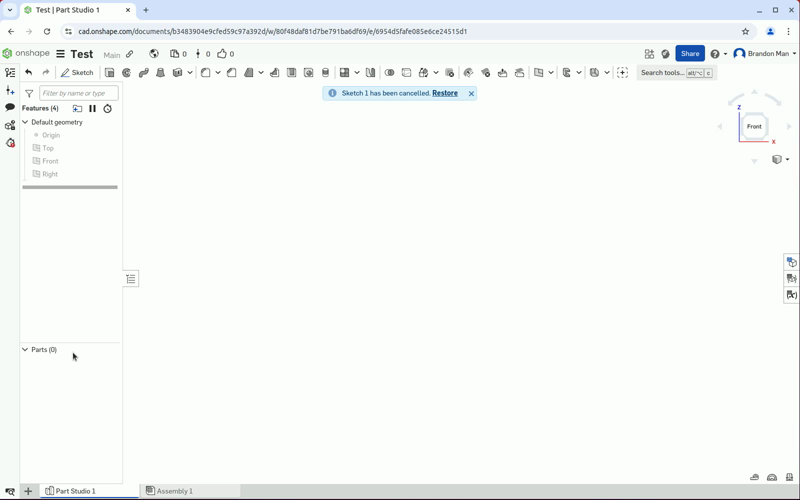
mouse_move(73, 352)
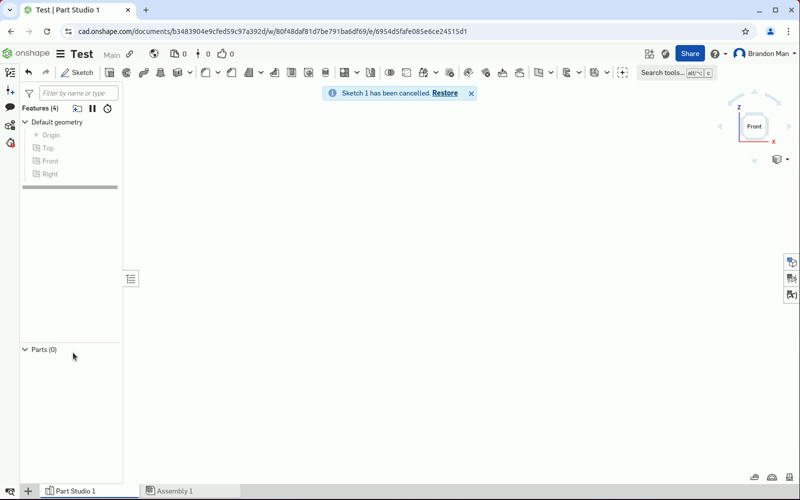
key(shift+y)
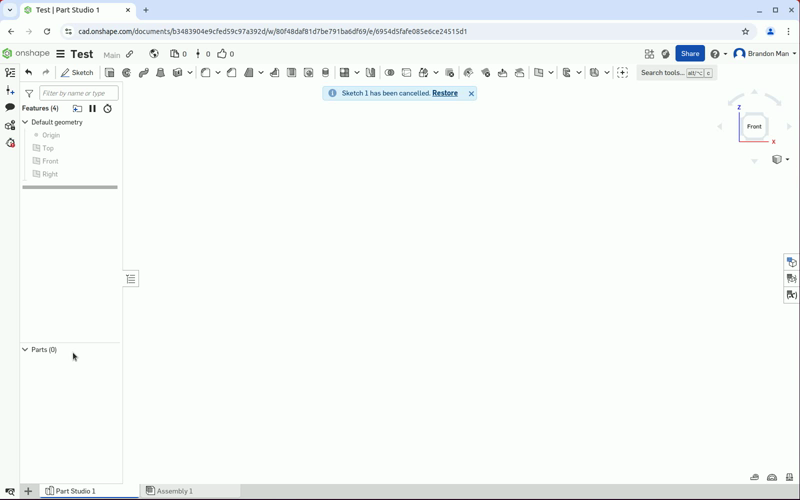
key(shift+s)
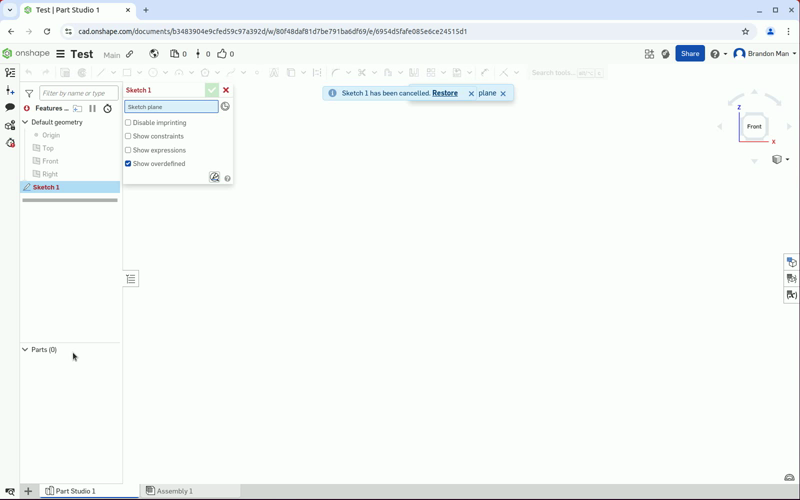
mouse_move(73, 163)
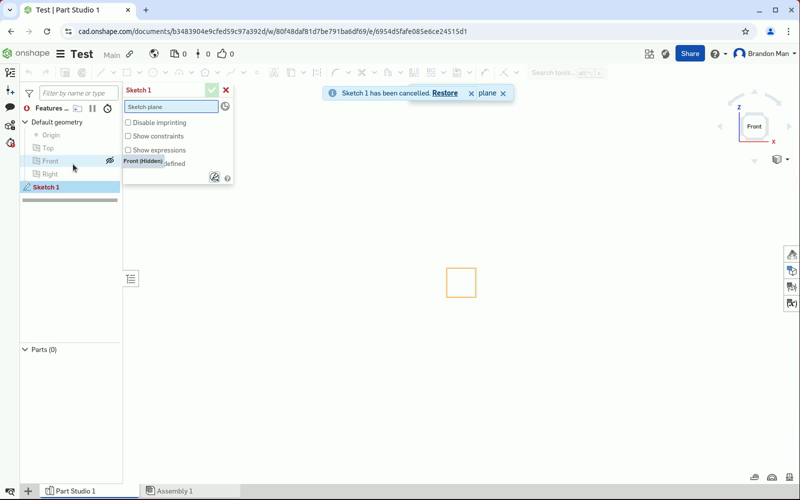
click(73, 163)
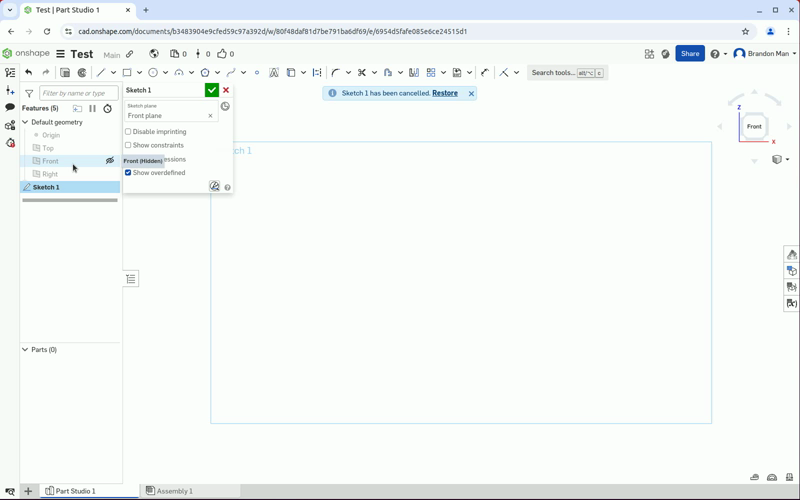
mouse_move(73, 352)
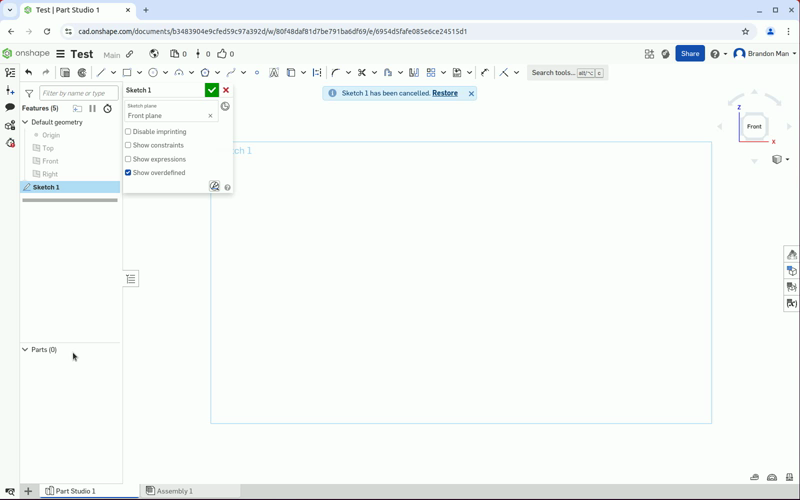
key(y)
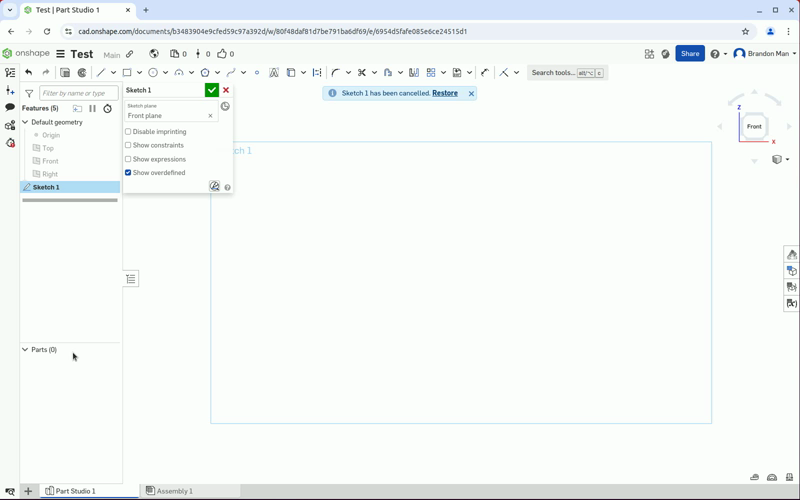
key(l)
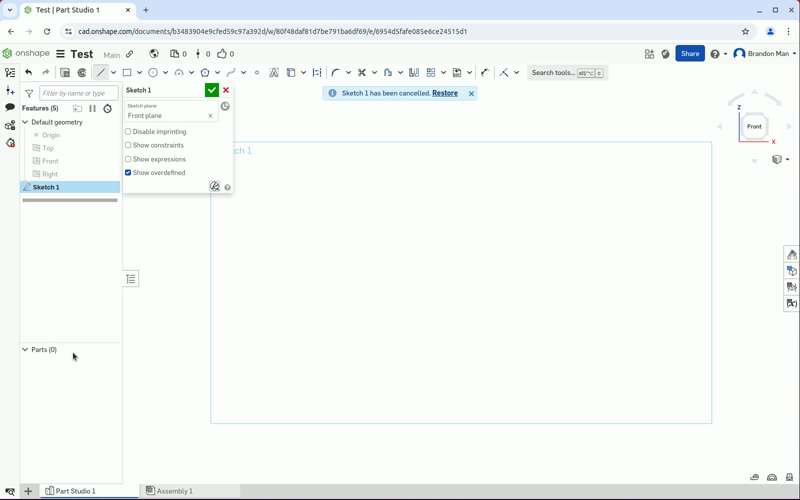
key_down(shift)
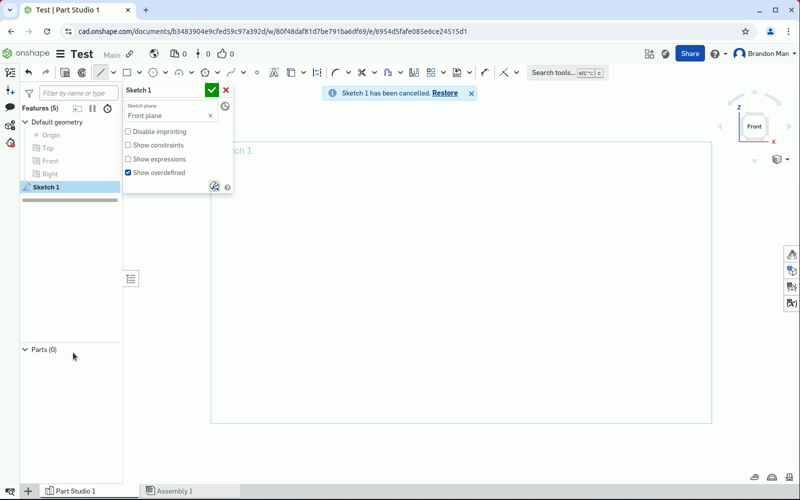
mouse_move(460, 297)
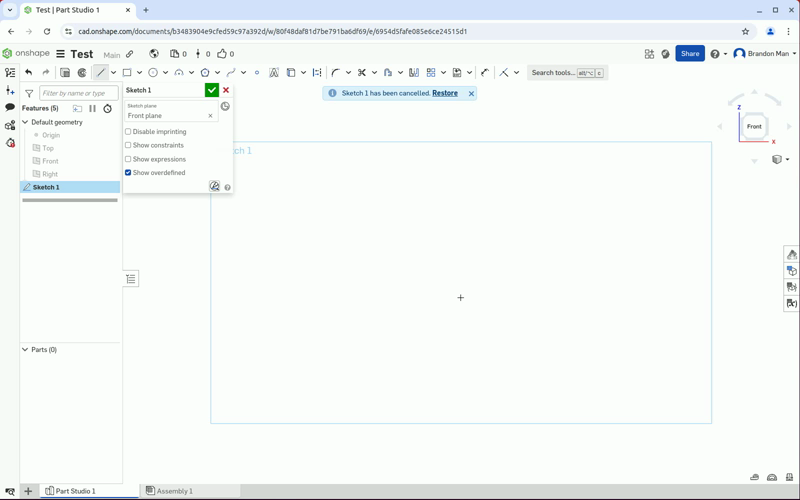
click(460, 297)
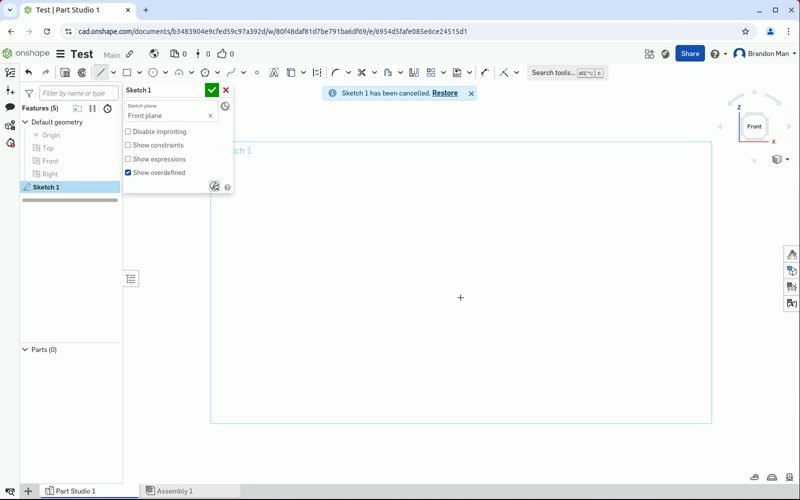
key_up(shift)
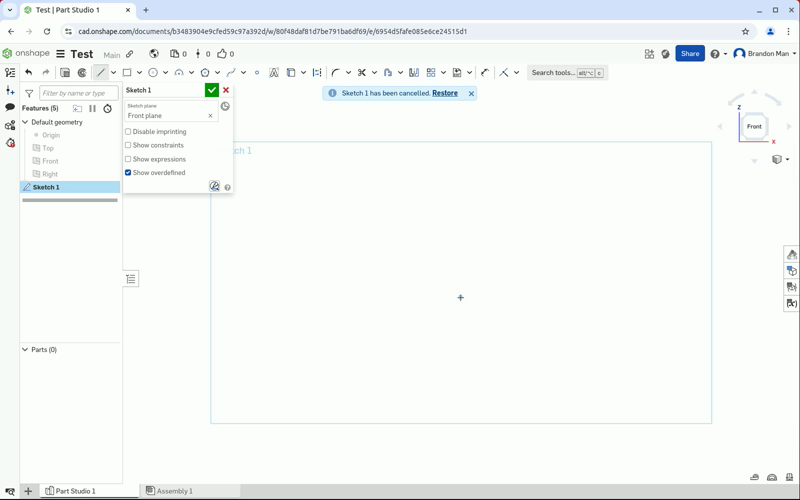
key_down(shift)
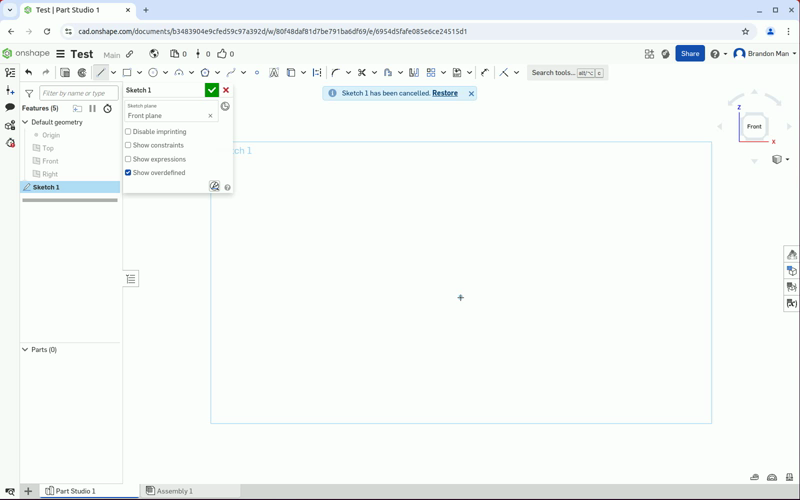
mouse_move(566, 297)
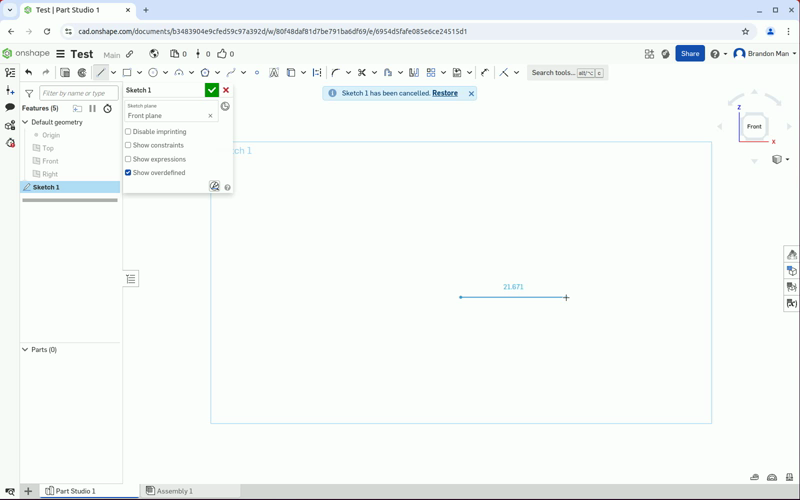
click(566, 297)
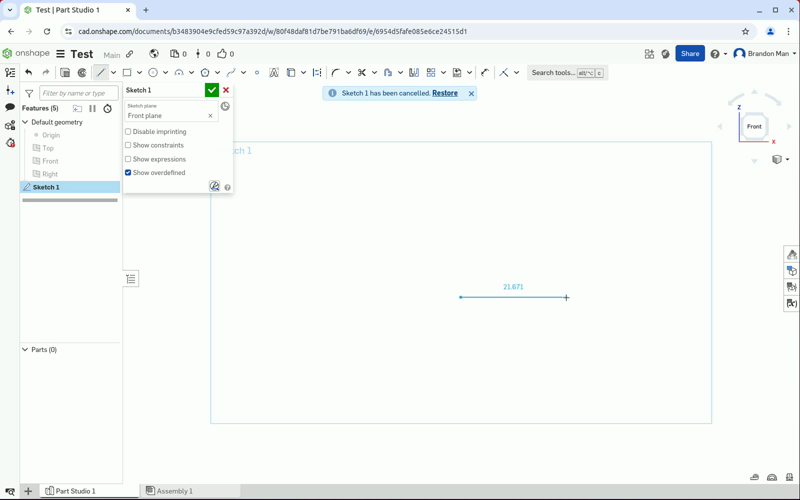
key_up(shift)
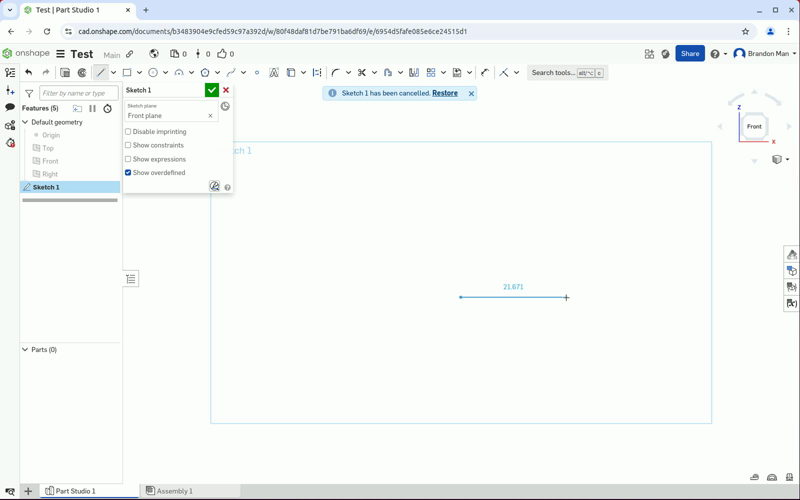
key_down(shift)
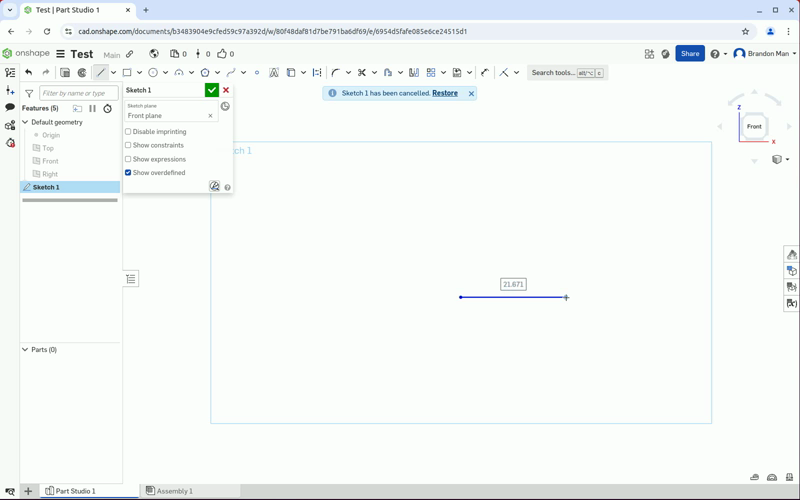
mouse_move(566, 391)
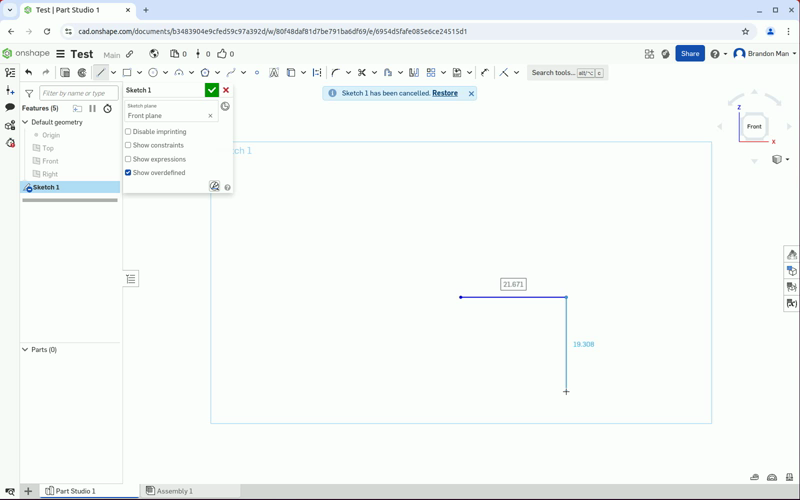
click(566, 391)
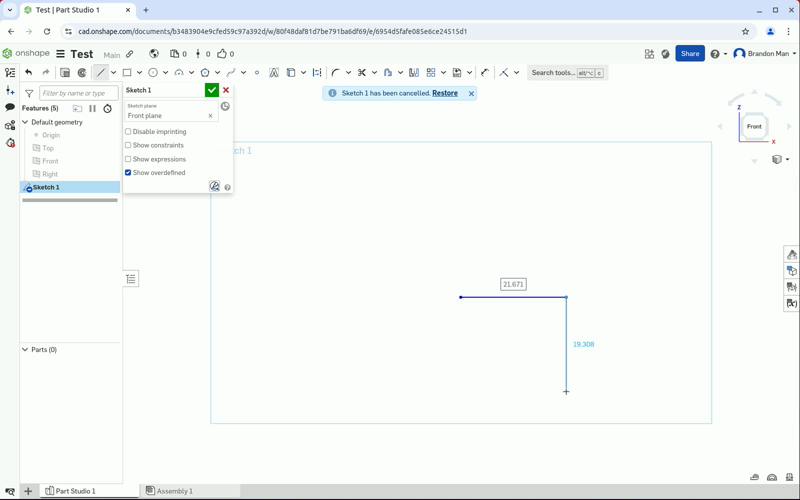
key_up(shift)
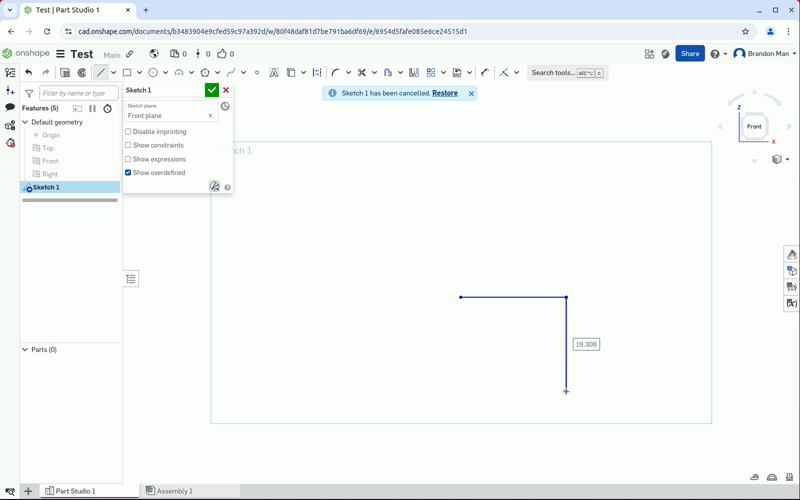
key_down(shift)
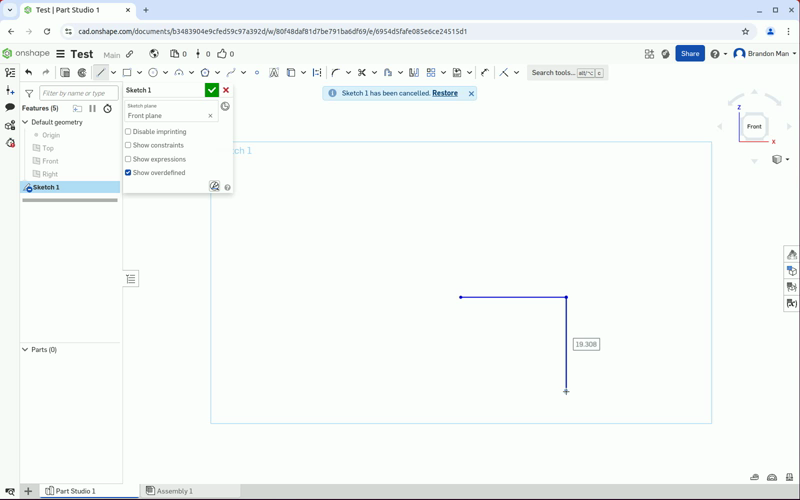
mouse_move(589, 391)
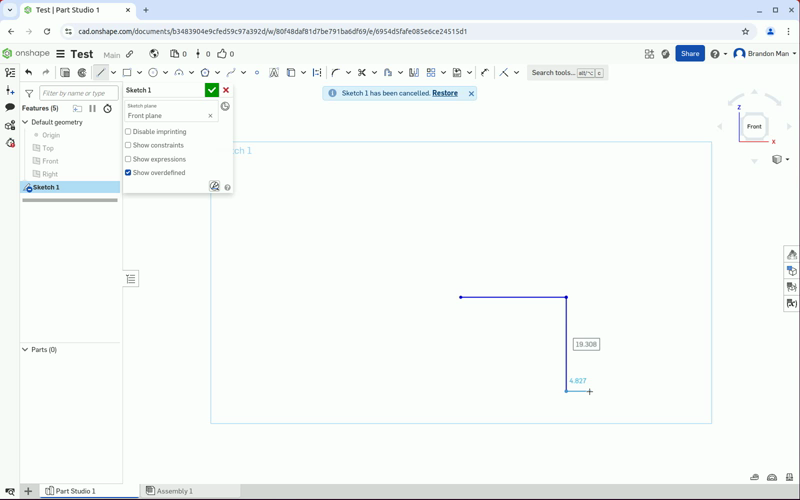
mouse_move(568, 391)
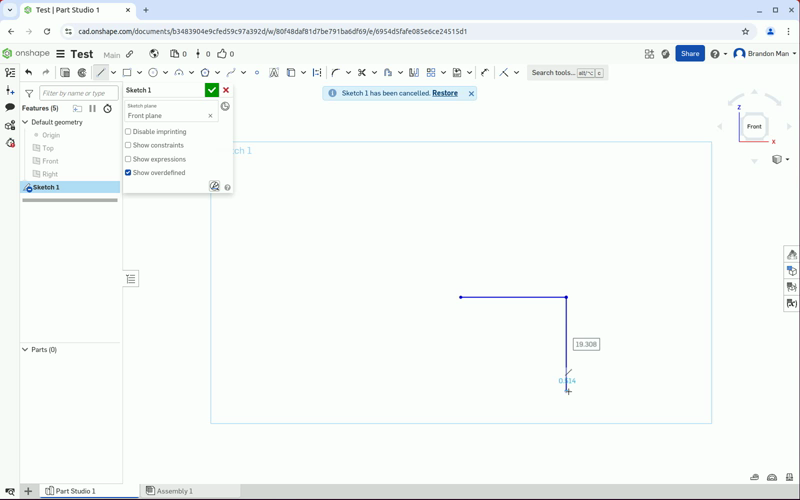
scroll(6)
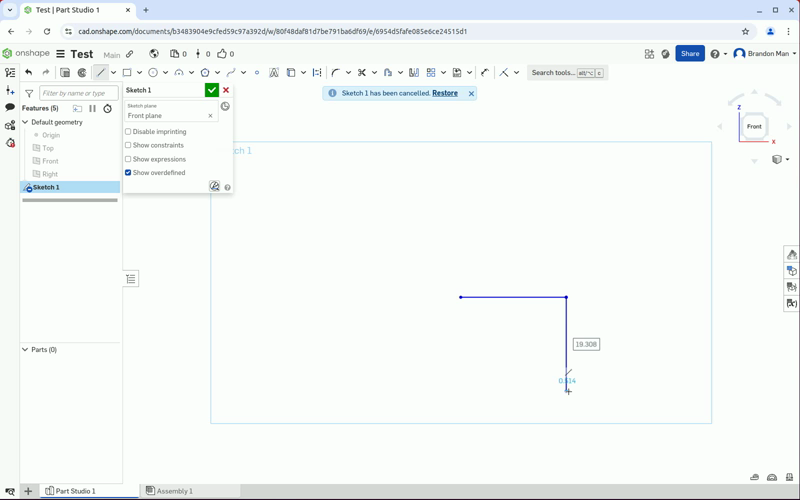
scroll(6)
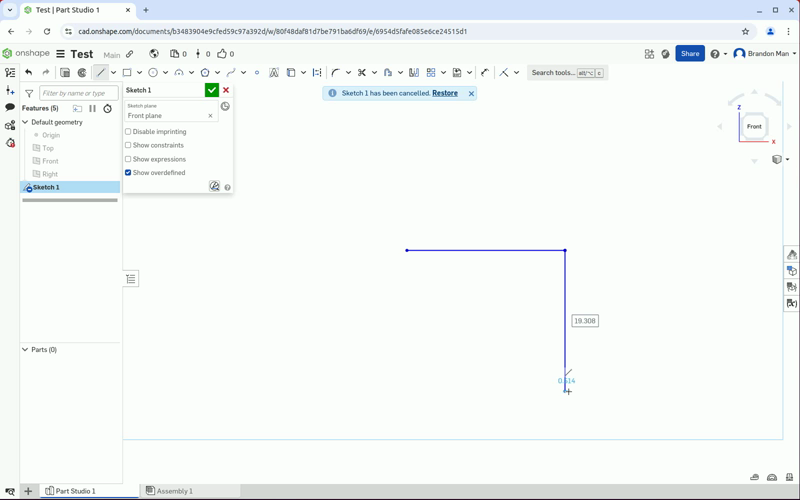
scroll(6)
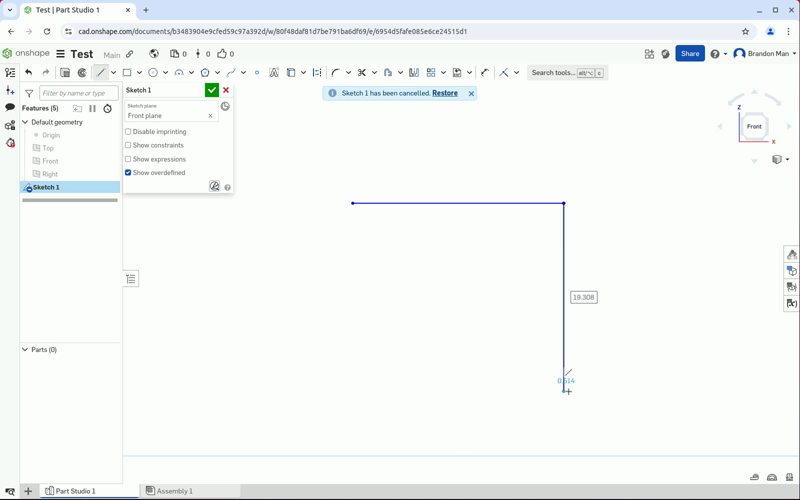
scroll(6)
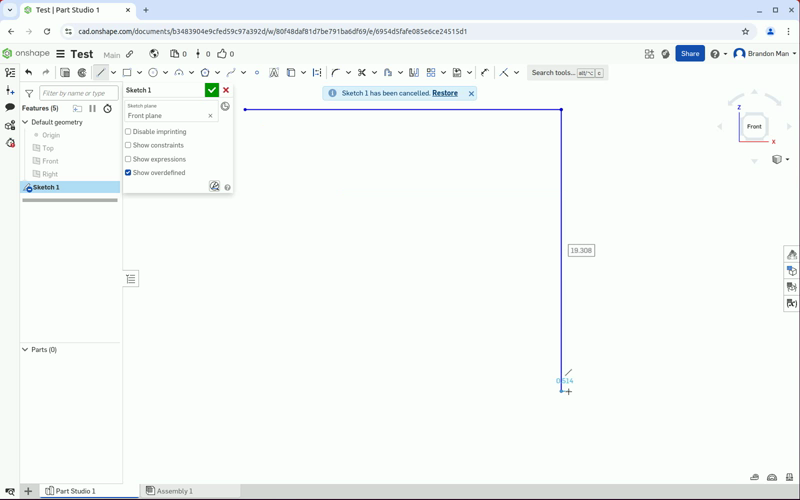
scroll(6)
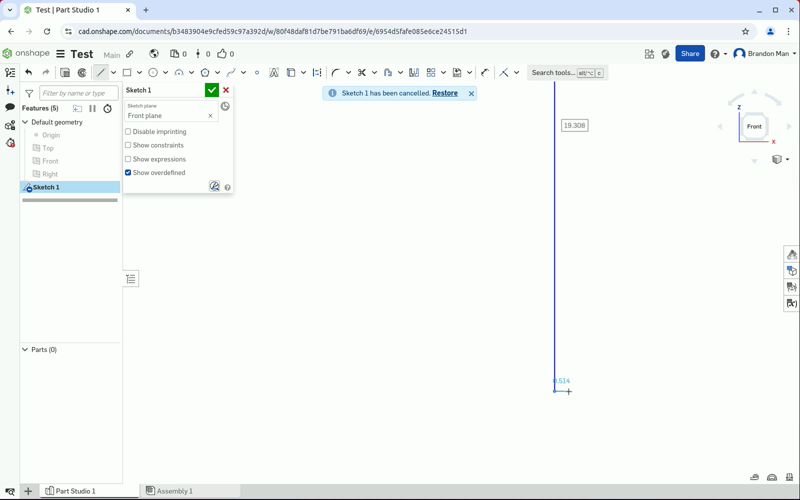
scroll(6)
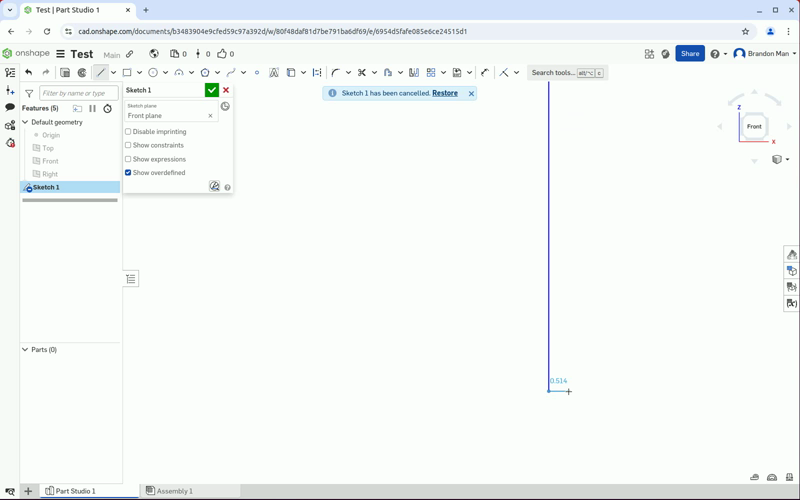
scroll(6)
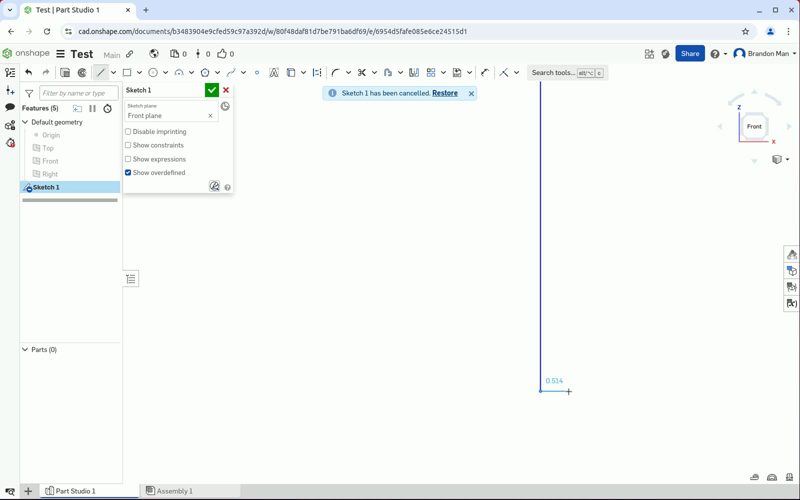
click(568, 391)
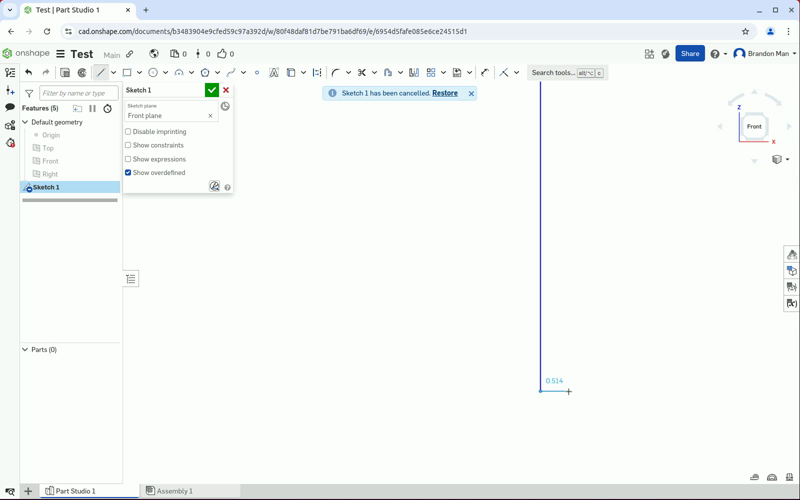
scroll(-6)
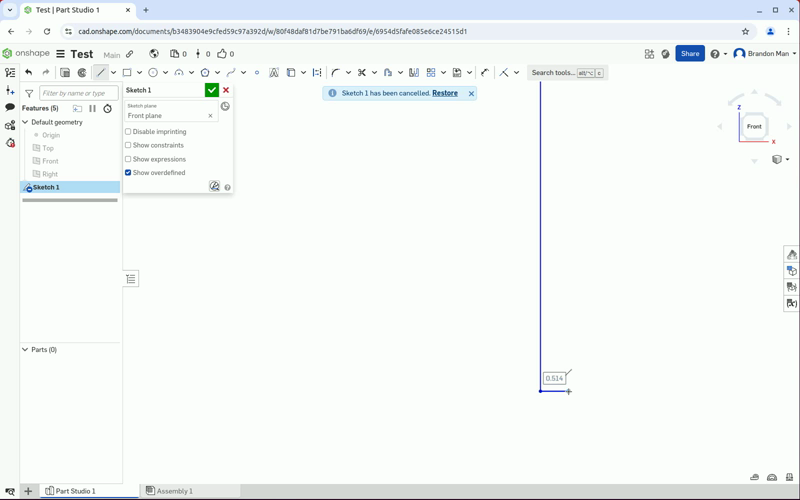
scroll(-6)
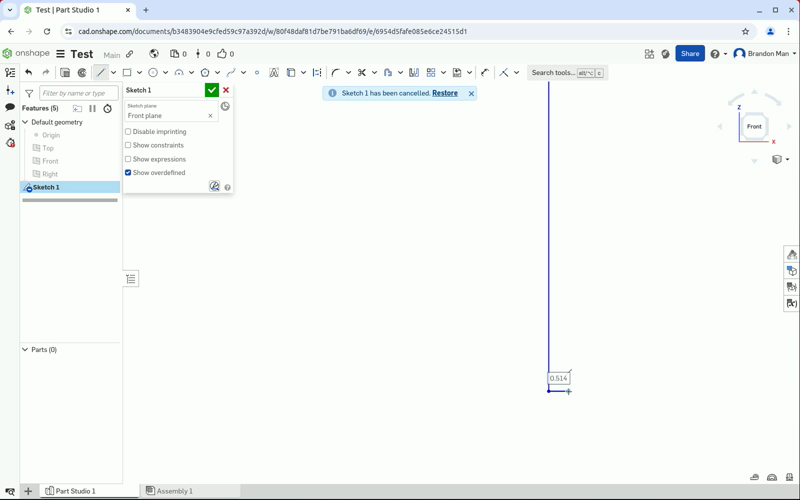
scroll(-6)
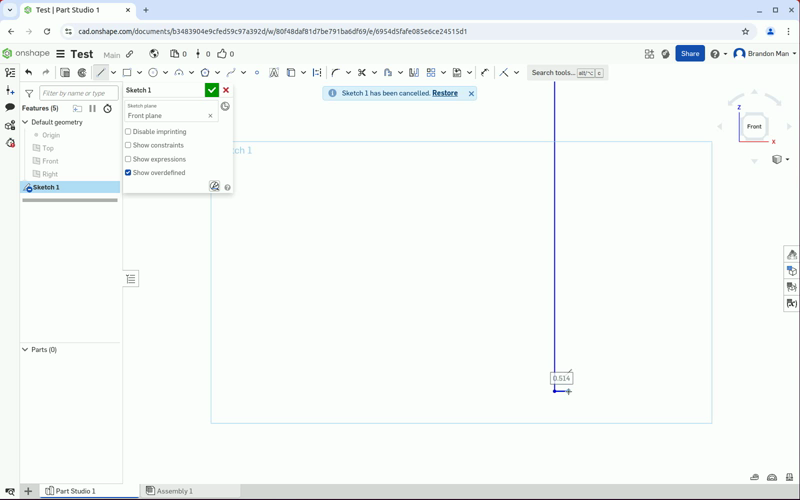
scroll(-6)
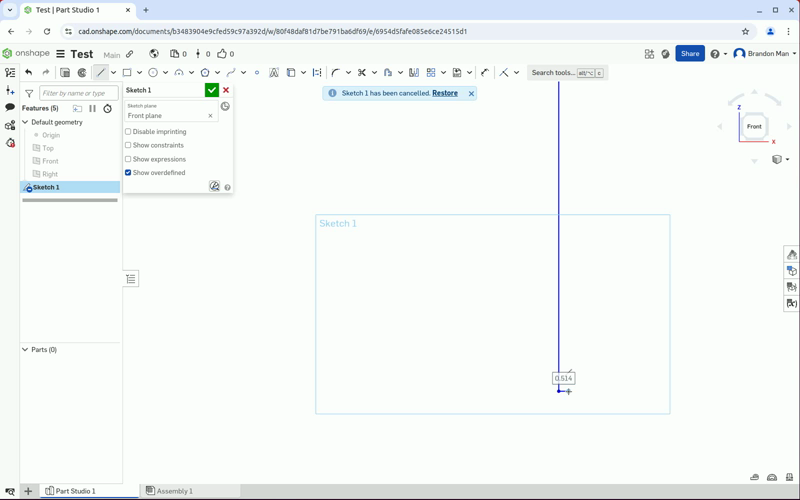
scroll(-6)
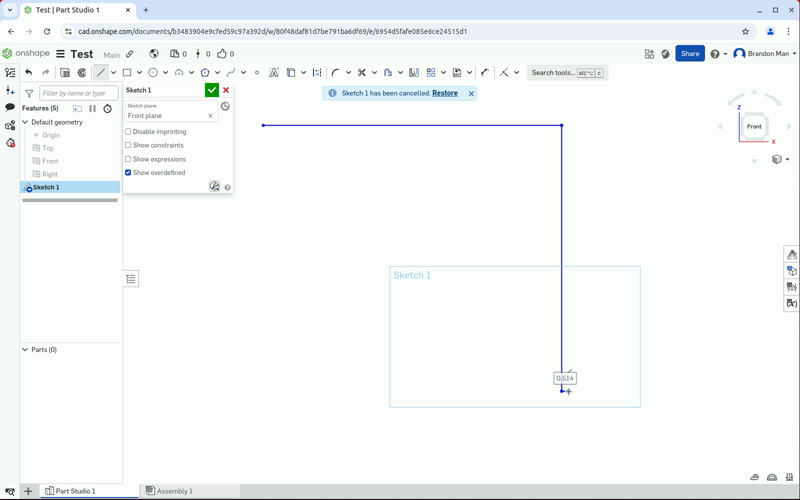
scroll(-6)
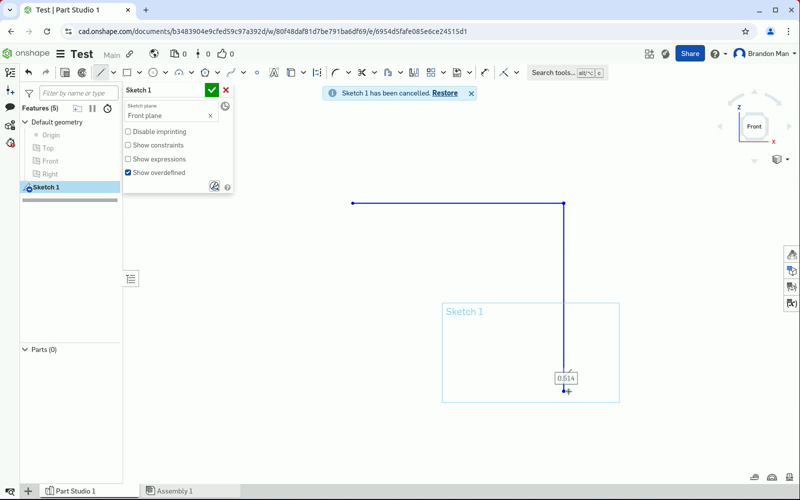
scroll(-6)
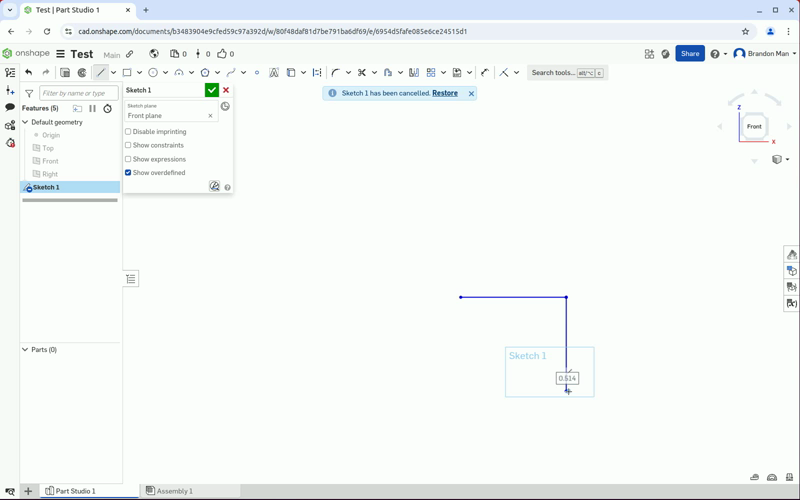
key_up(shift)
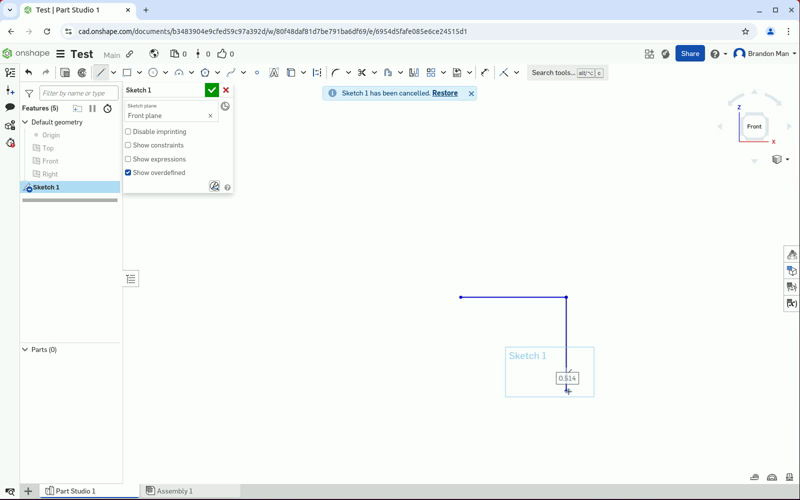
key_down(shift)
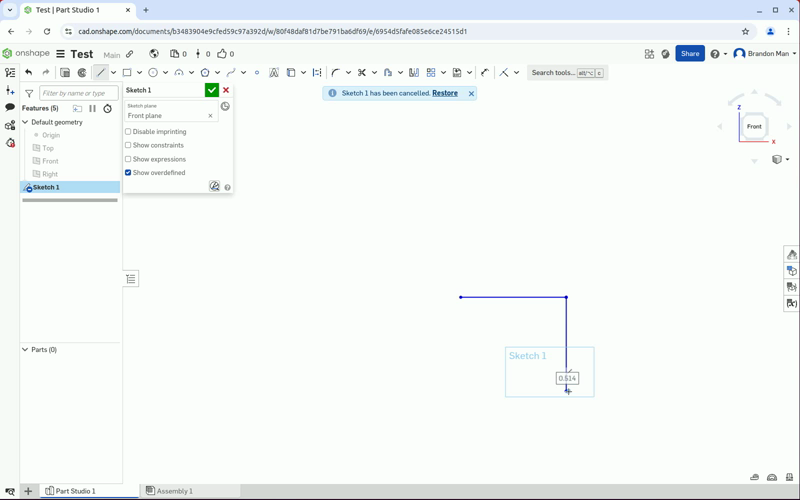
mouse_move(568, 294)
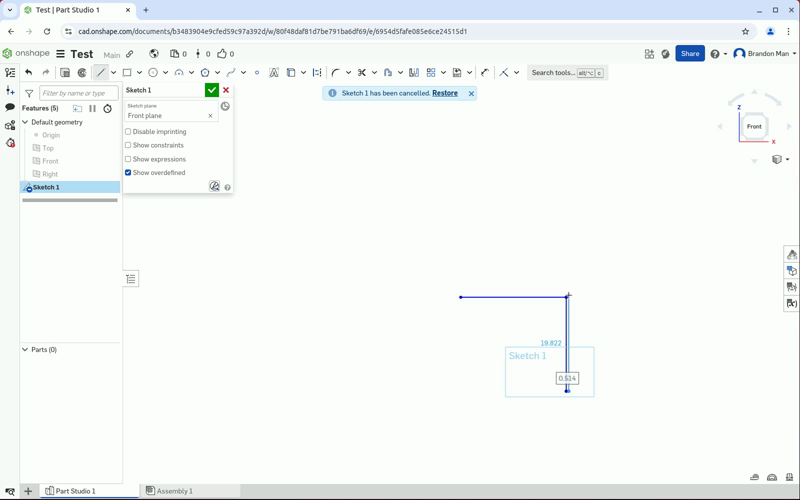
scroll(6)
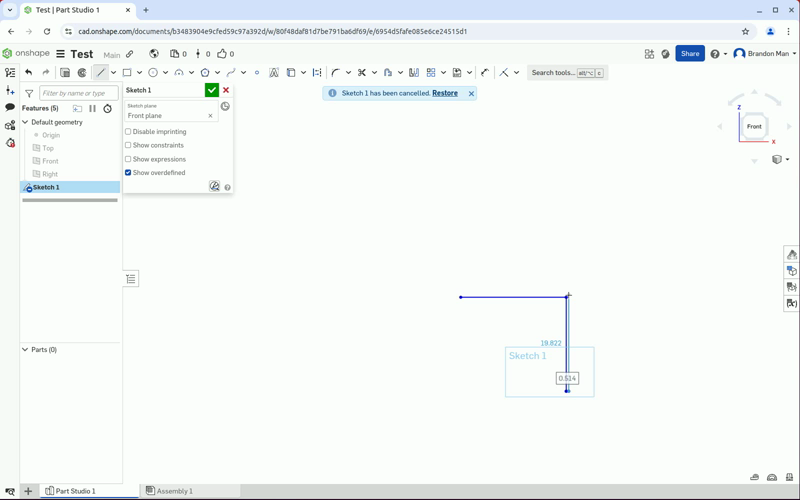
scroll(6)
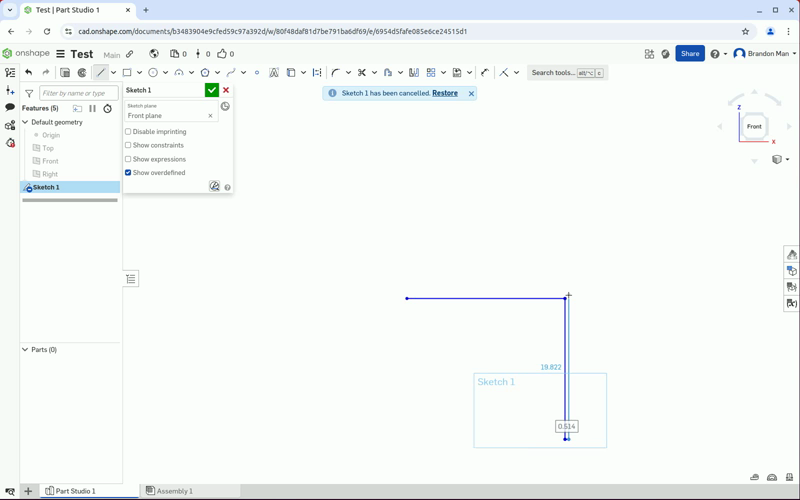
scroll(6)
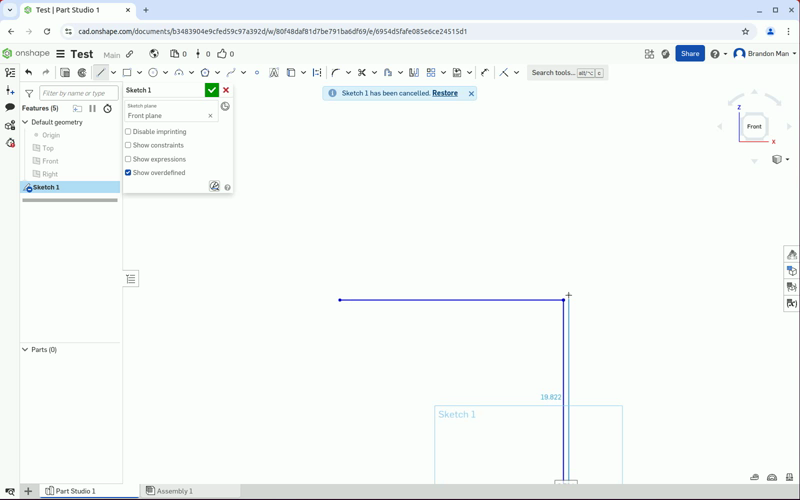
scroll(6)
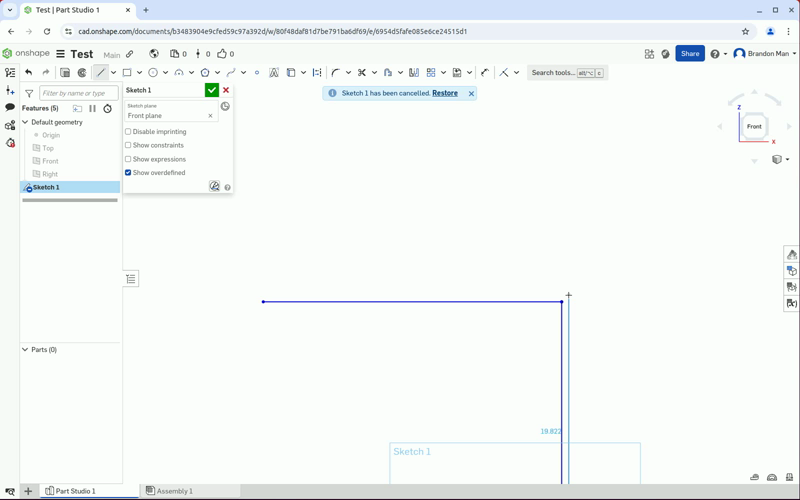
scroll(6)
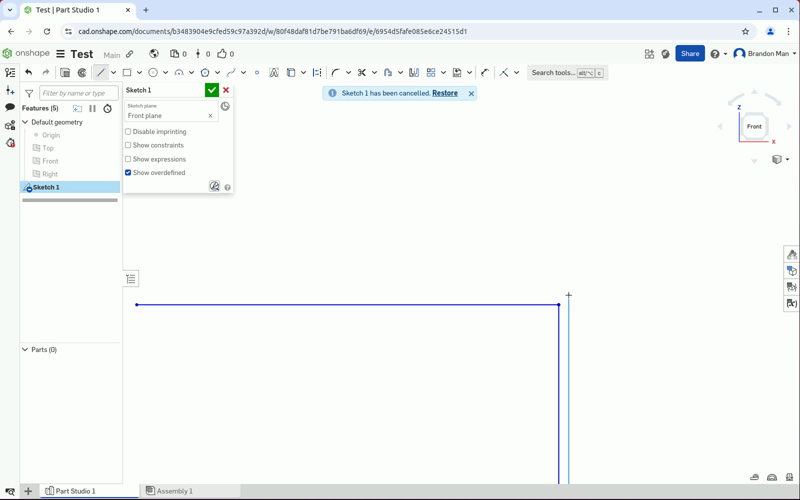
scroll(6)
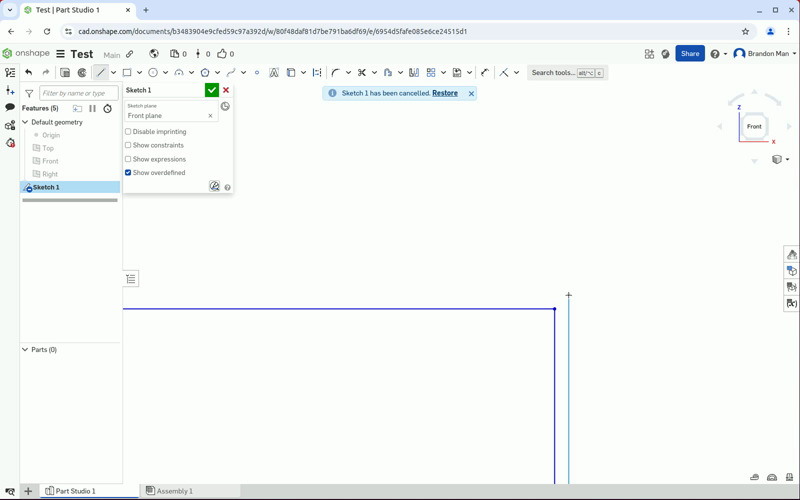
scroll(6)
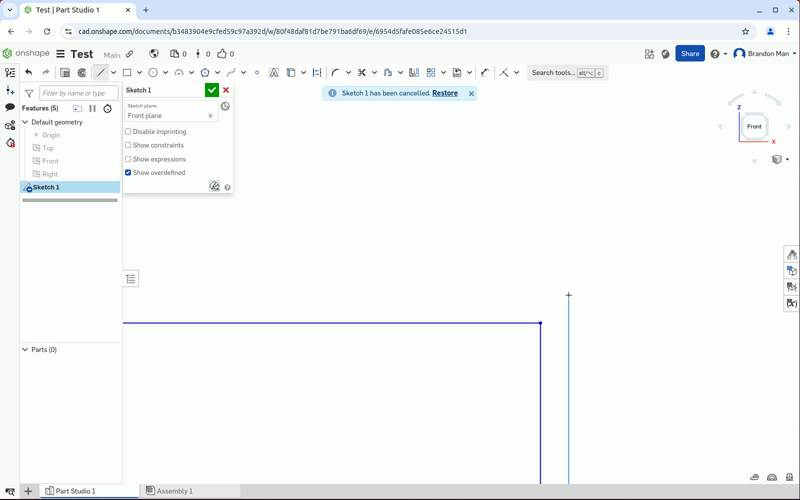
click(568, 294)
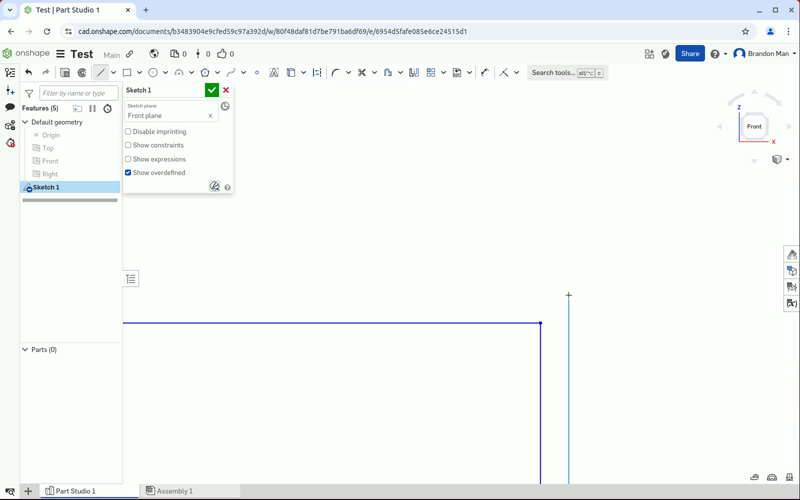
scroll(-6)
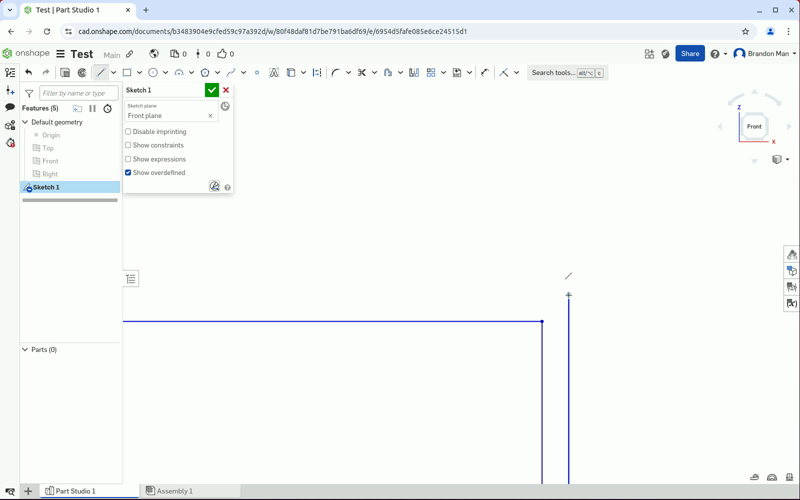
scroll(-6)
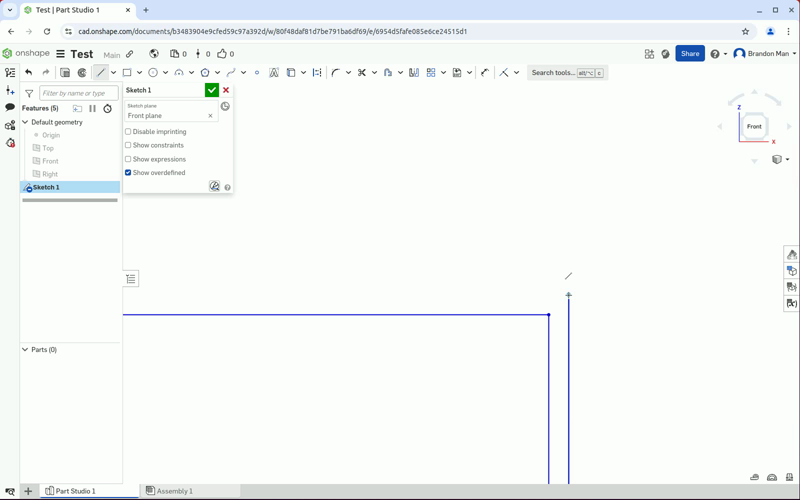
scroll(-6)
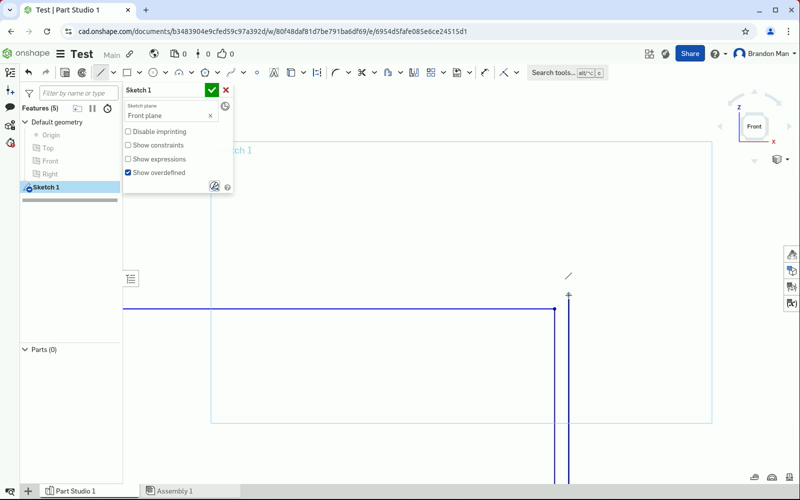
scroll(-6)
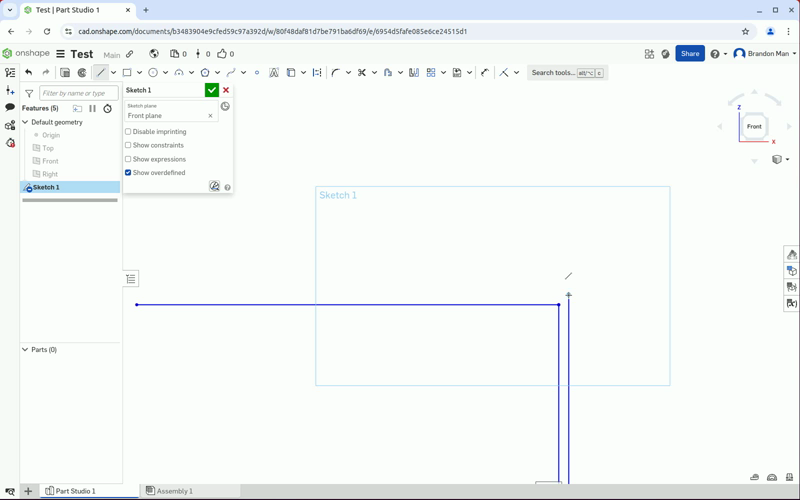
scroll(-6)
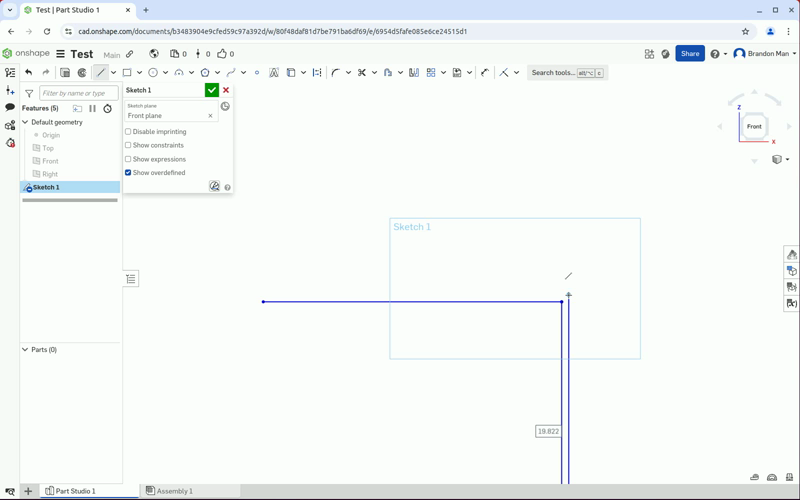
scroll(-6)
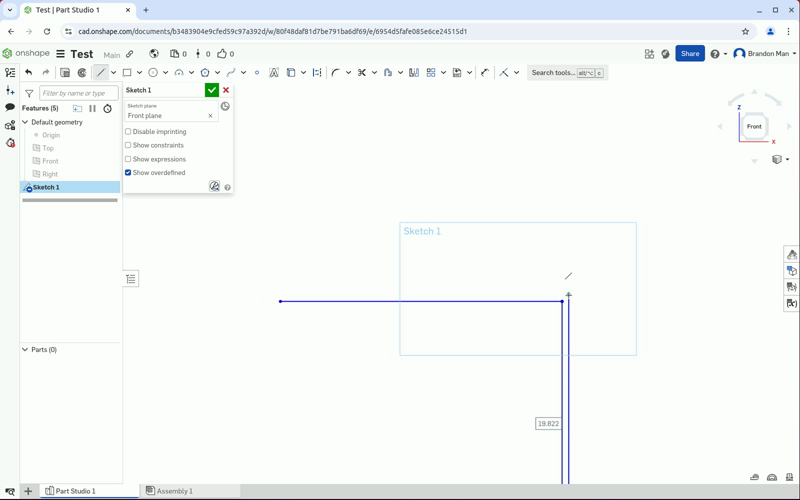
scroll(-6)
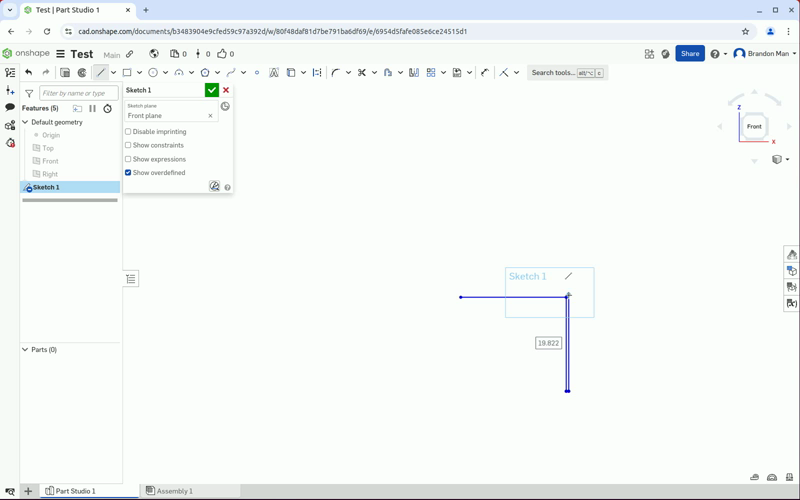
key_up(shift)
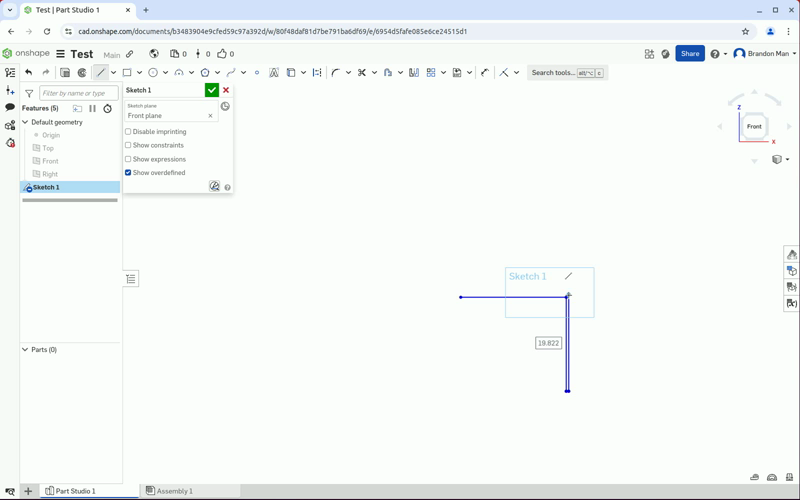
key_down(shift)
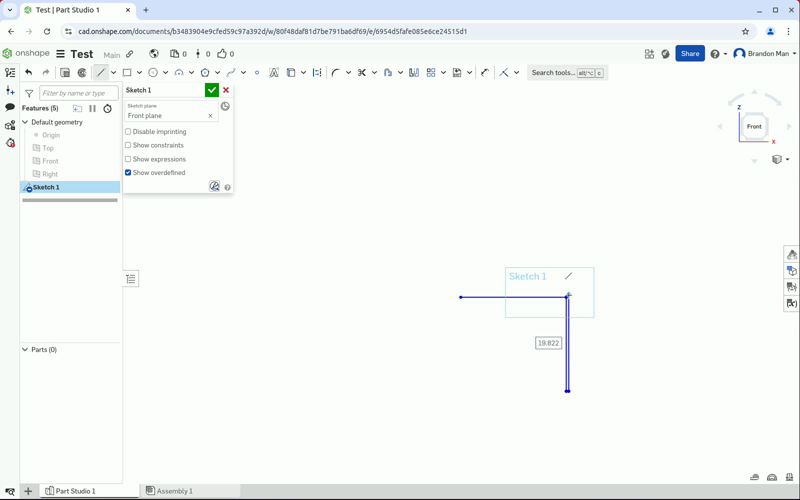
mouse_move(460, 294)
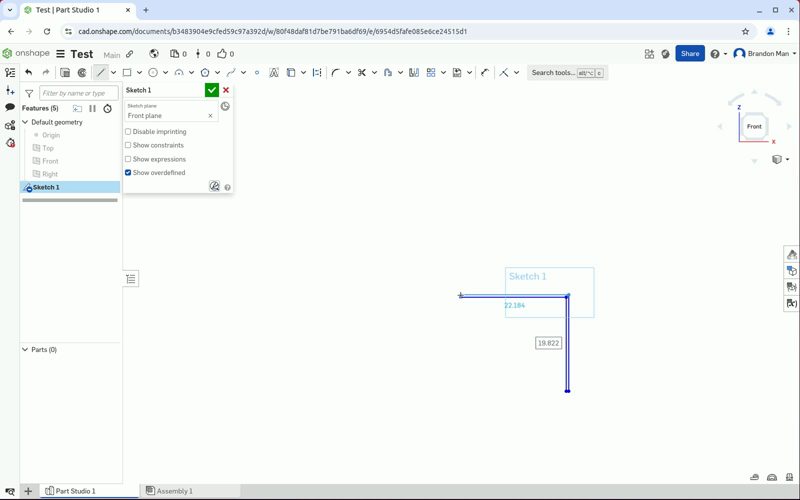
scroll(6)
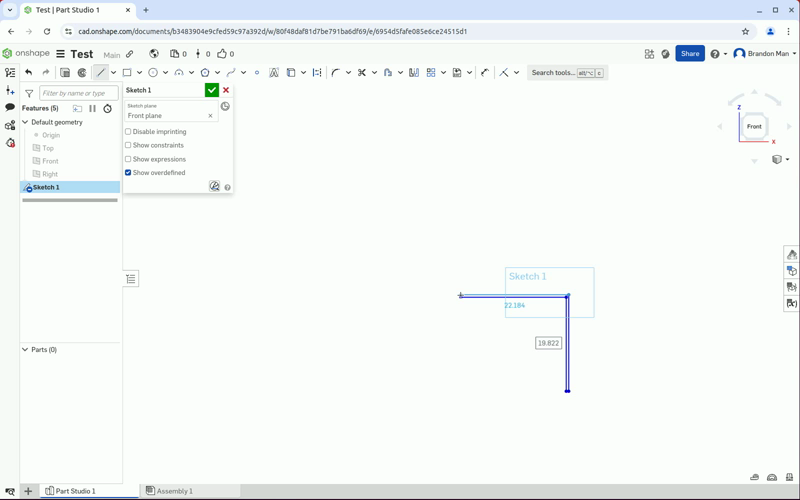
scroll(6)
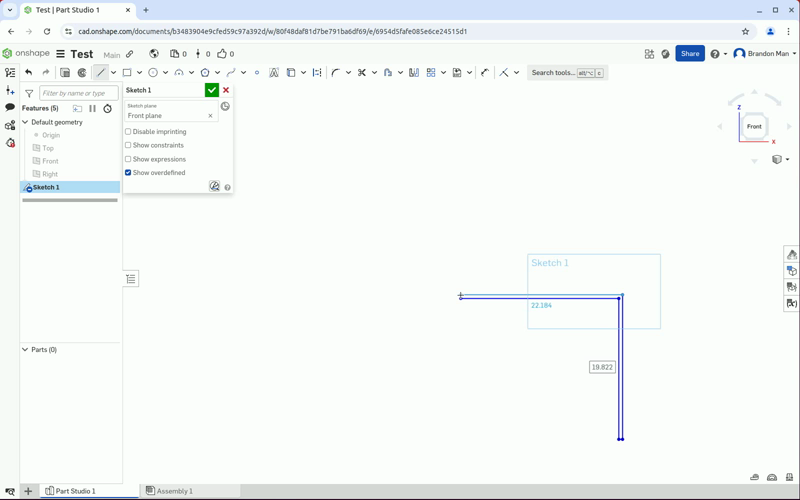
scroll(6)
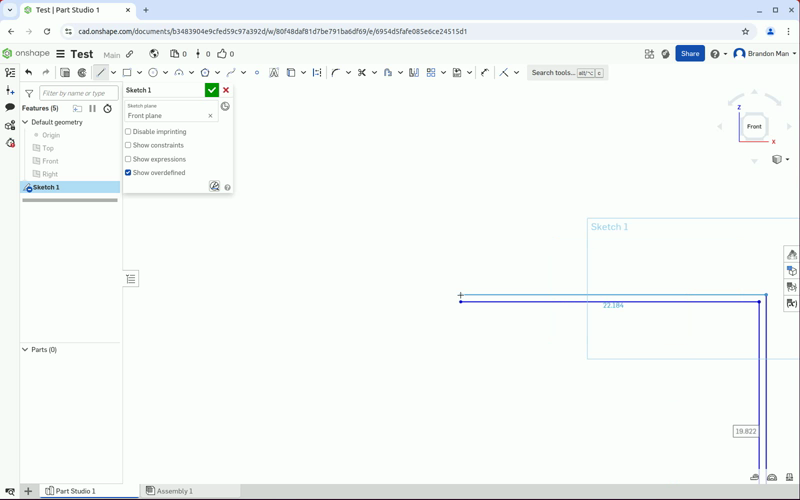
scroll(6)
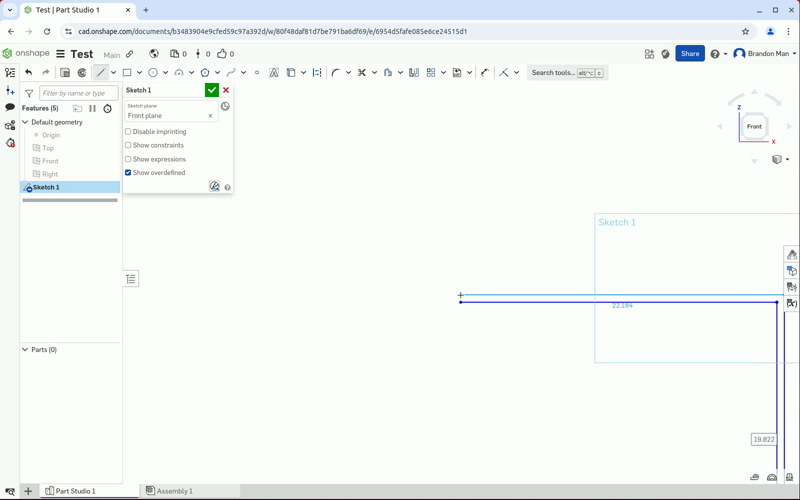
scroll(6)
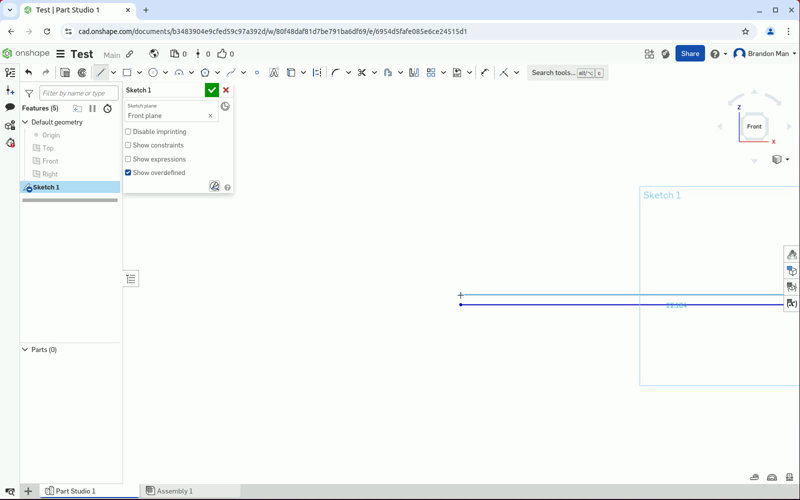
scroll(6)
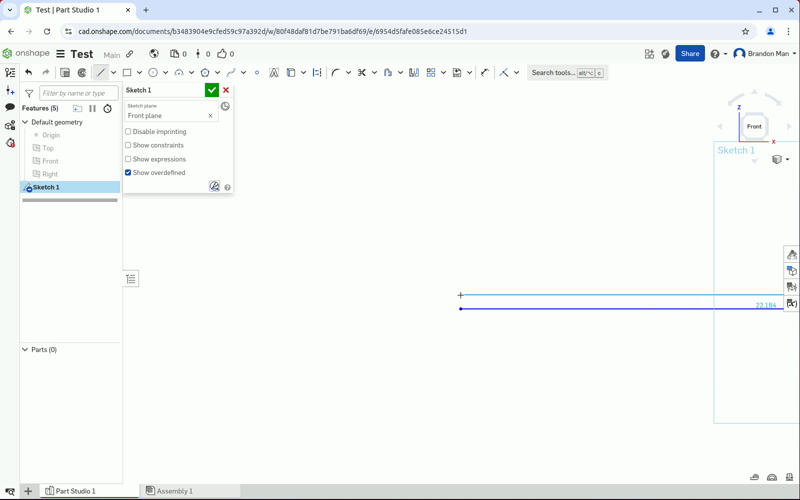
scroll(6)
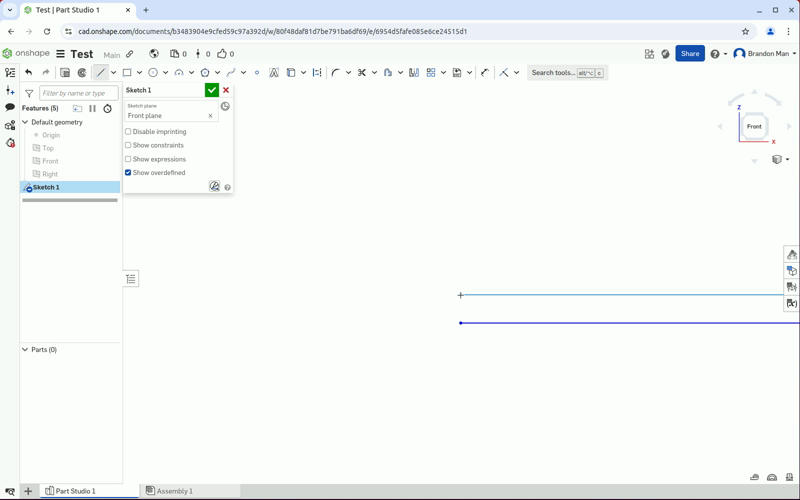
click(460, 294)
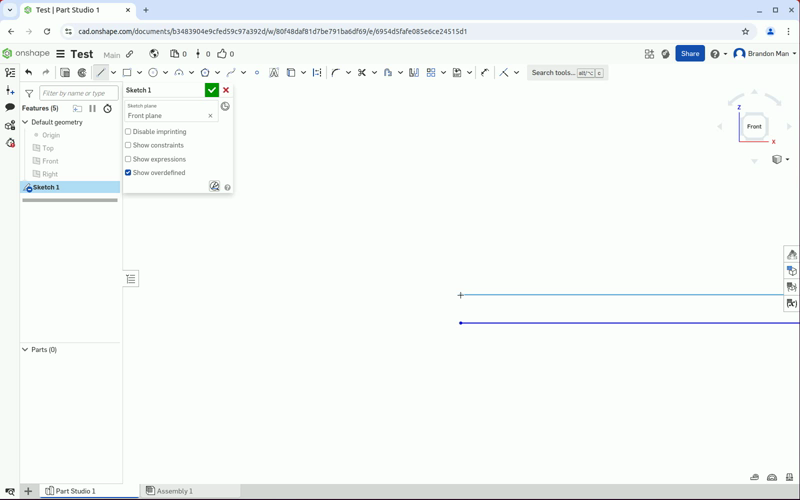
scroll(-6)
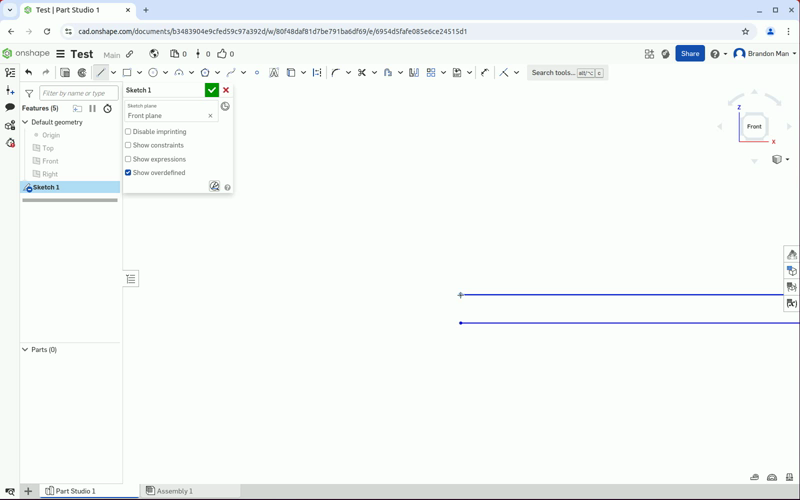
scroll(-6)
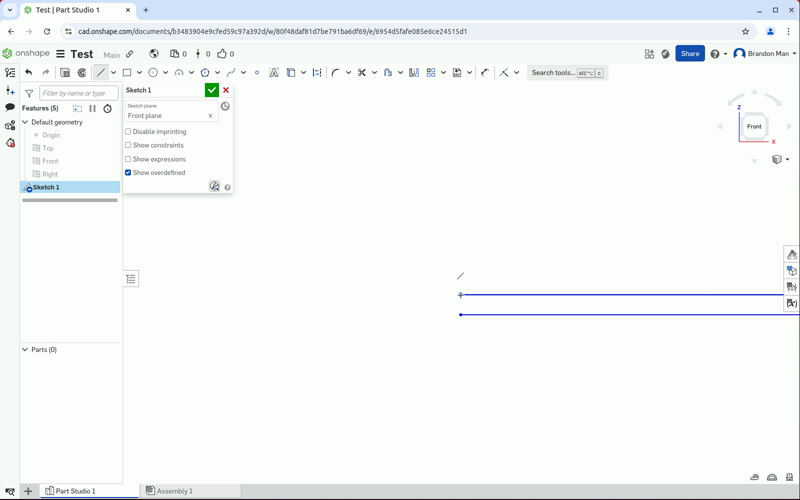
scroll(-6)
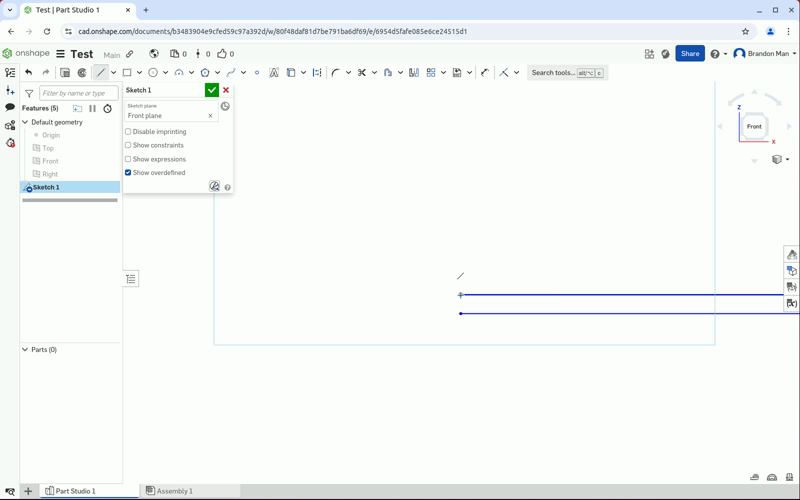
scroll(-6)
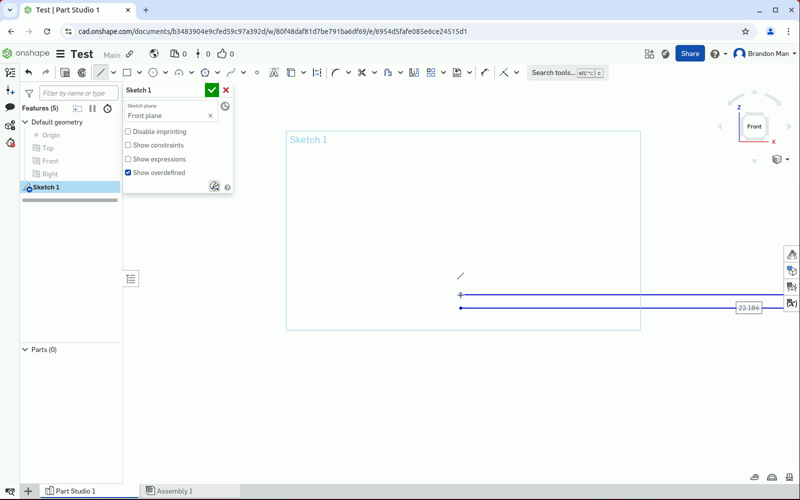
scroll(-6)
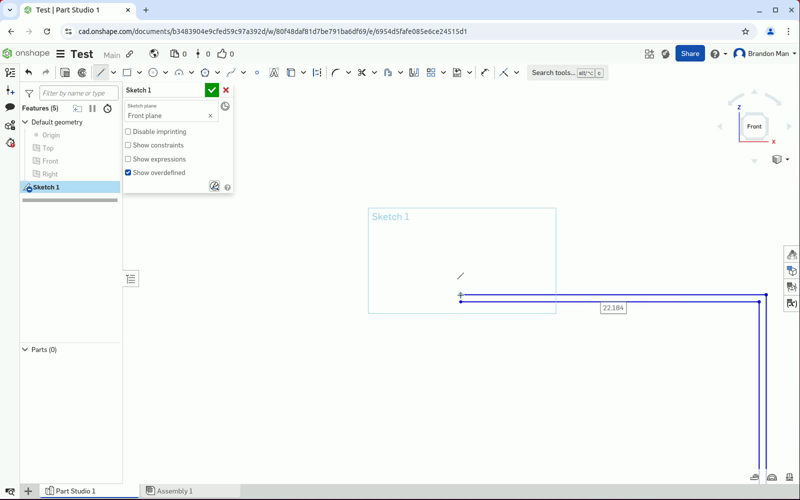
scroll(-6)
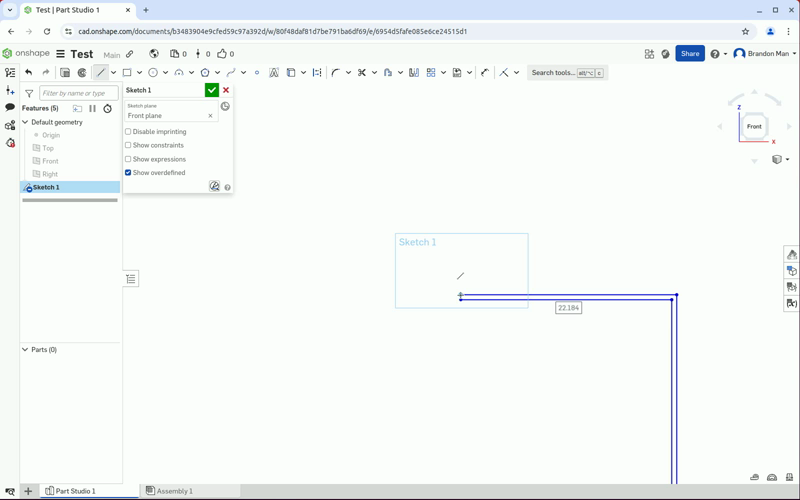
scroll(-6)
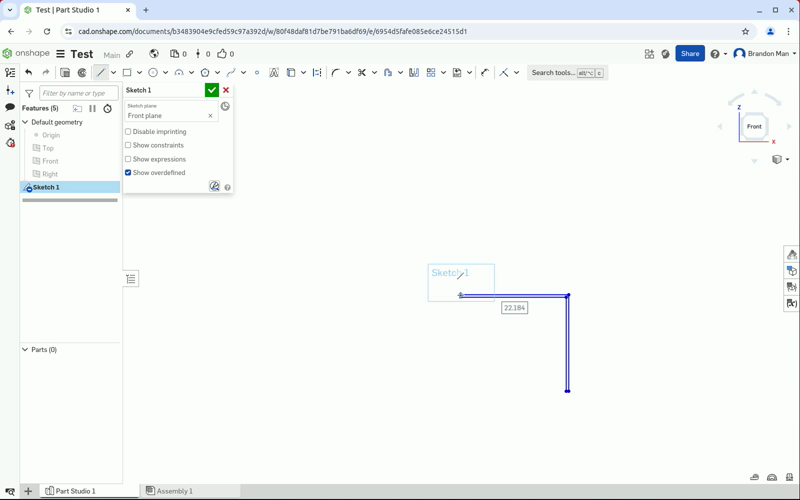
key_up(shift)
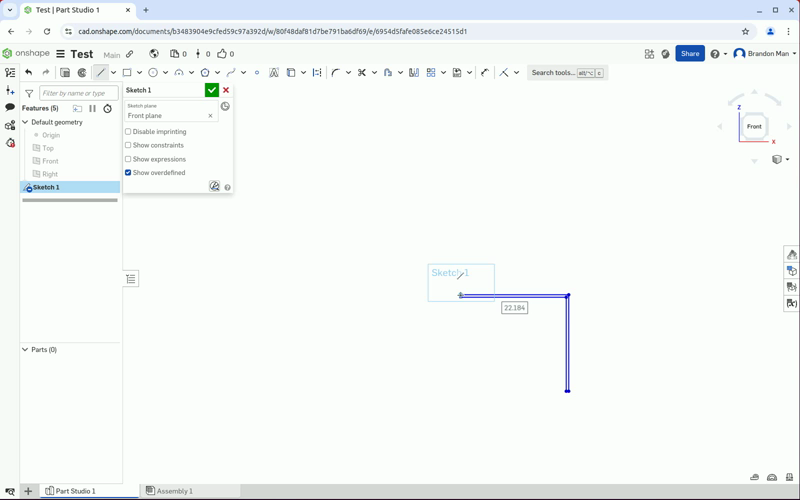
mouse_move(490, 294)
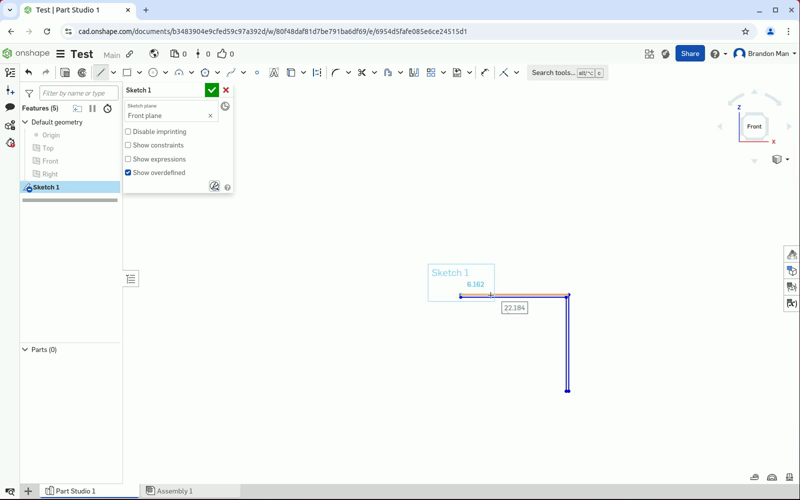
key_down(shift)
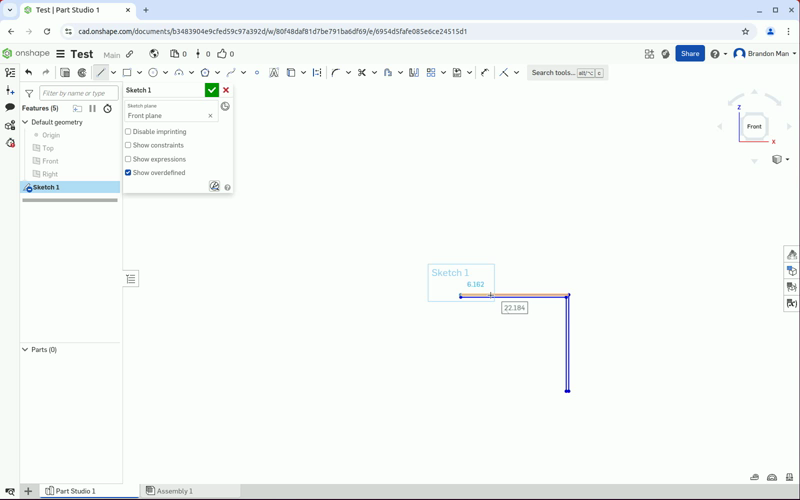
mouse_move(460, 297)
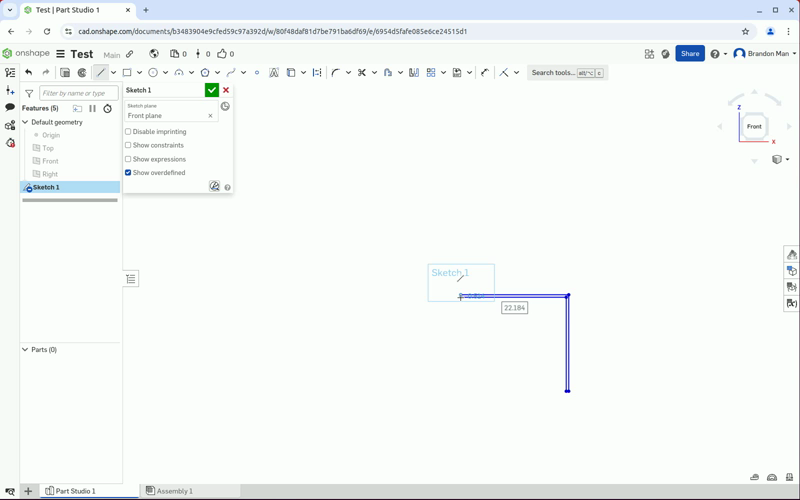
scroll(6)
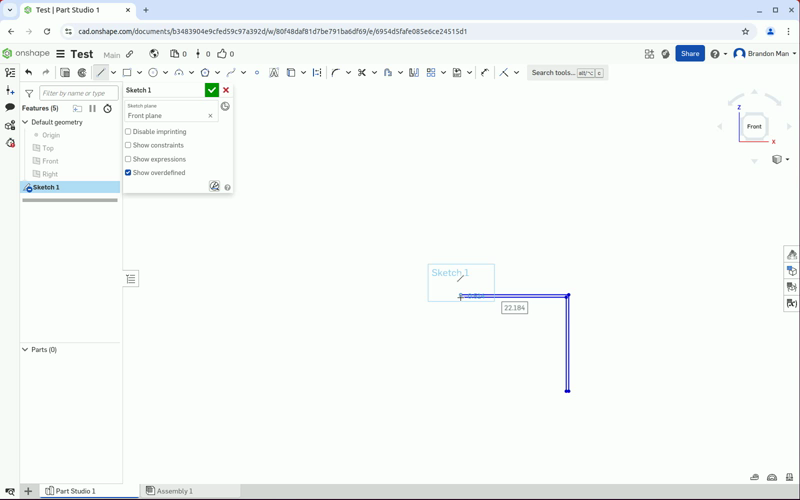
scroll(6)
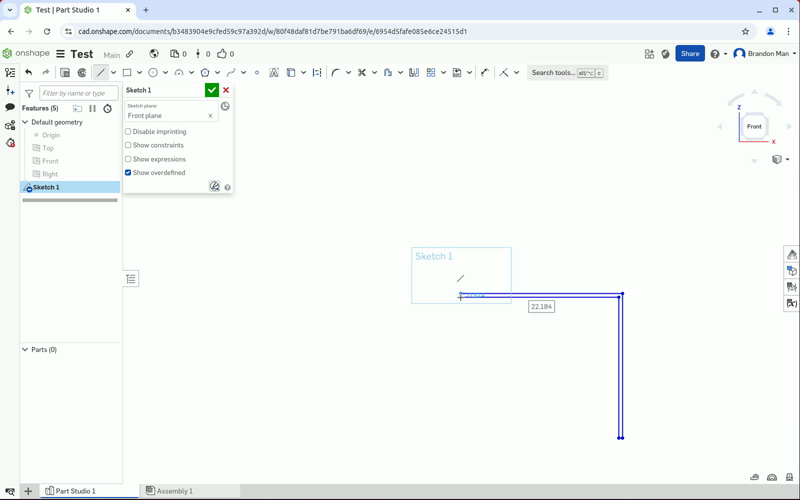
scroll(6)
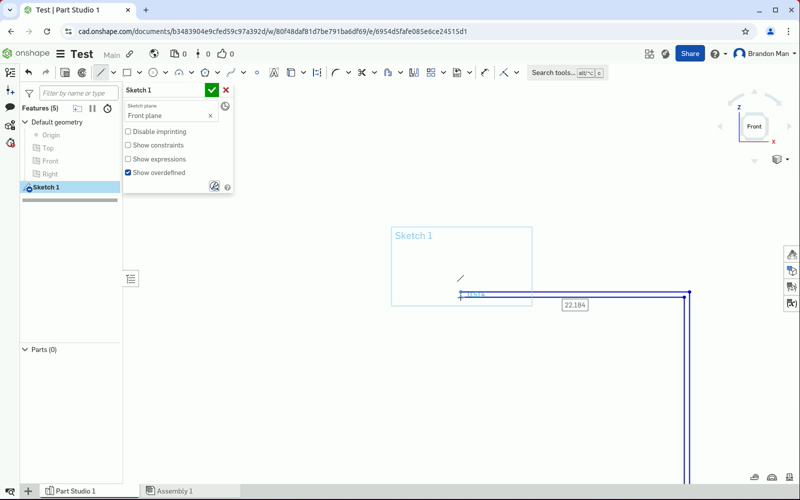
scroll(6)
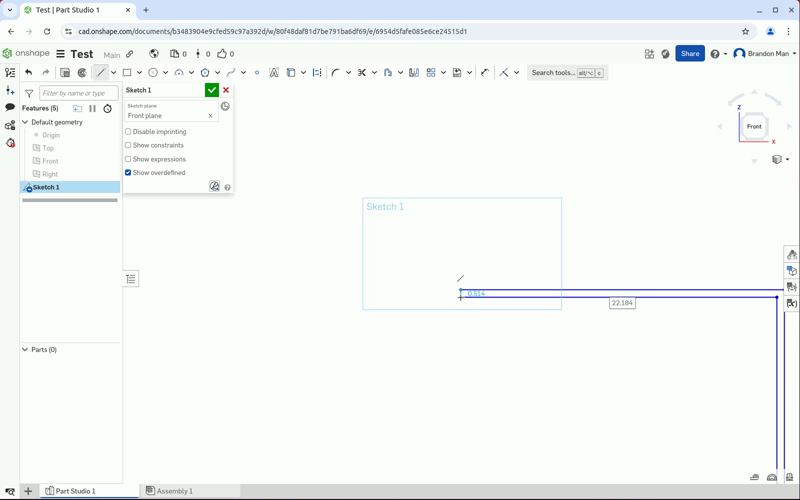
scroll(6)
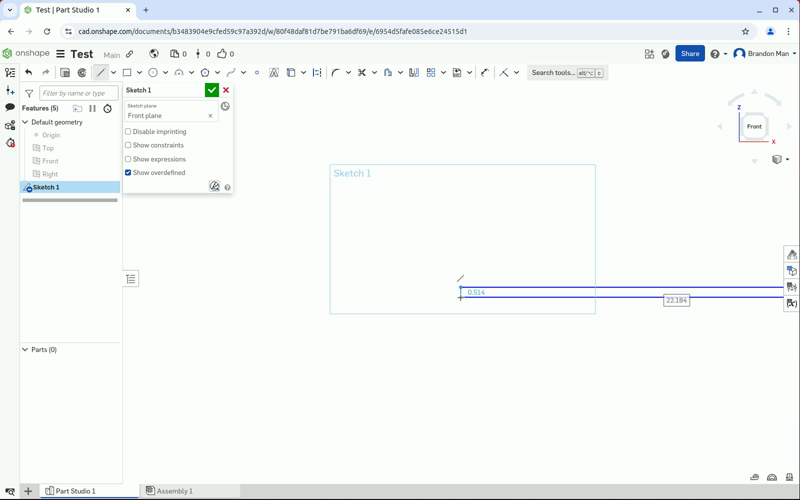
scroll(6)
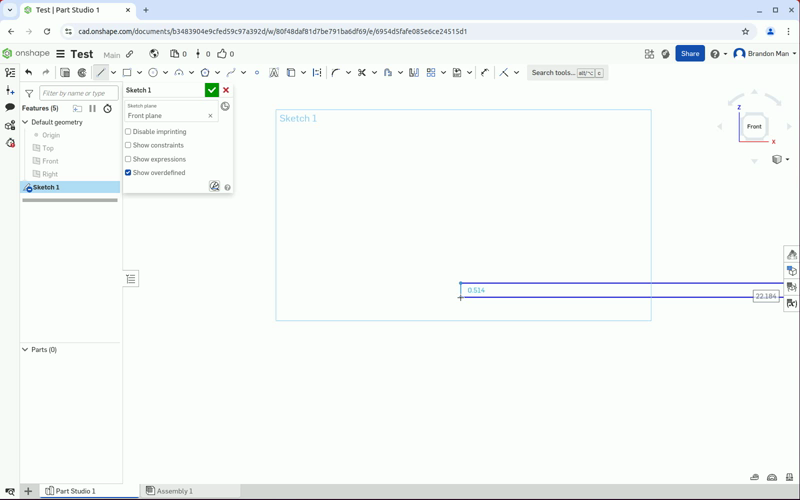
scroll(6)
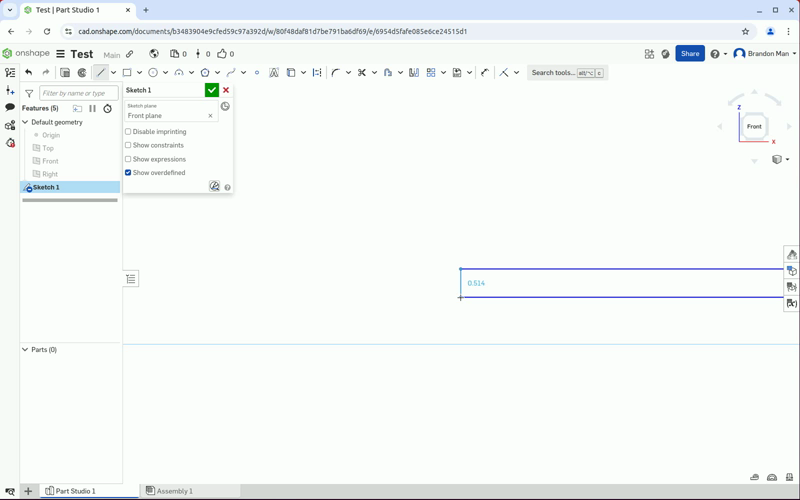
key_up(shift)
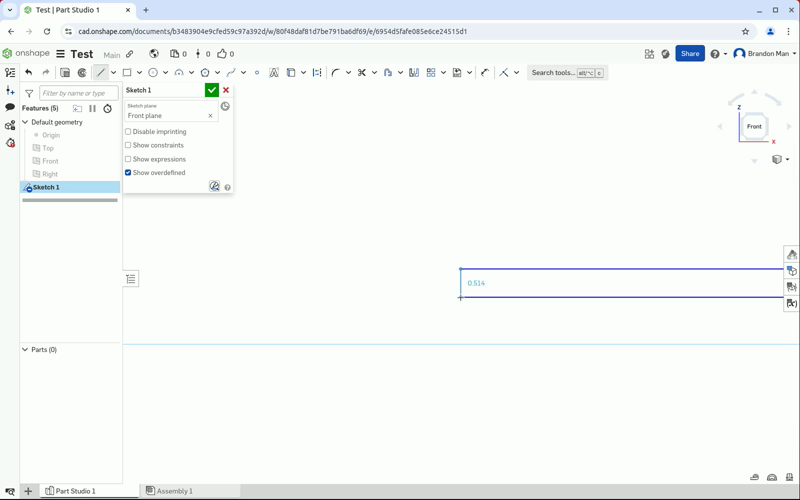
click(460, 297)
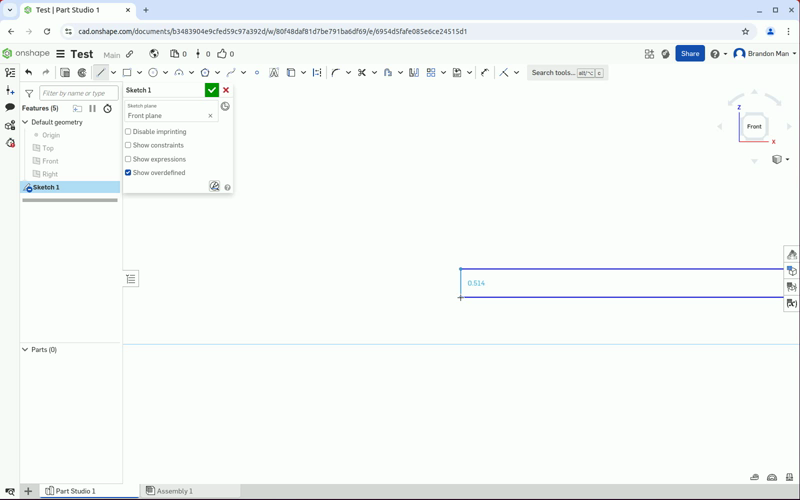
scroll(-6)
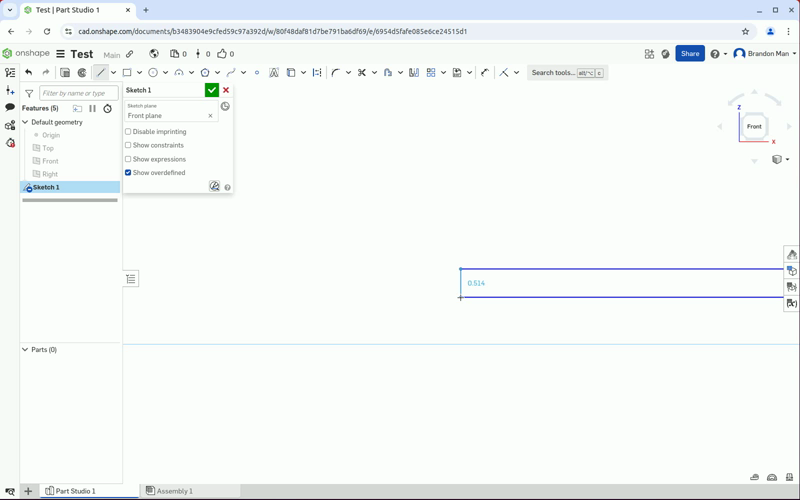
scroll(-6)
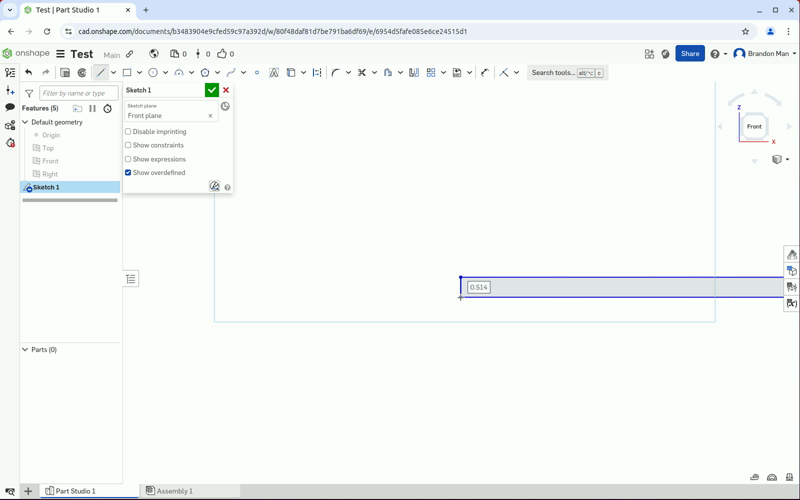
scroll(-6)
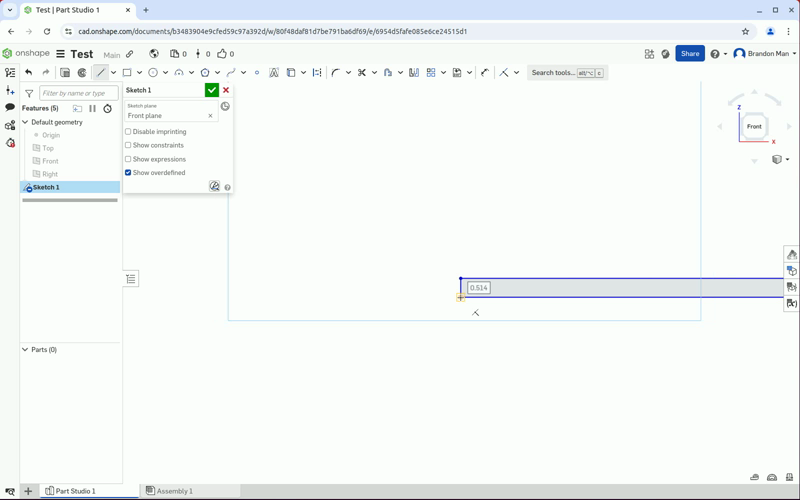
scroll(-6)
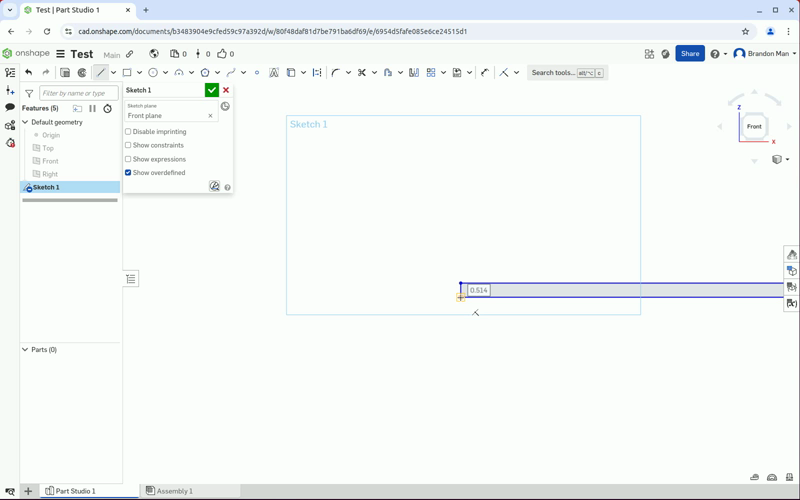
scroll(-6)
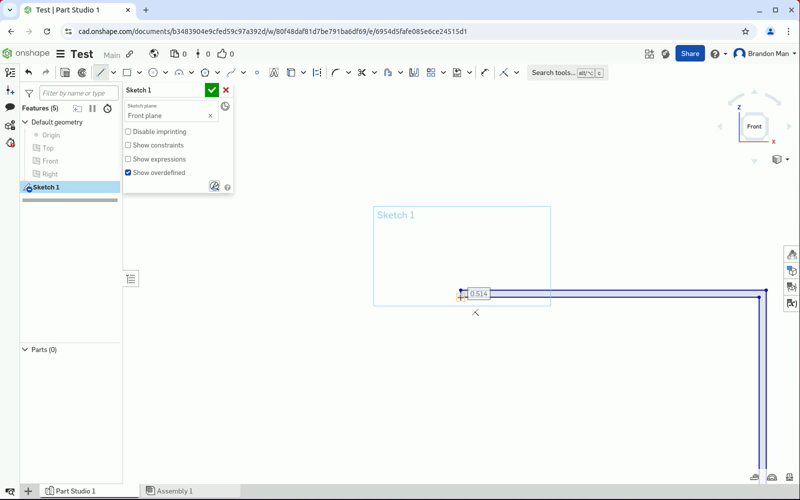
scroll(-6)
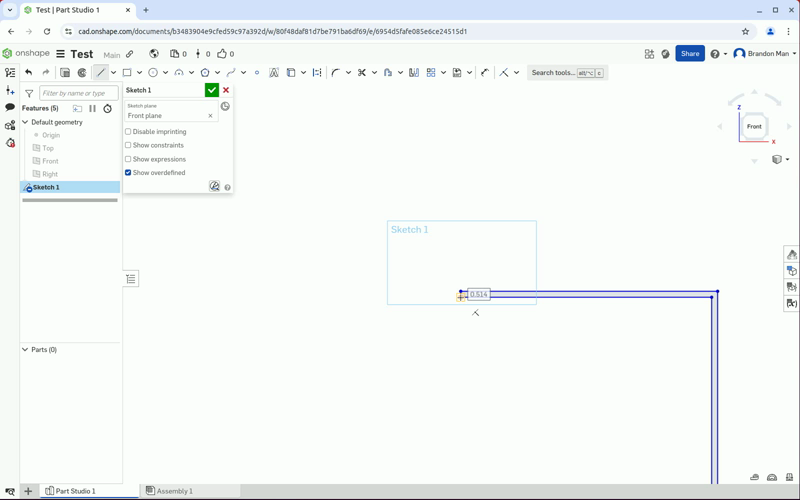
scroll(-6)
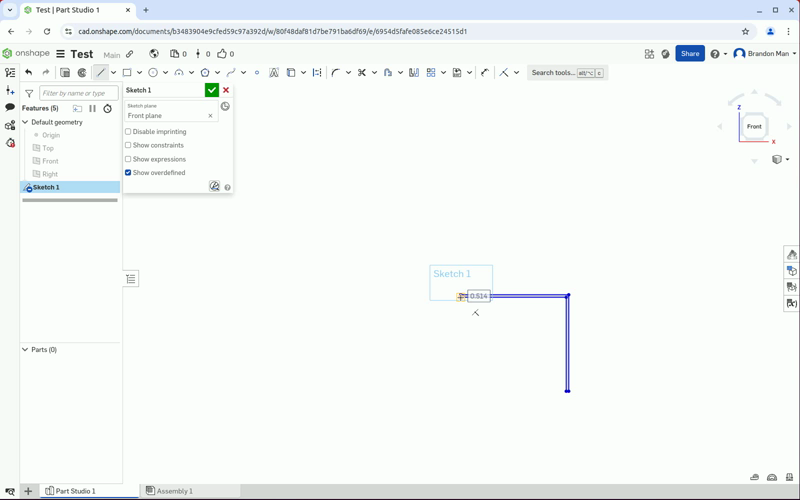
key(esc)
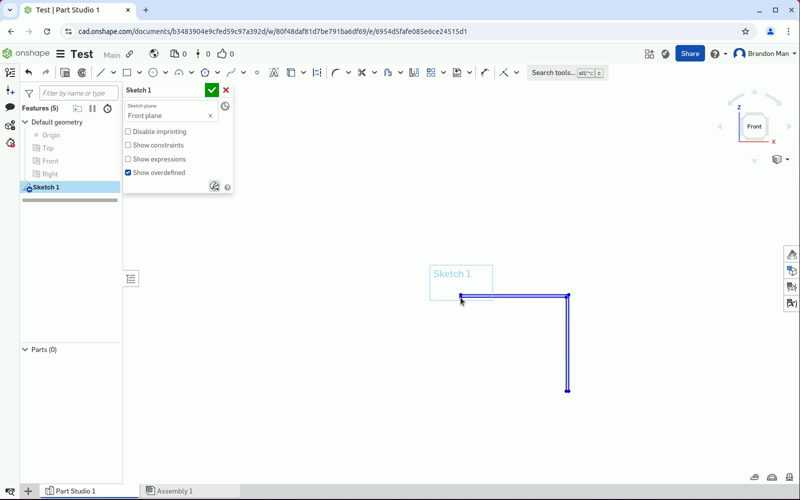
mouse_move(486, 295)
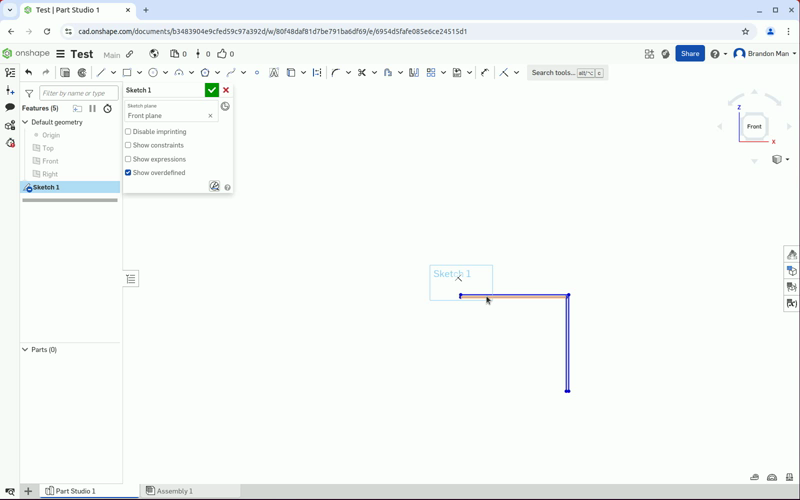
scroll(6)
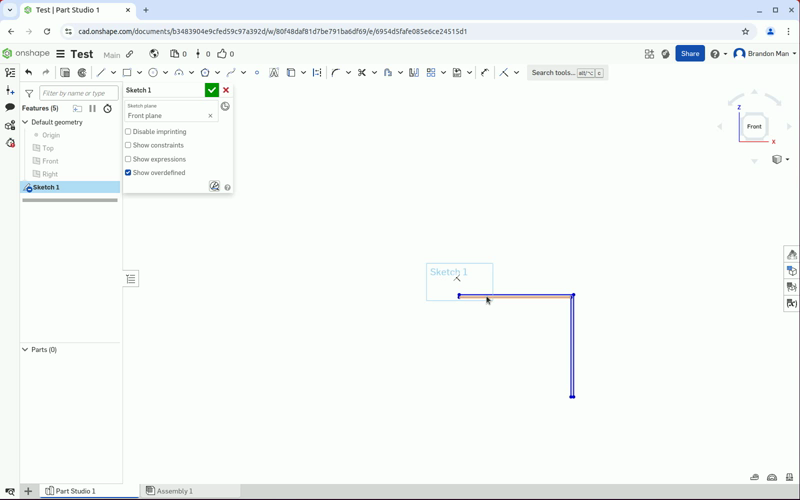
scroll(6)
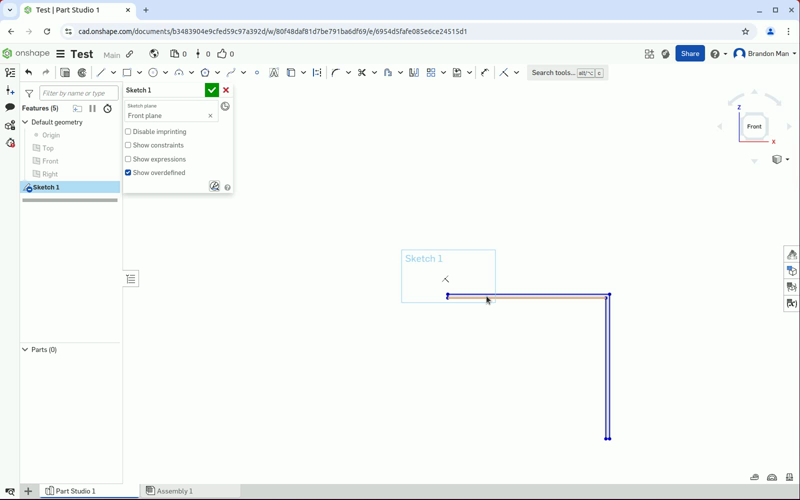
scroll(6)
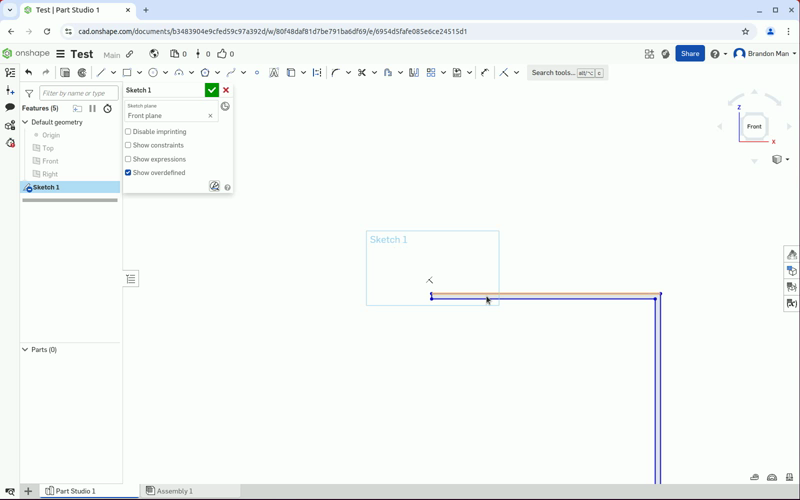
scroll(6)
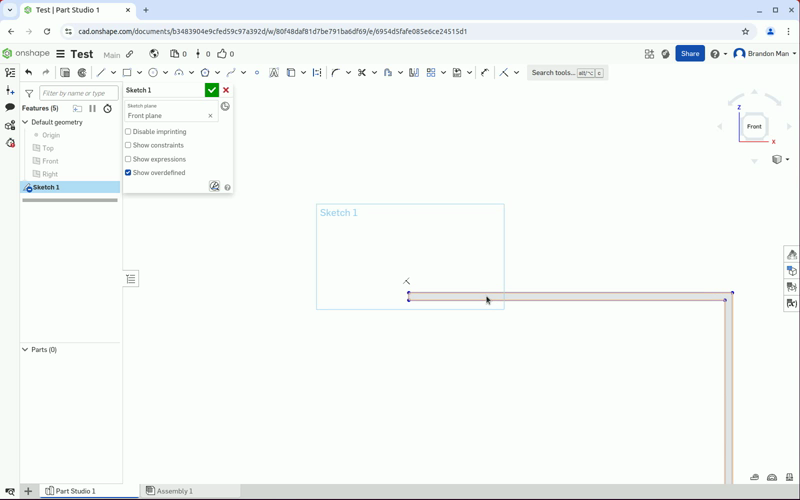
scroll(6)
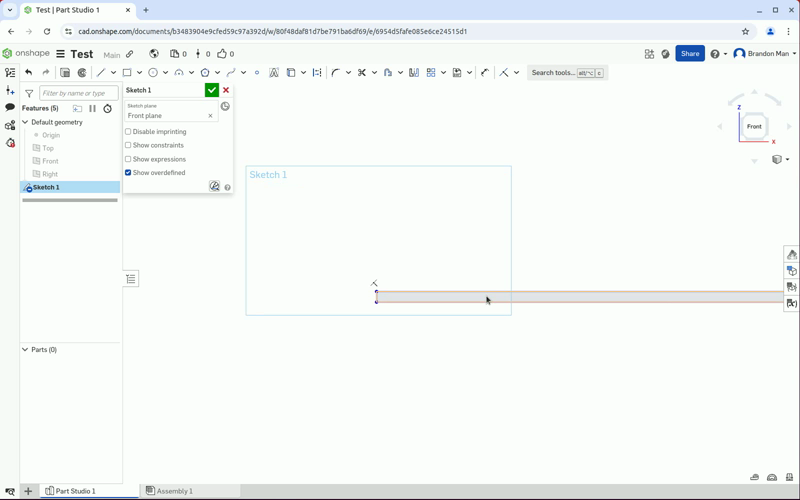
scroll(6)
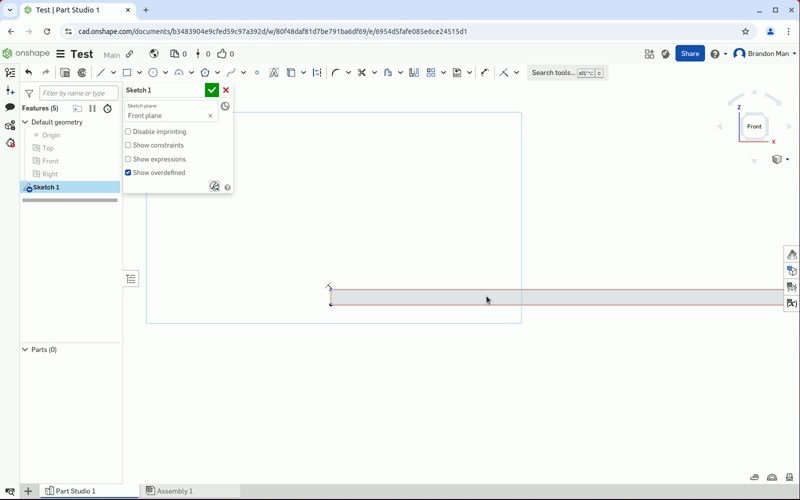
scroll(6)
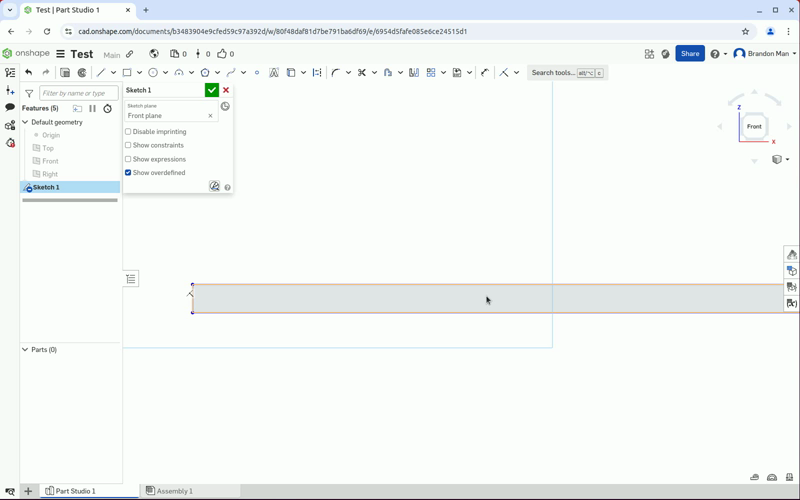
click(486, 295)
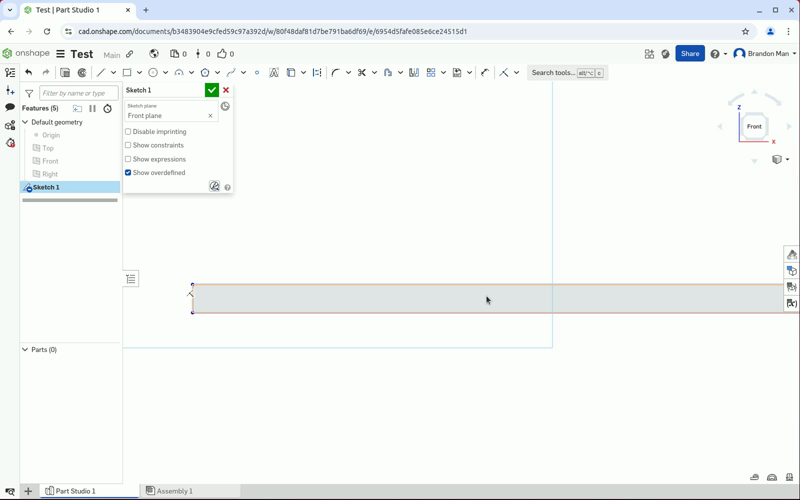
scroll(-6)
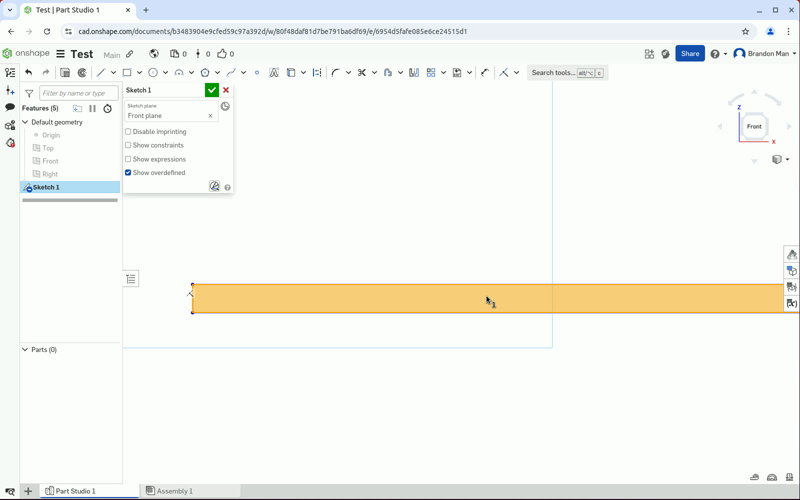
scroll(-6)
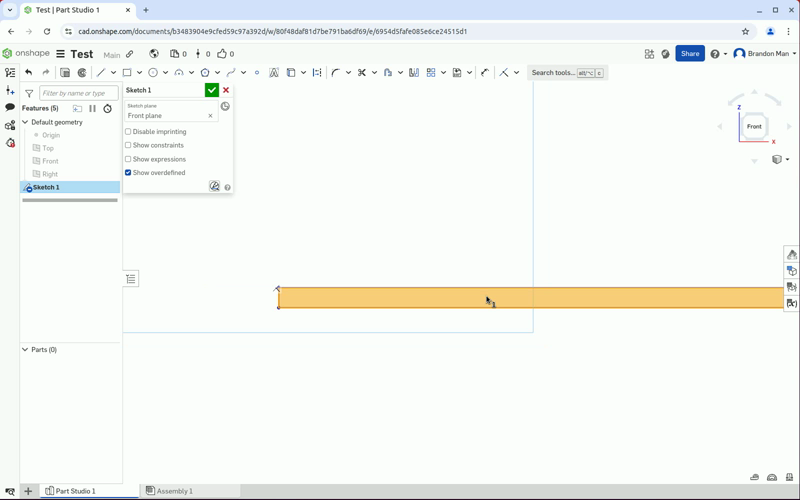
scroll(-6)
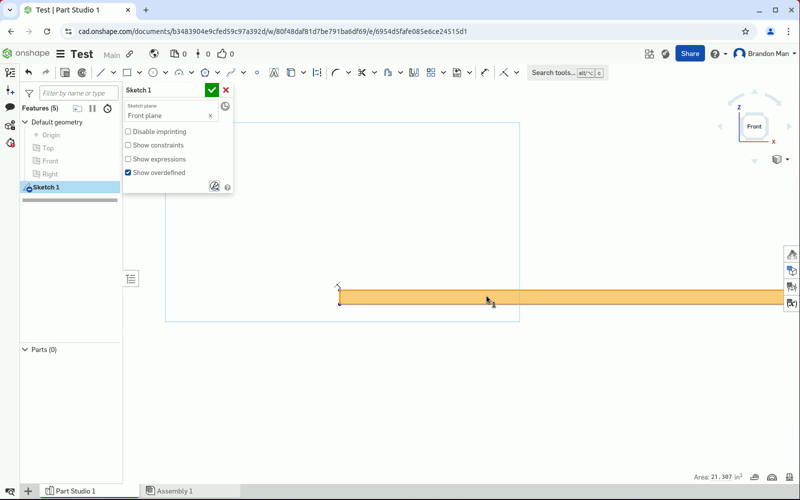
scroll(-6)
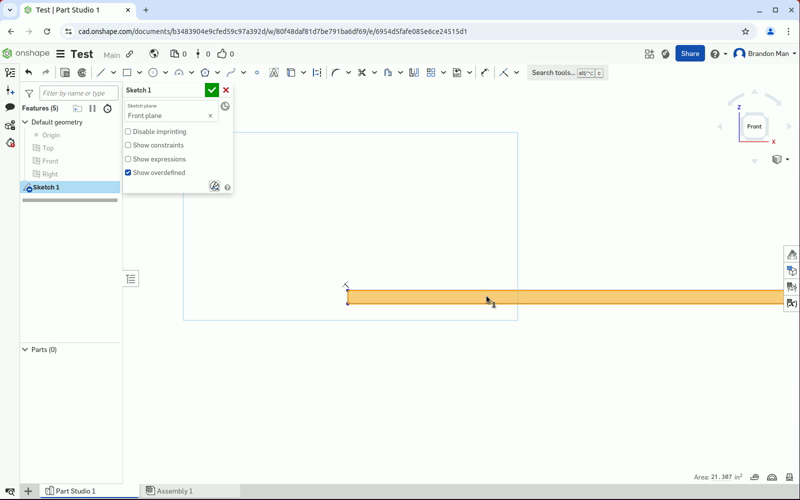
scroll(-6)
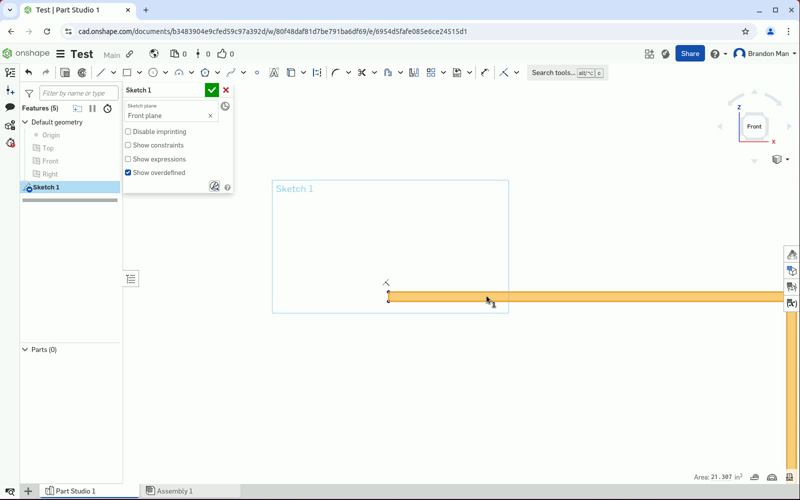
scroll(-6)
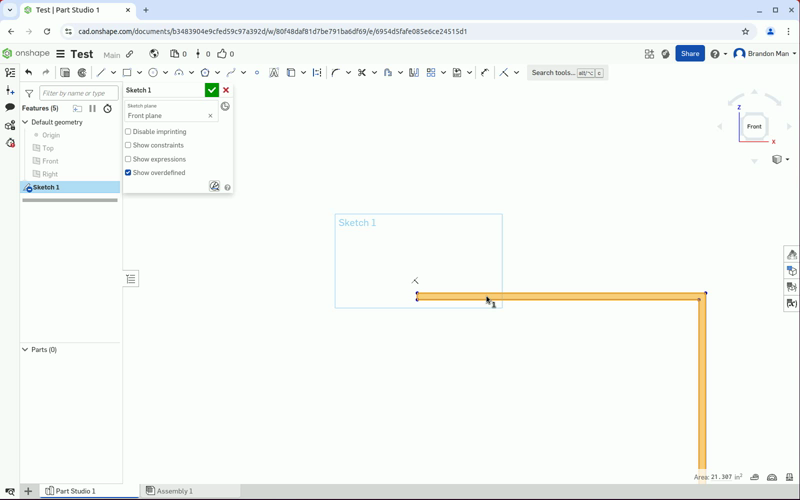
scroll(-6)
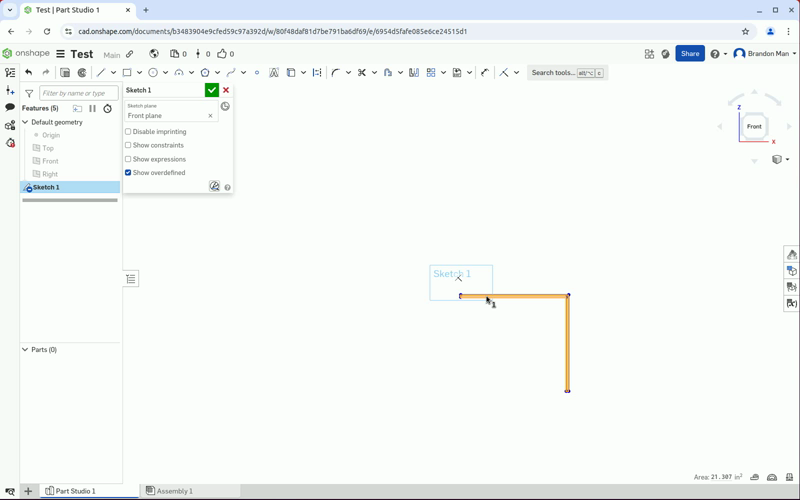
mouse_move(73, 352)
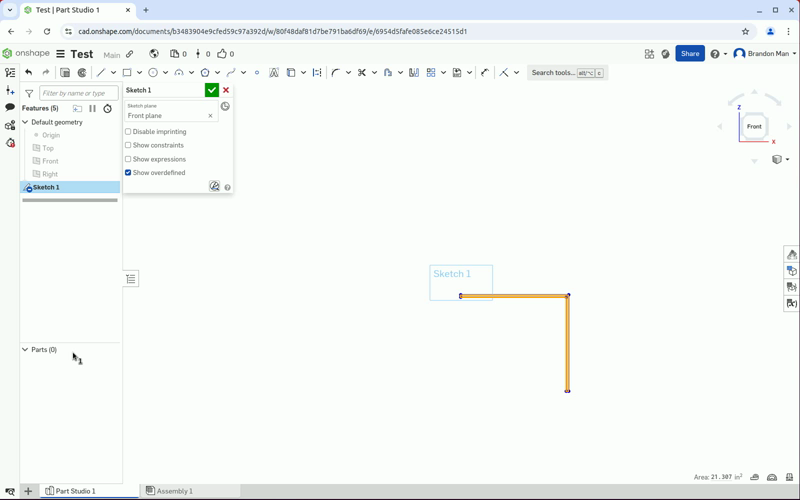
key(shift+y)
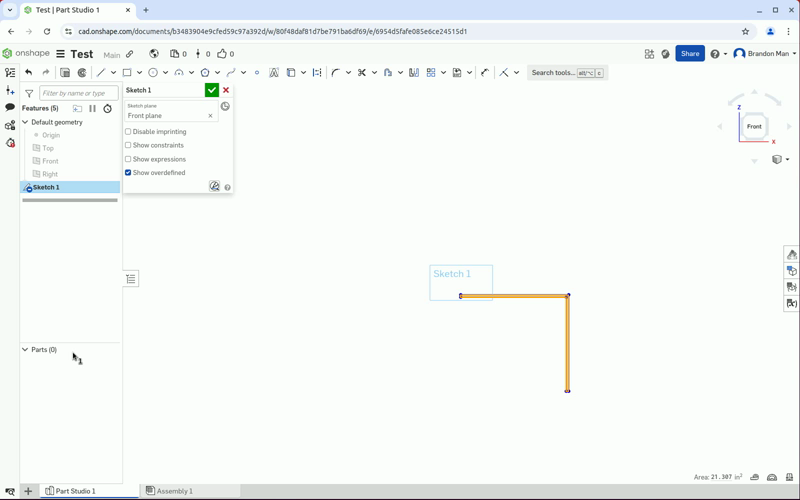
key(shift+e)
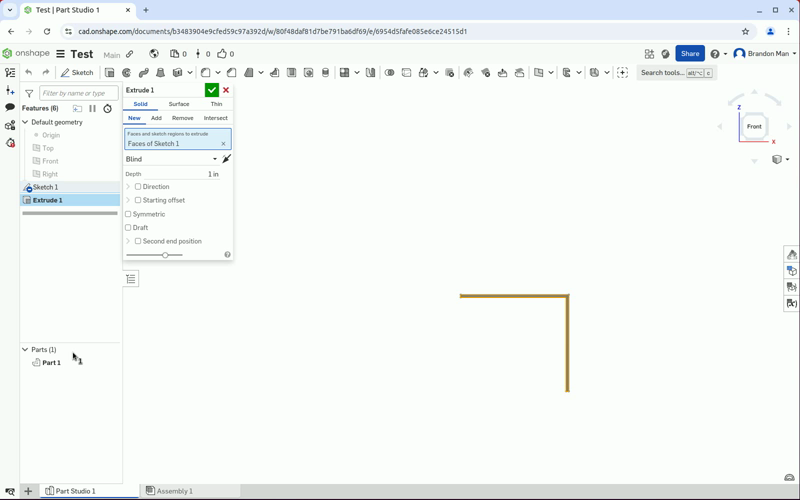
mouse_move(143, 106)
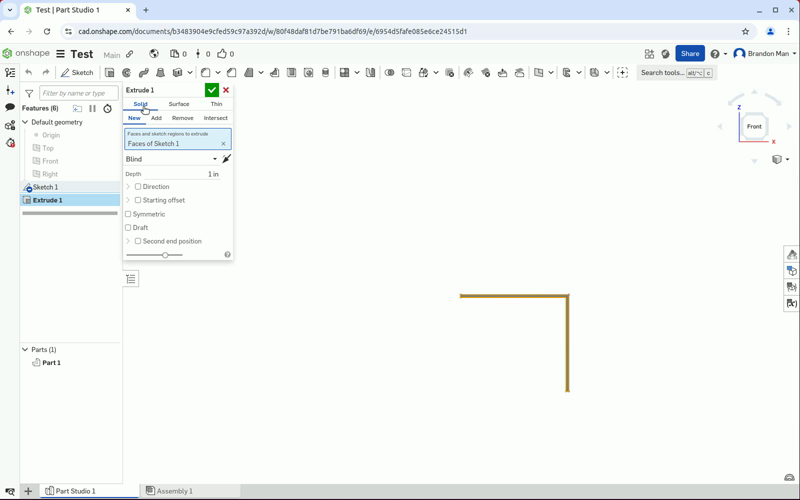
click(143, 106)
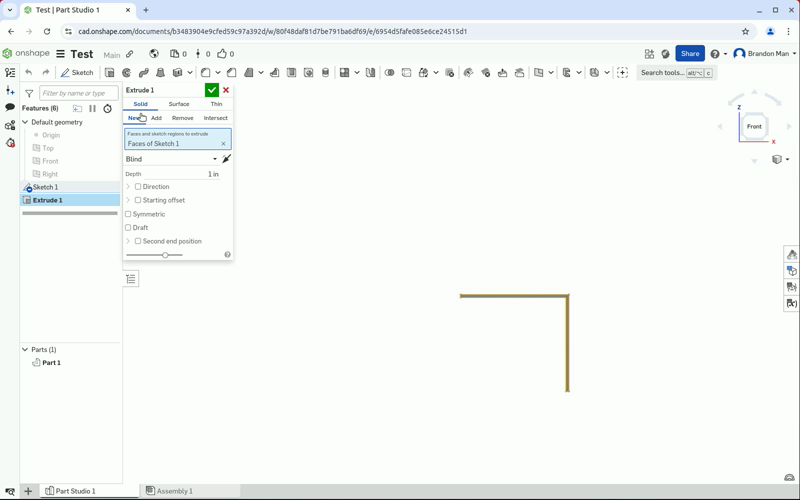
mouse_move(137, 120)
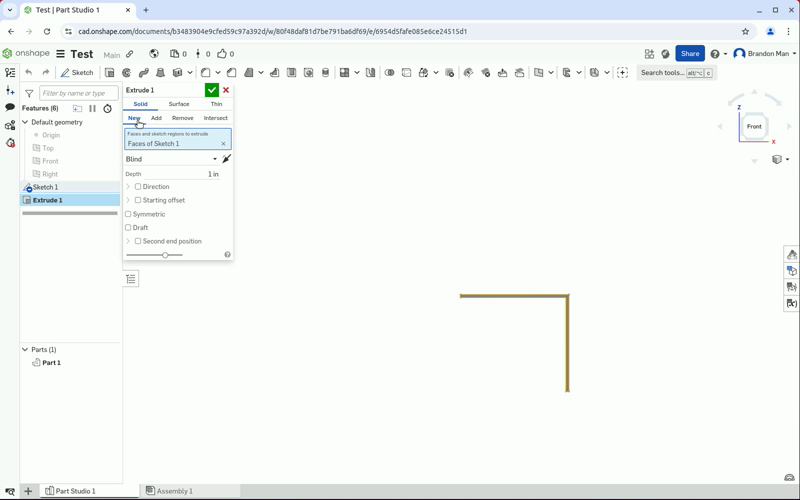
click(137, 120)
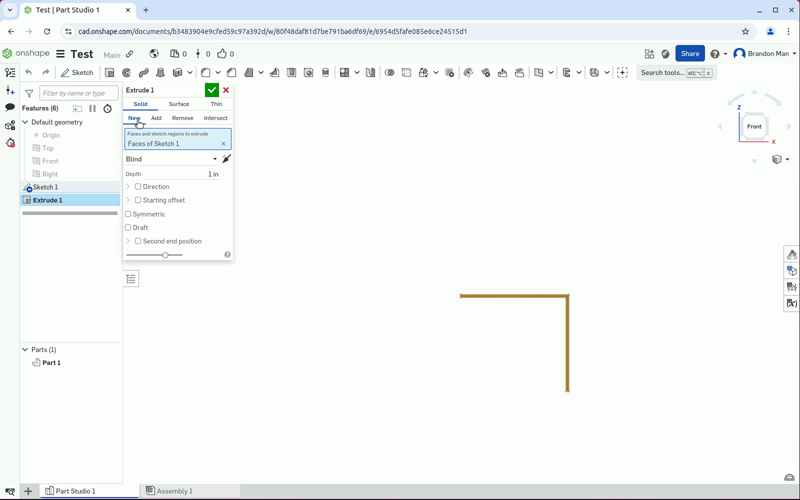
key(tab, 4)
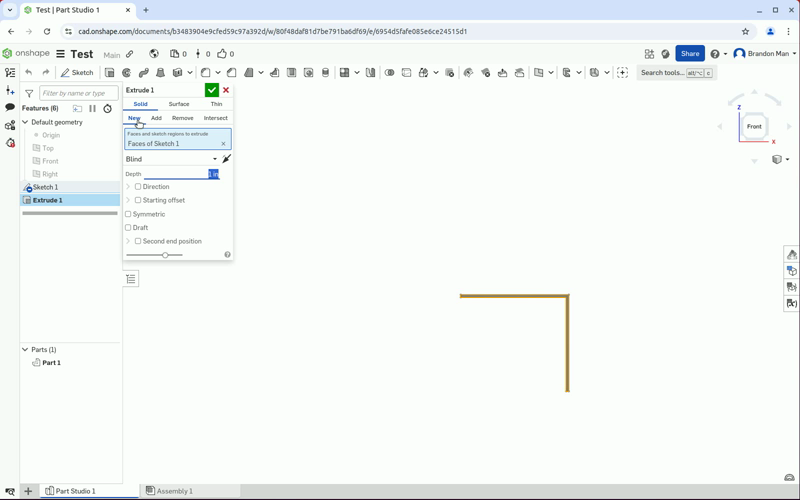
text(7.222)
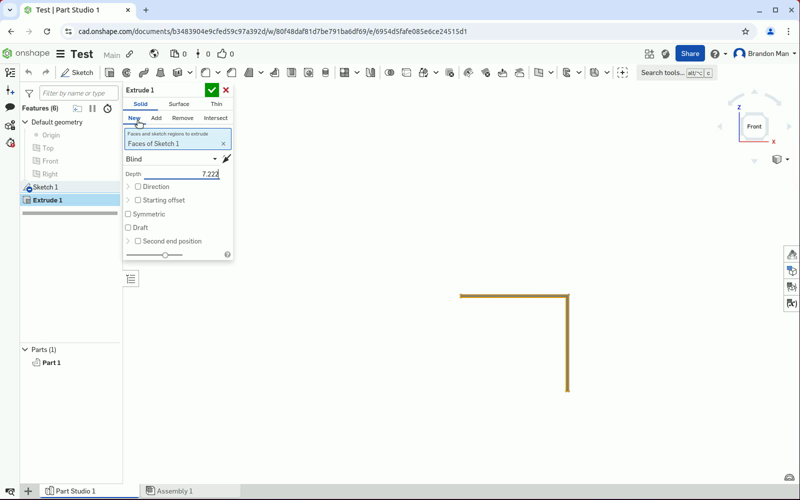
key(tab, 3)
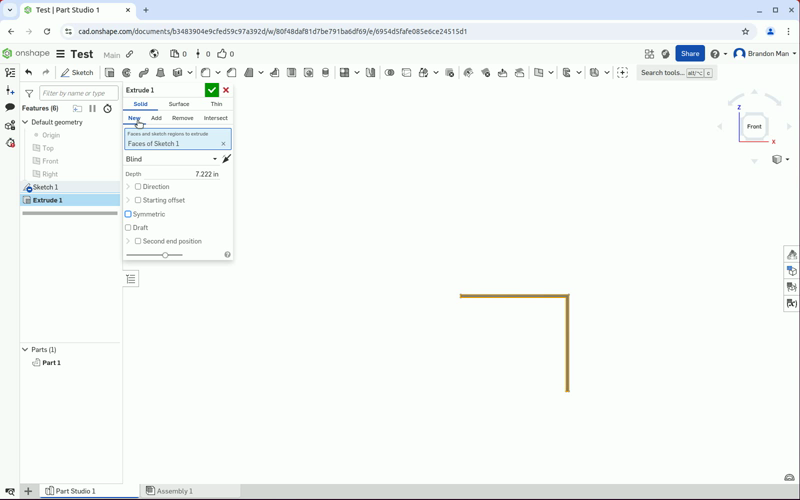
key(space)
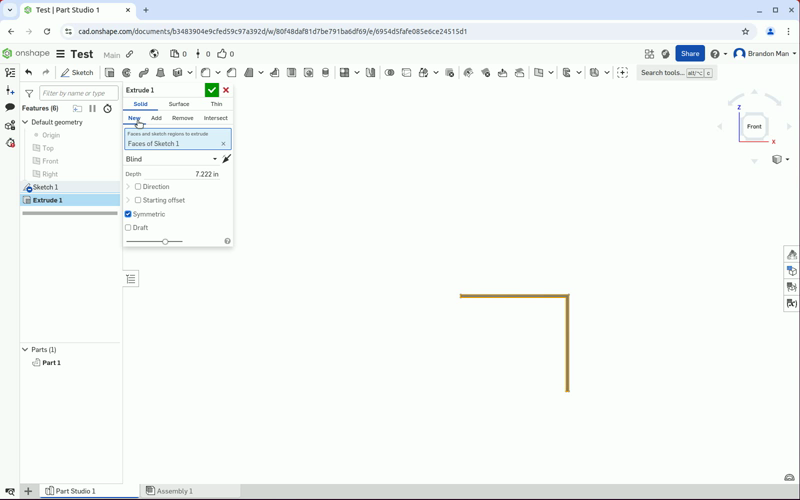
key(enter)
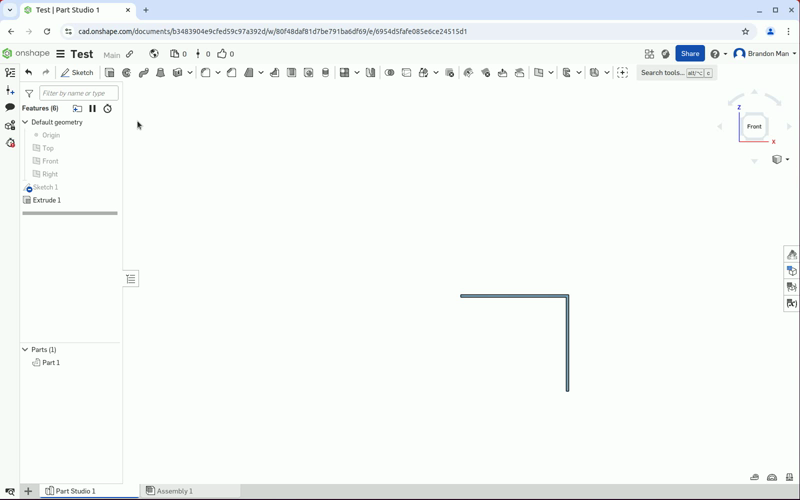
key(shift+h)
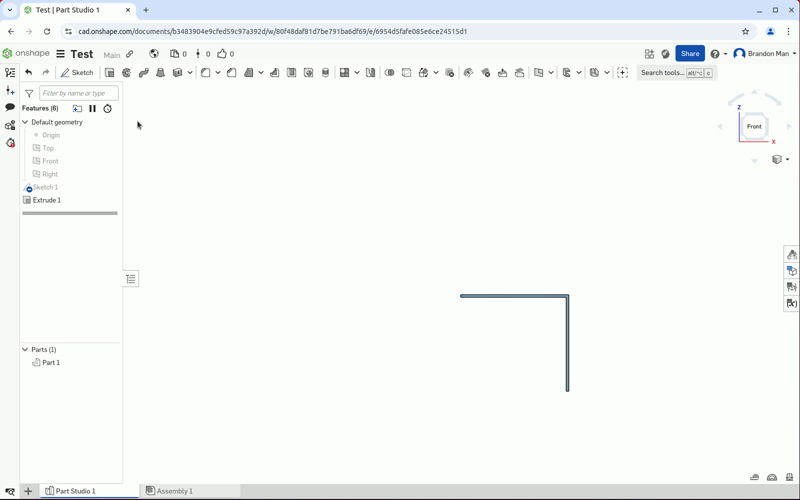
key(shift+h)
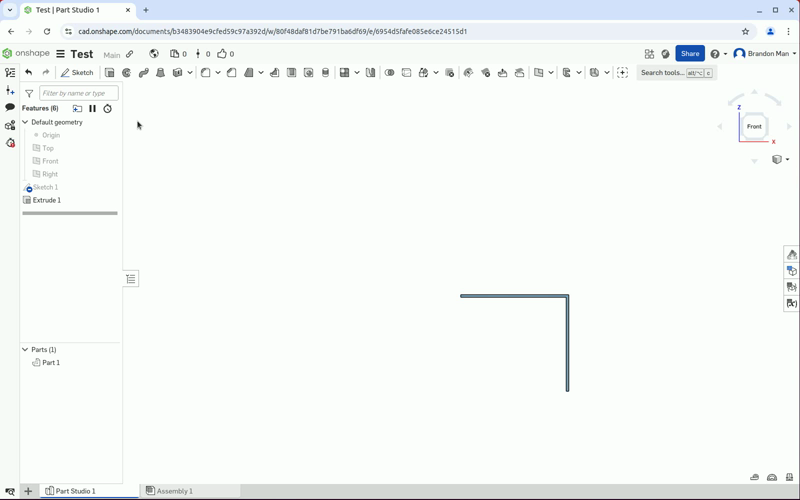
mouse_move(73, 189)
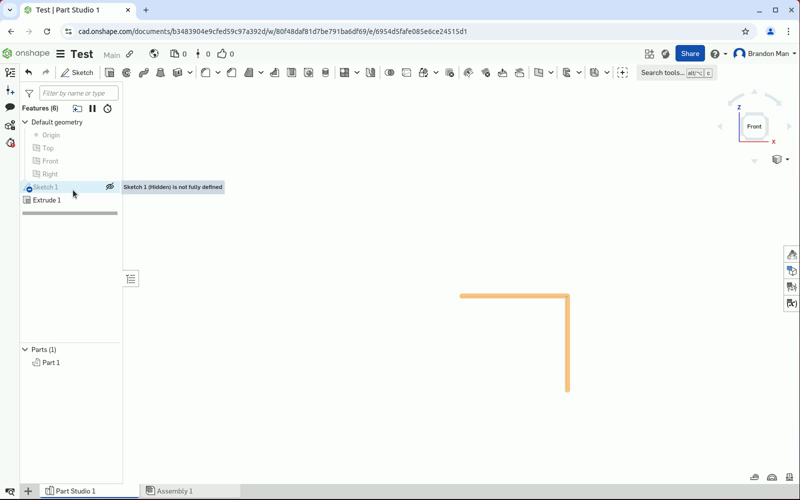
click(73, 189)
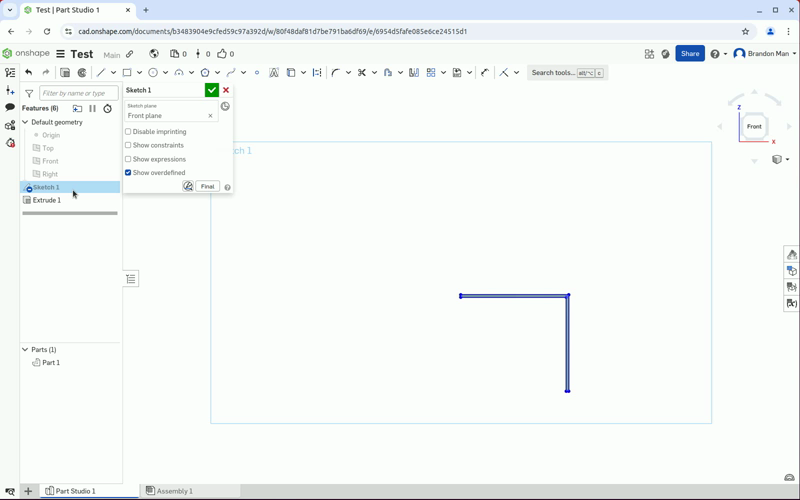
mouse_move(229, 92)
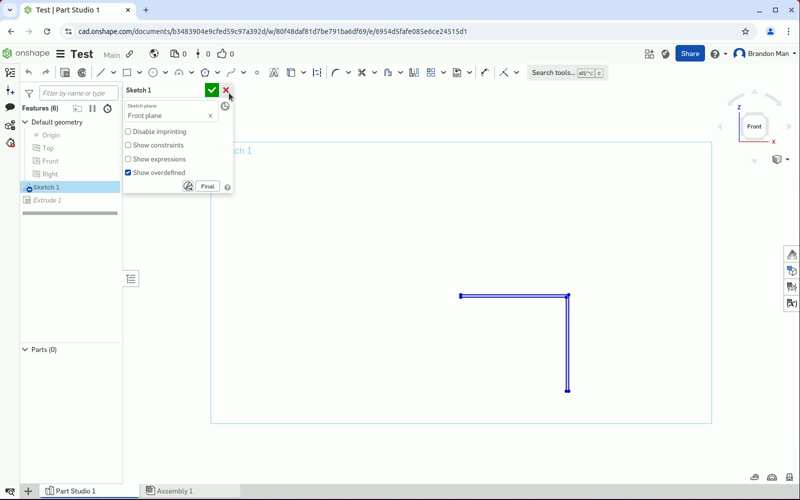
click(229, 92)
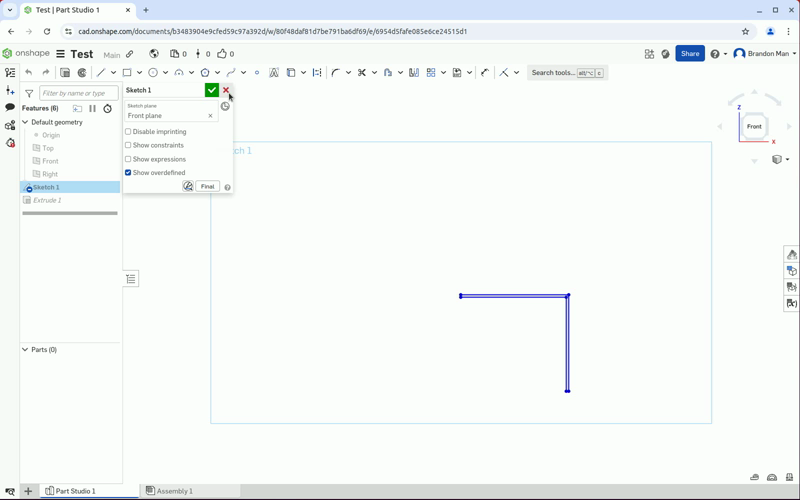
key(shift+s)
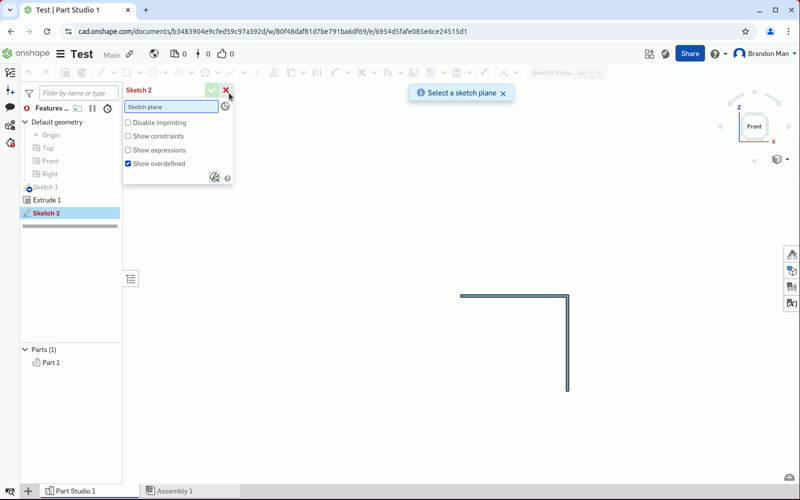
mouse_move(73, 163)
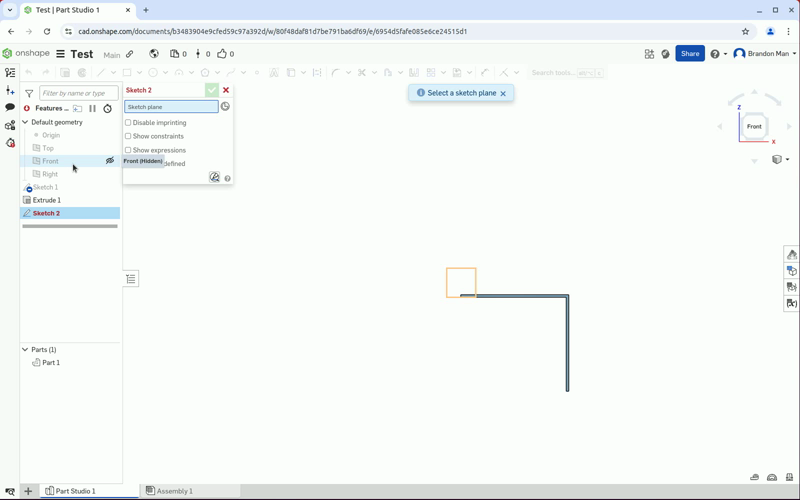
click(73, 163)
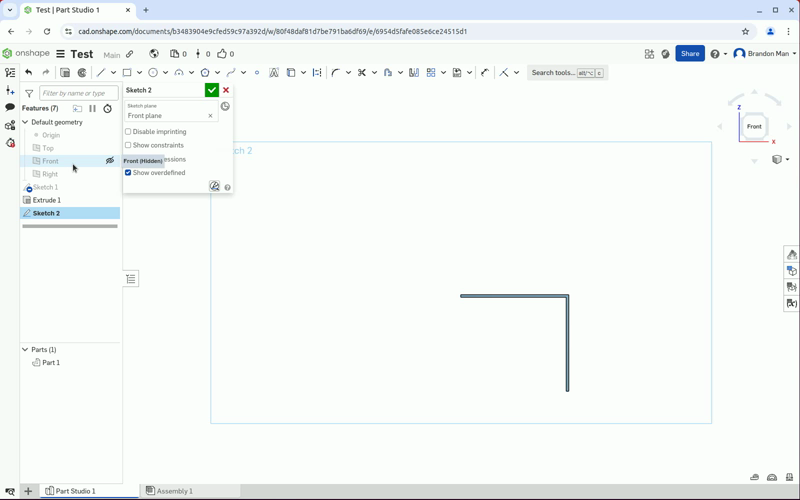
mouse_move(73, 352)
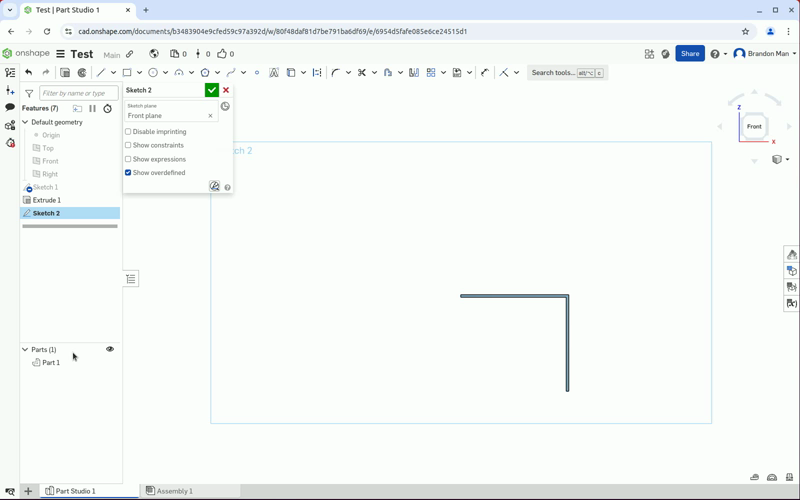
key(y)
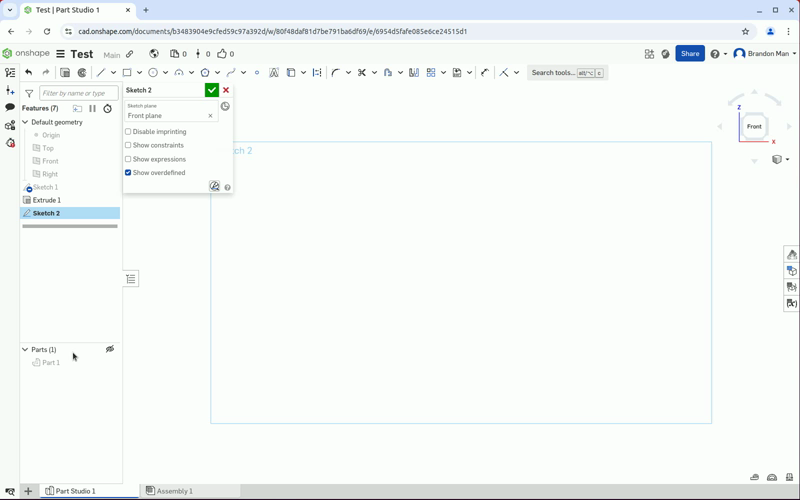
key(l)
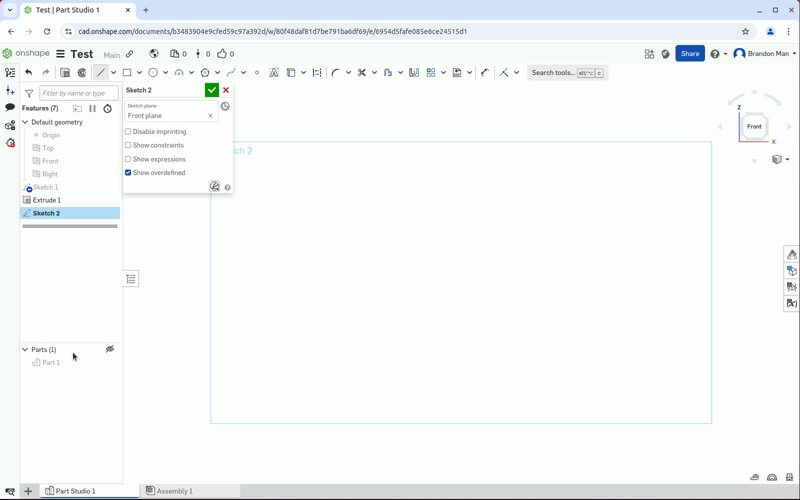
key_down(shift)
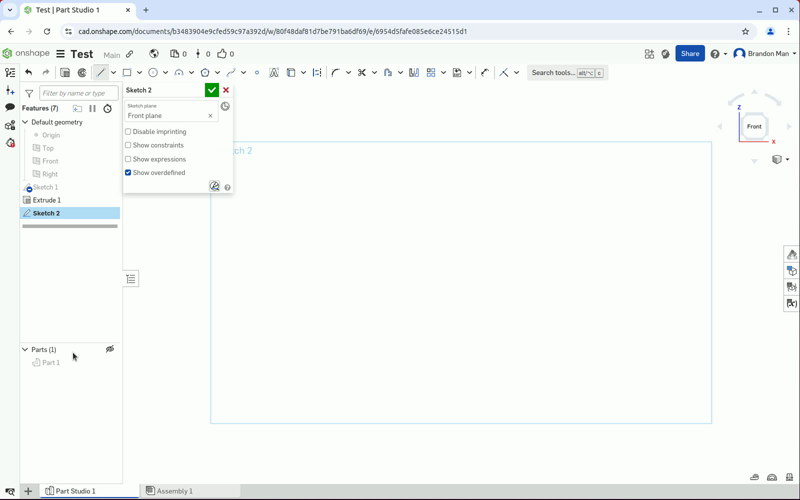
mouse_move(460, 285)
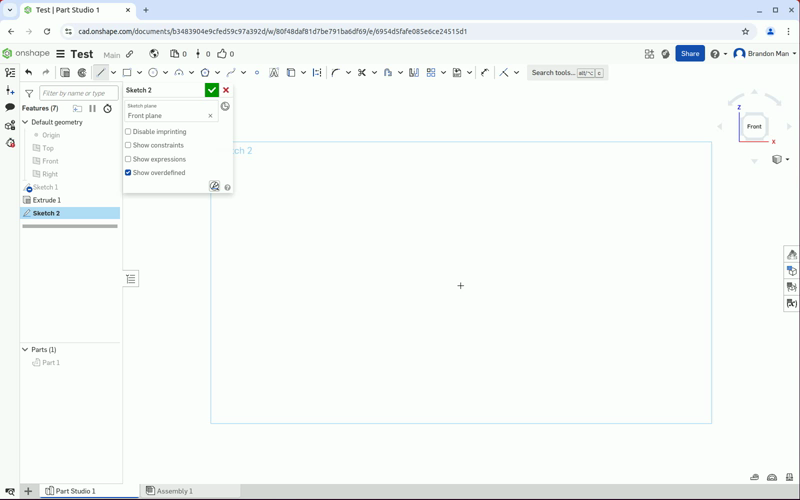
click(460, 285)
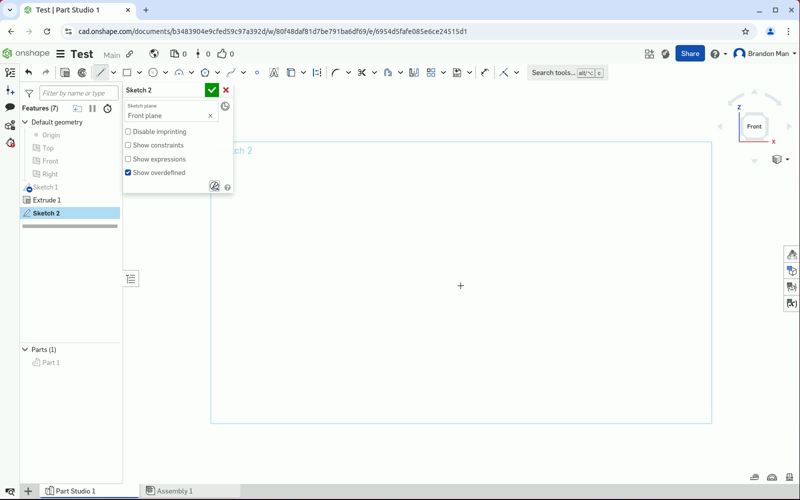
key_up(shift)
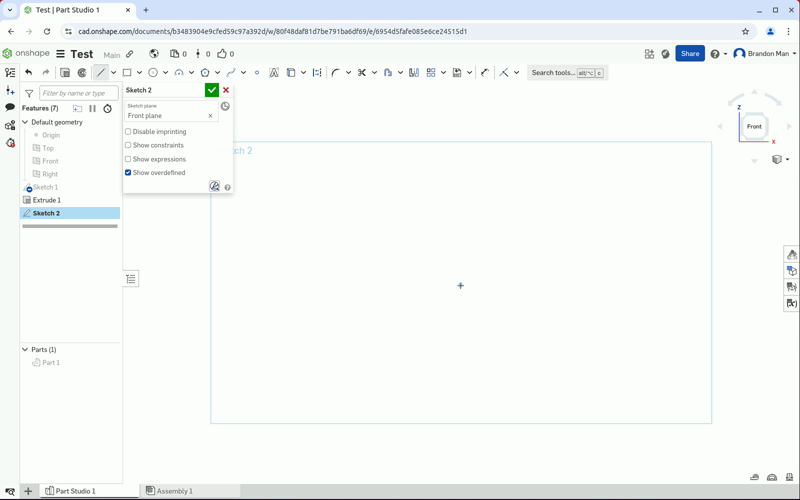
key_down(shift)
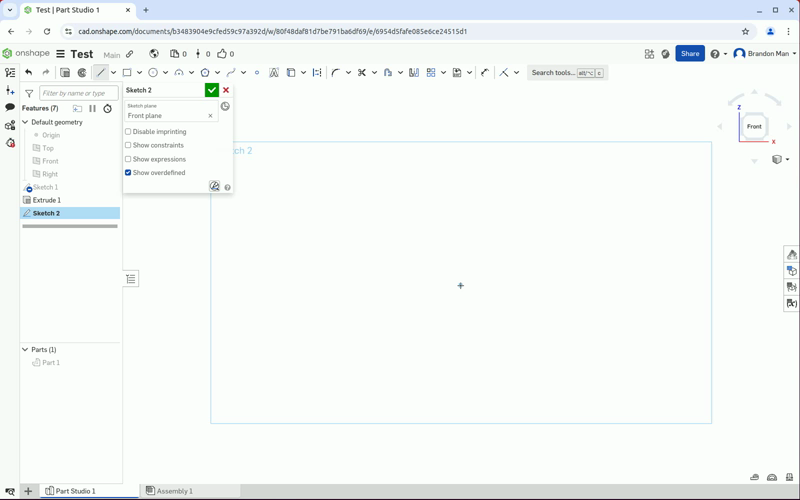
mouse_move(570, 285)
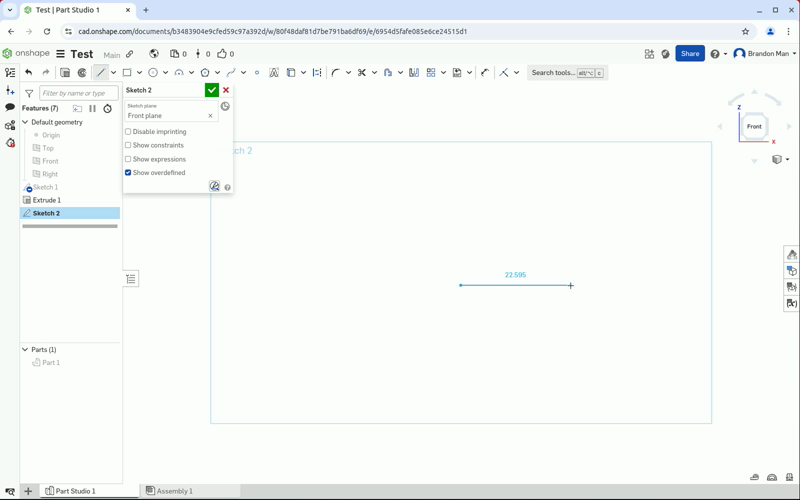
click(570, 285)
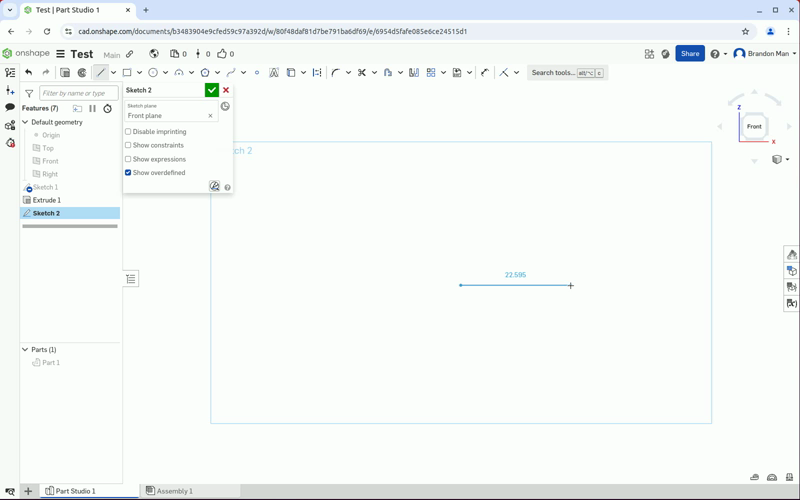
key_up(shift)
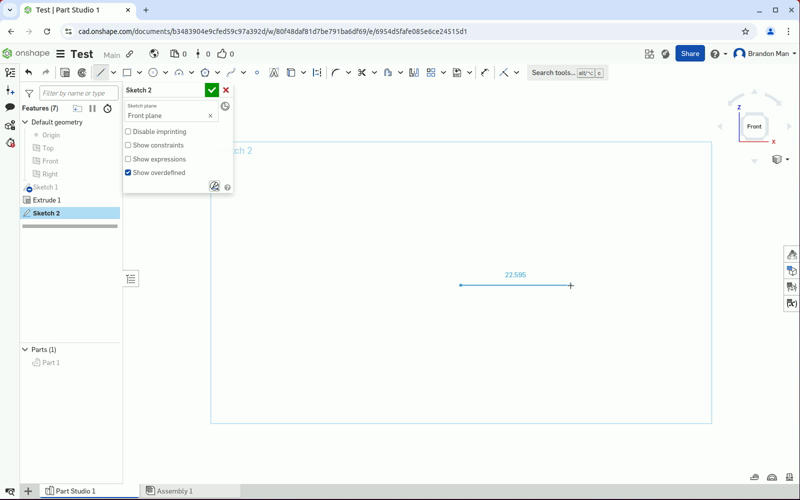
key_down(shift)
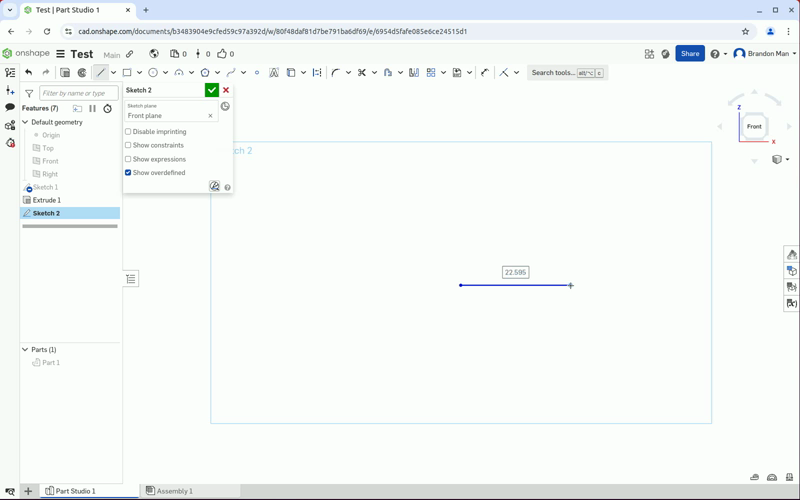
mouse_move(570, 390)
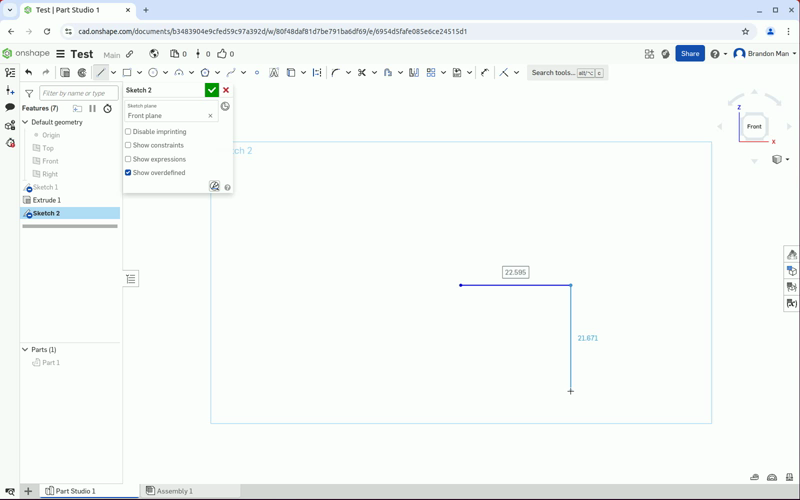
click(570, 390)
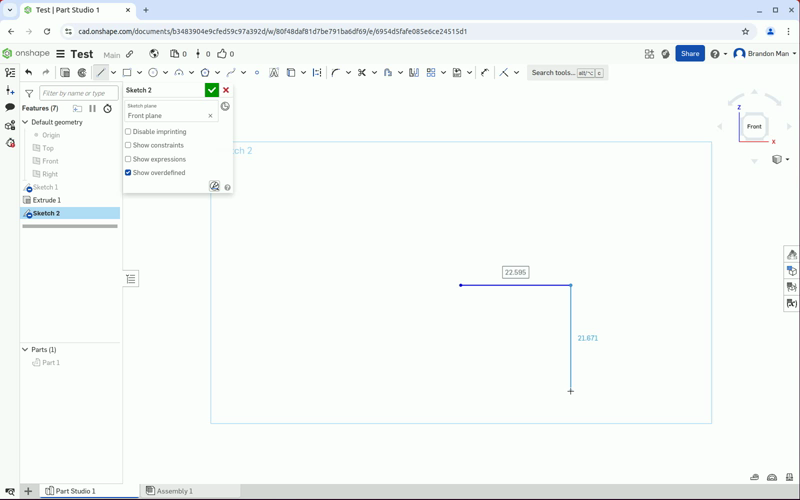
key_up(shift)
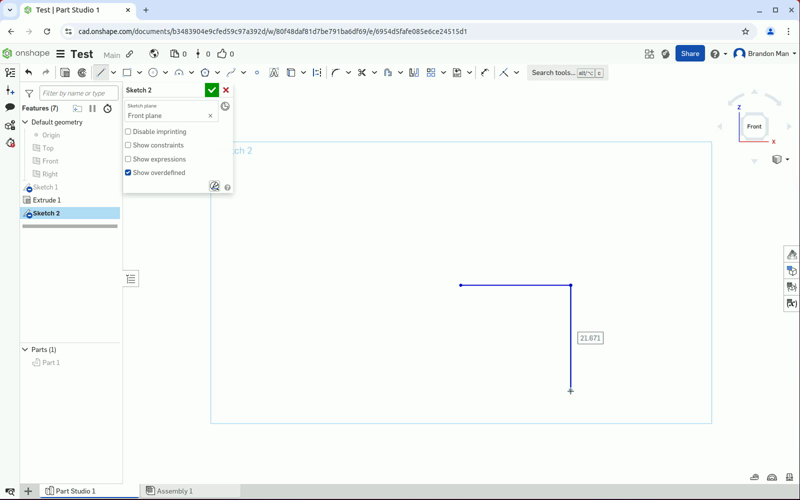
key_down(shift)
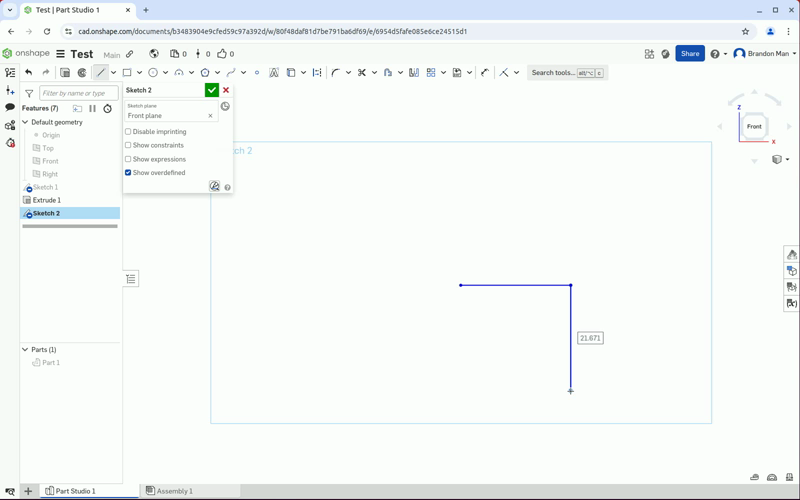
mouse_move(589, 390)
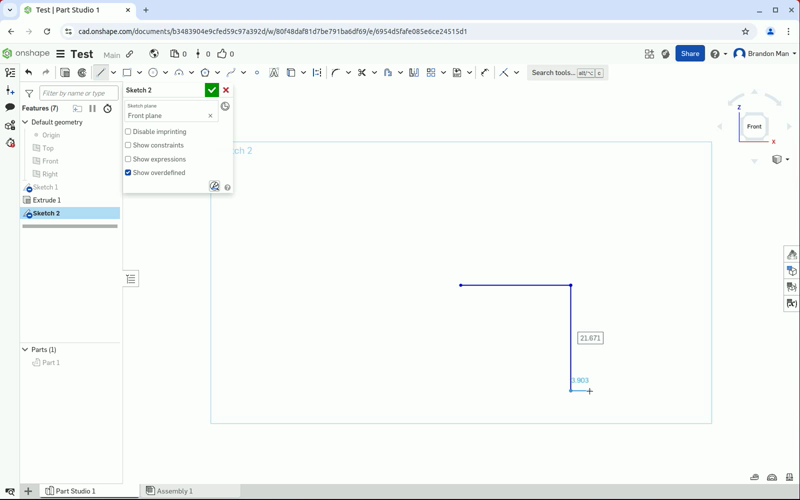
mouse_move(573, 390)
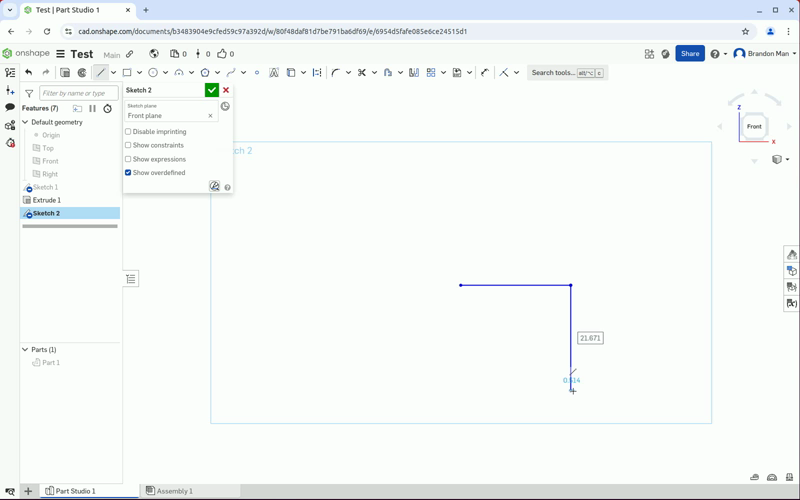
scroll(6)
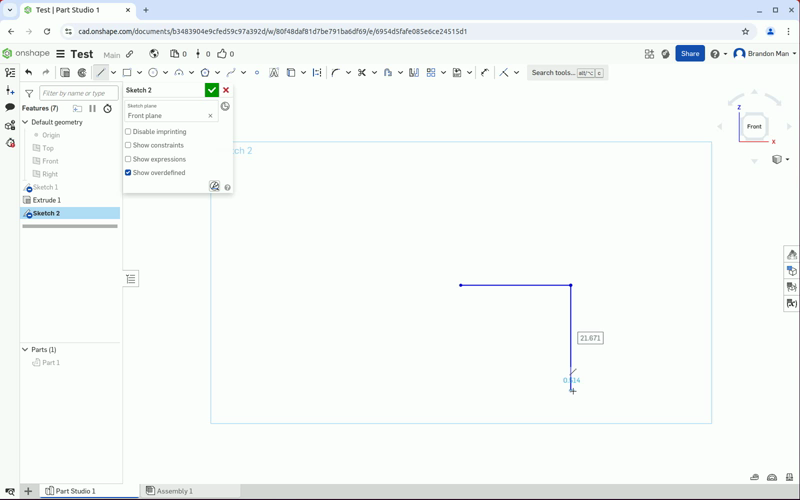
scroll(6)
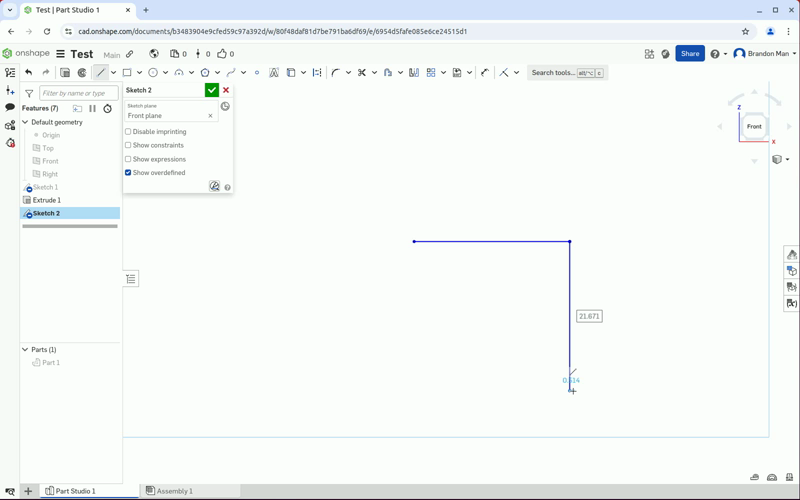
scroll(6)
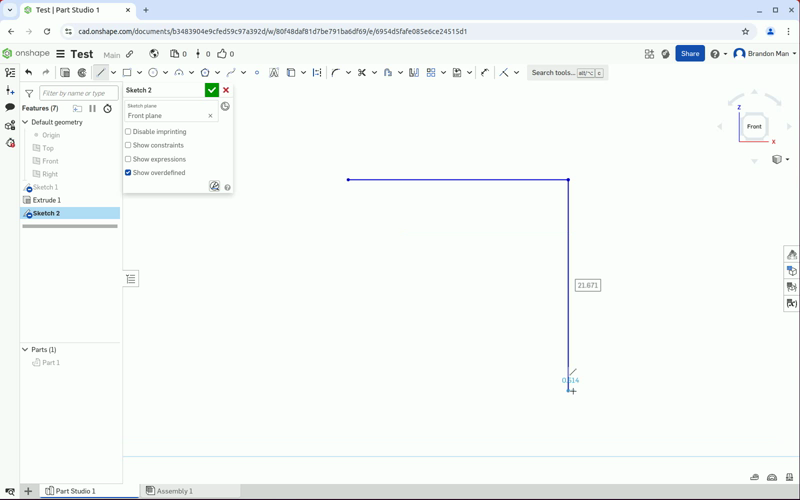
scroll(6)
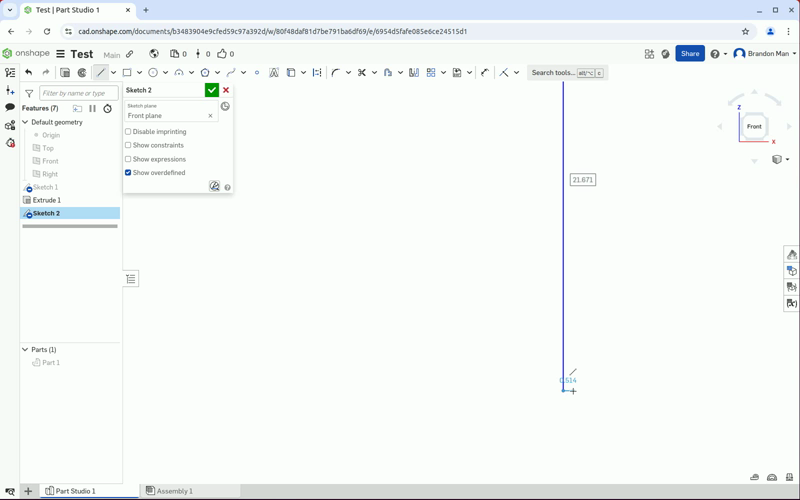
scroll(6)
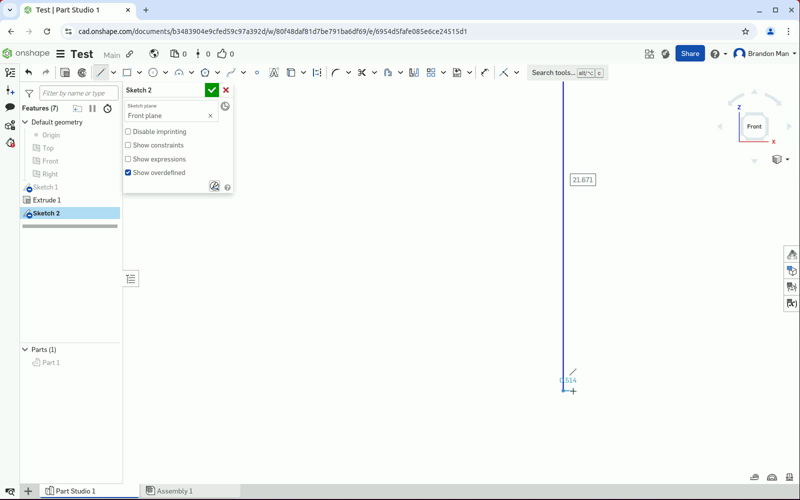
scroll(6)
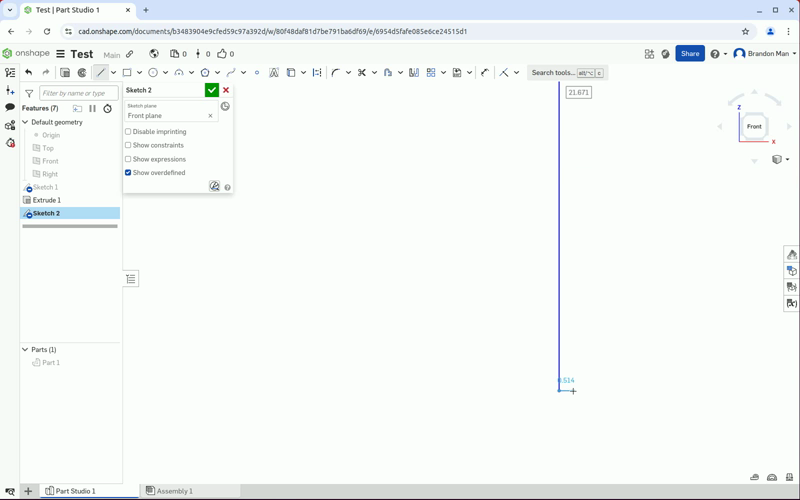
scroll(6)
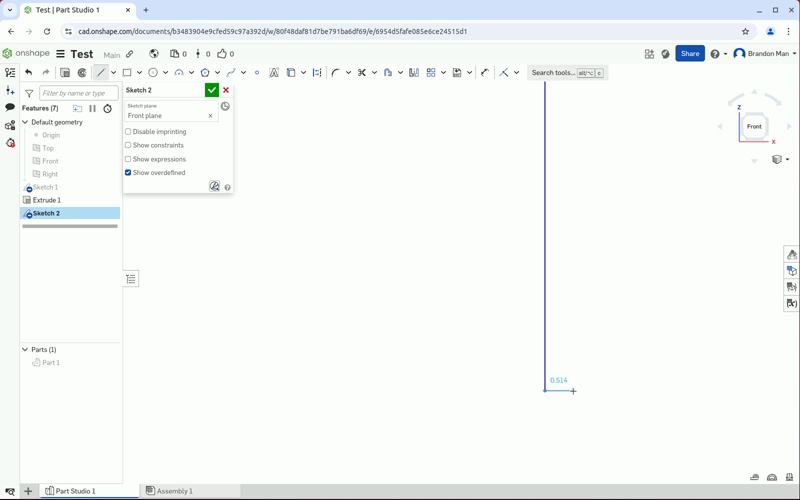
click(573, 390)
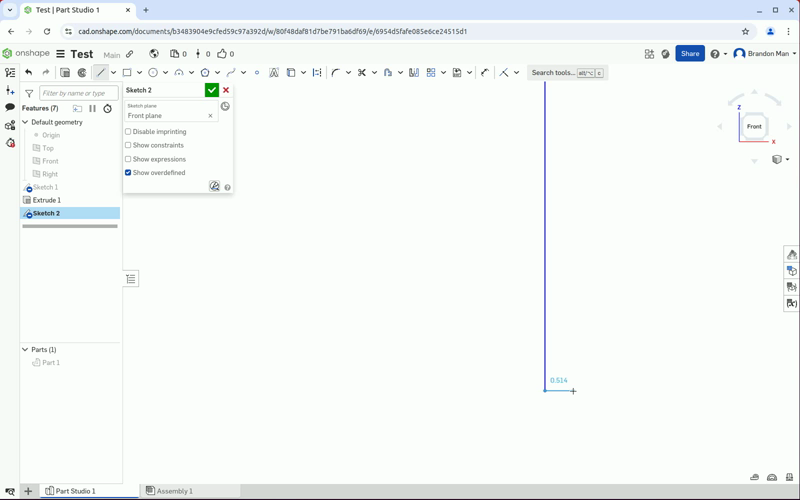
scroll(-6)
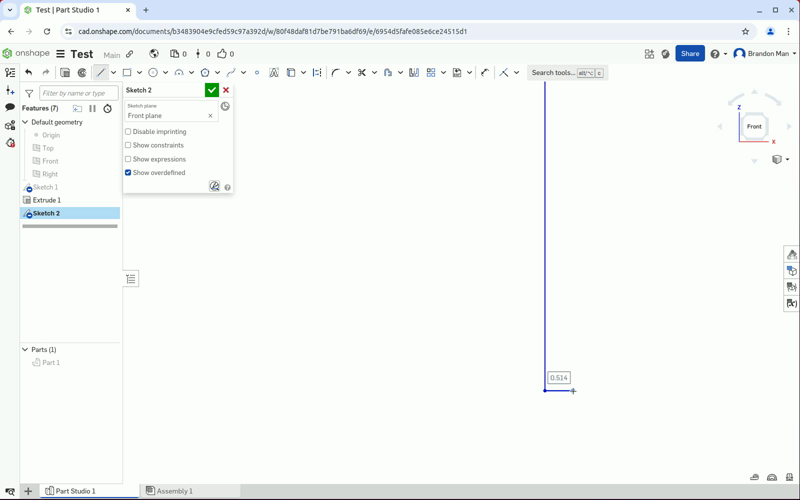
scroll(-6)
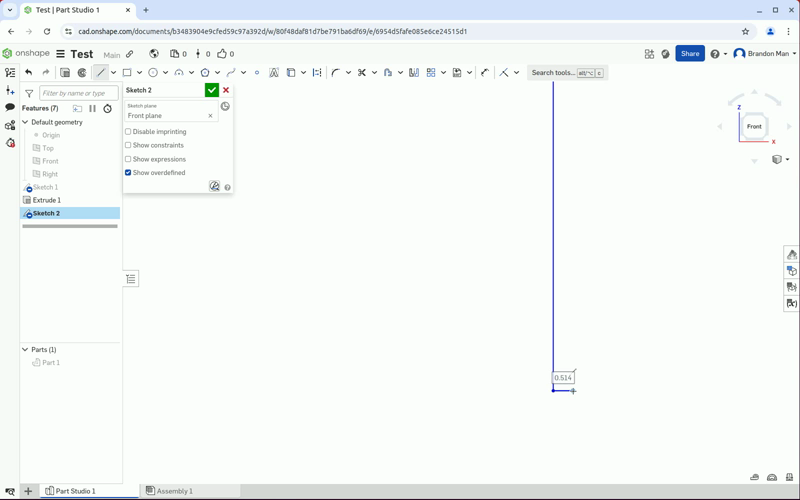
scroll(-6)
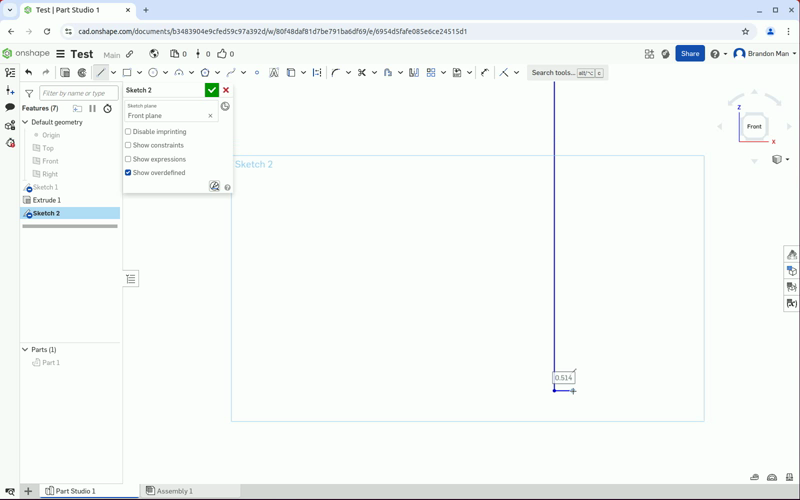
scroll(-6)
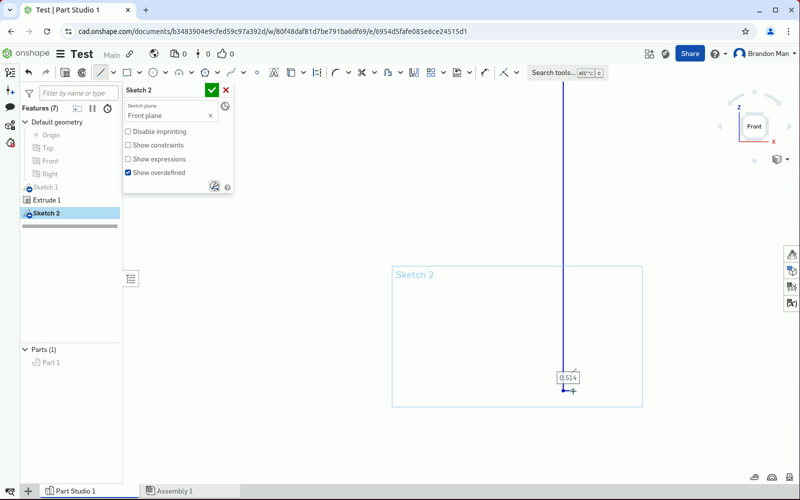
scroll(-6)
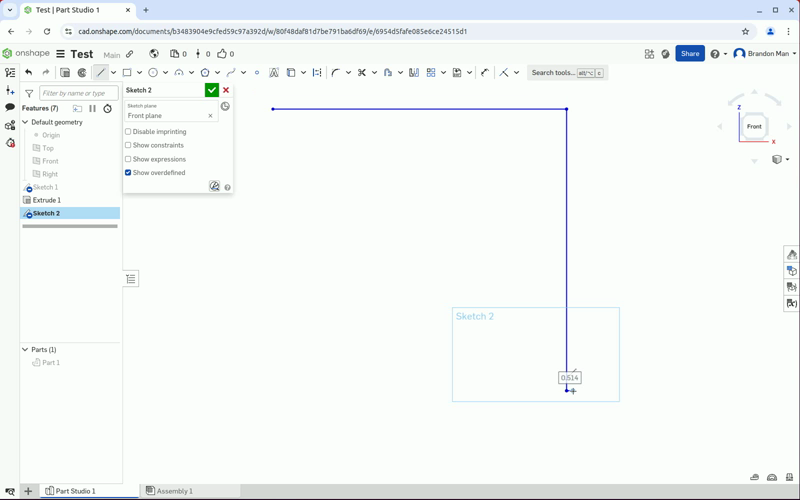
scroll(-6)
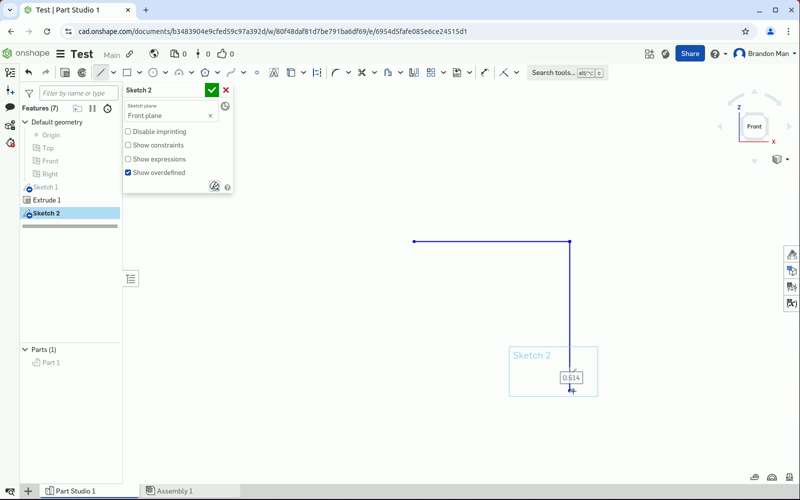
scroll(-6)
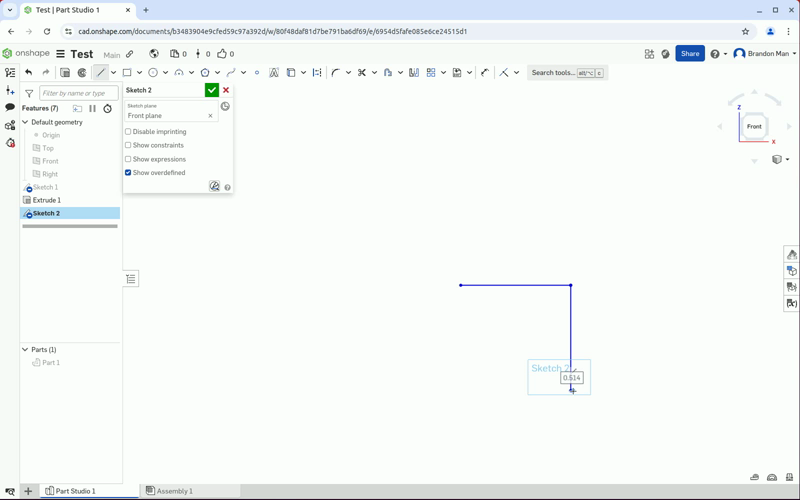
key_up(shift)
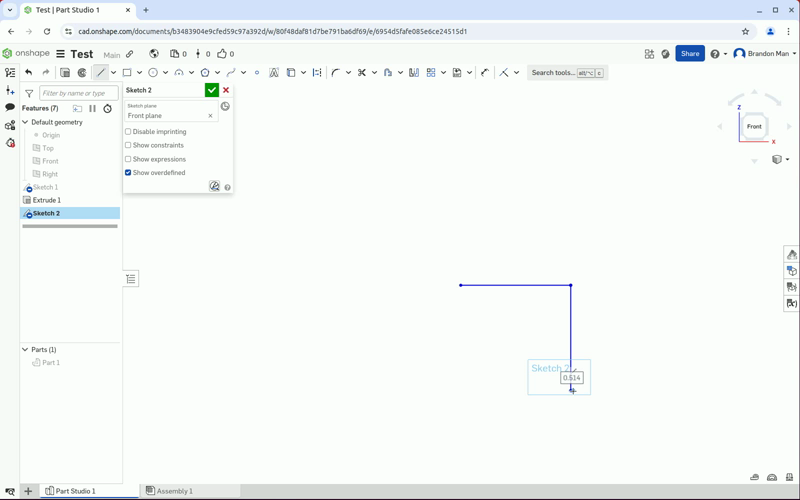
key_down(shift)
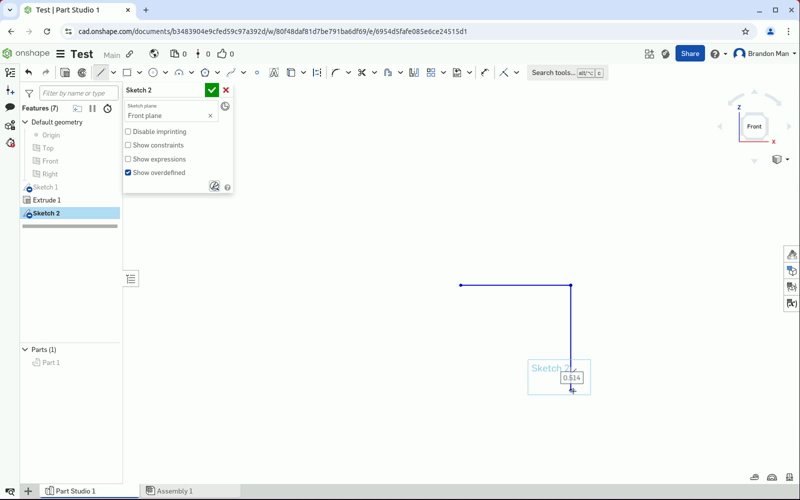
mouse_move(573, 282)
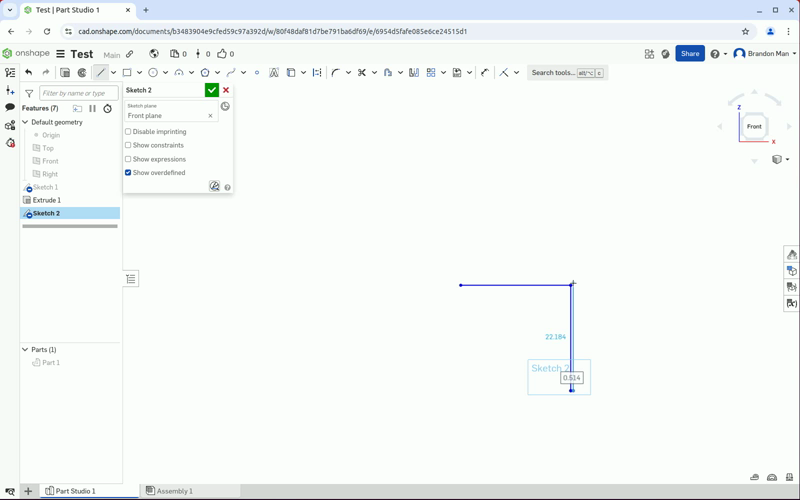
scroll(6)
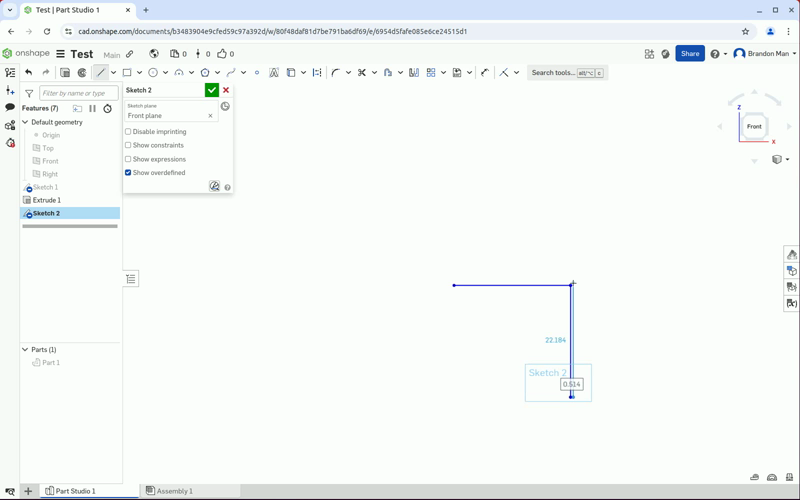
scroll(6)
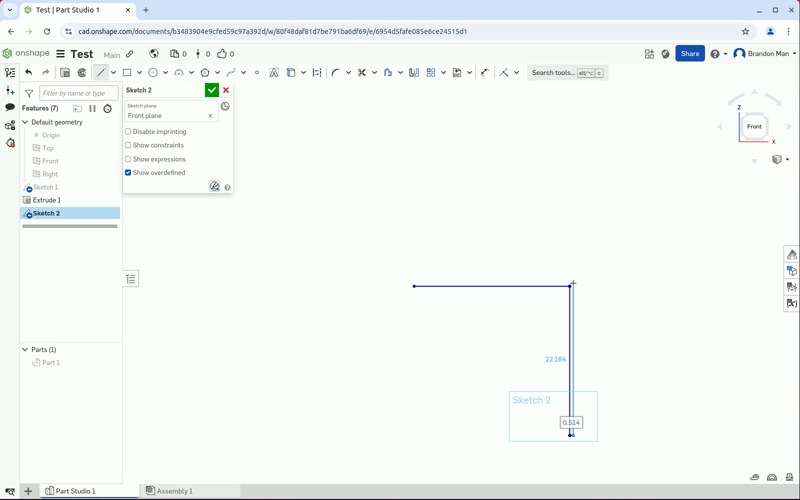
scroll(6)
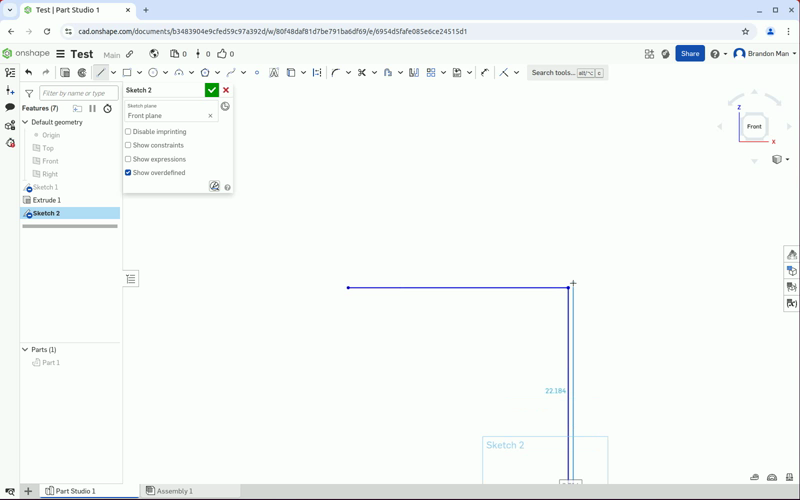
scroll(6)
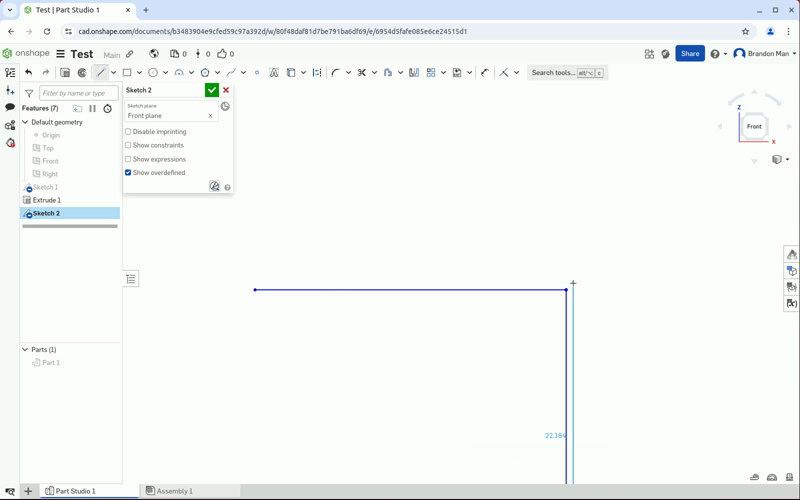
scroll(6)
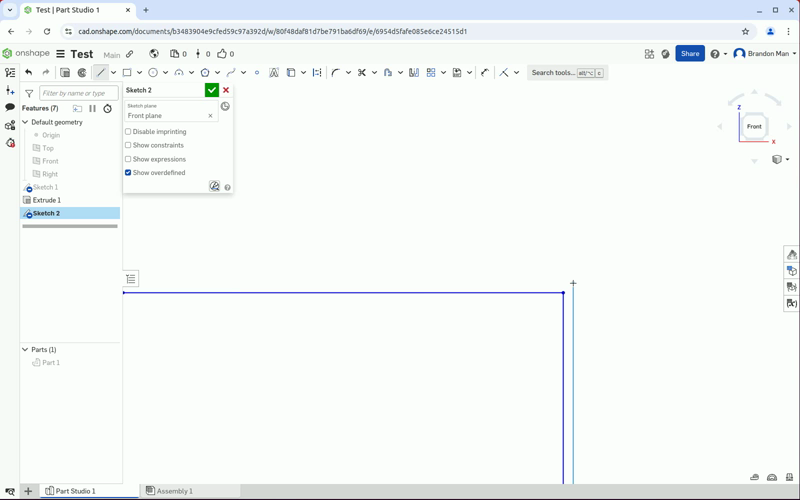
scroll(6)
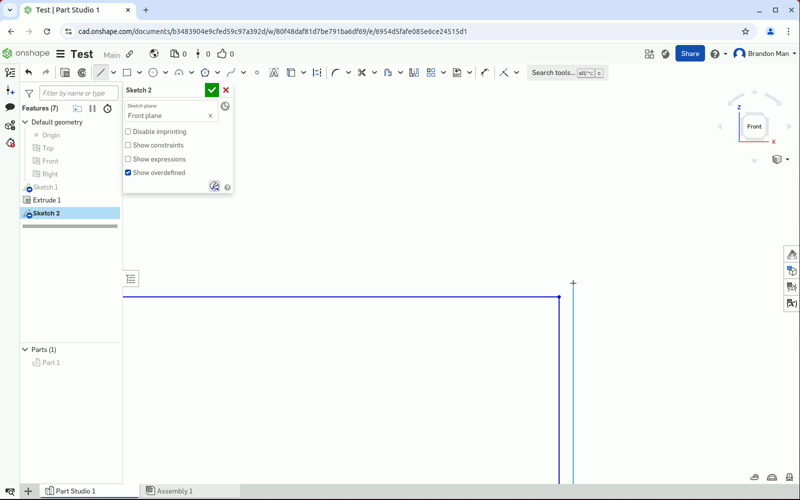
scroll(6)
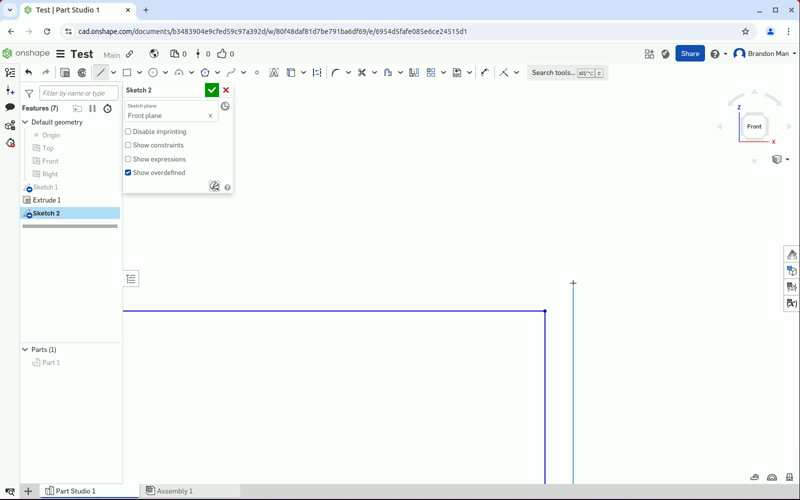
click(573, 282)
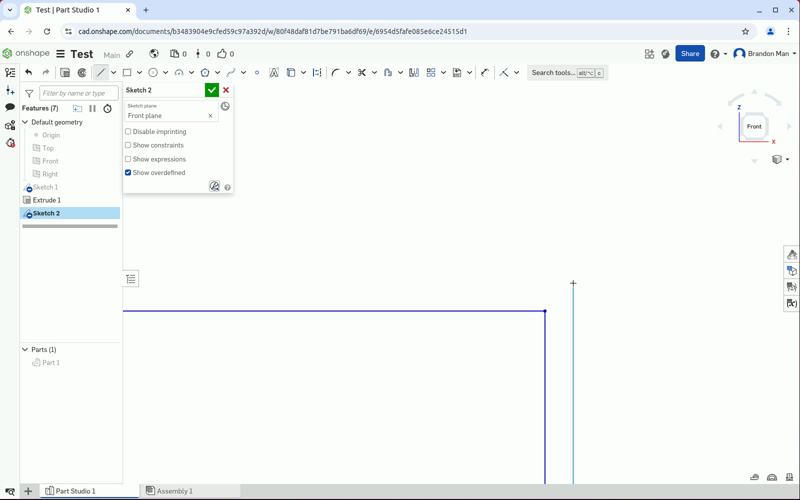
scroll(-6)
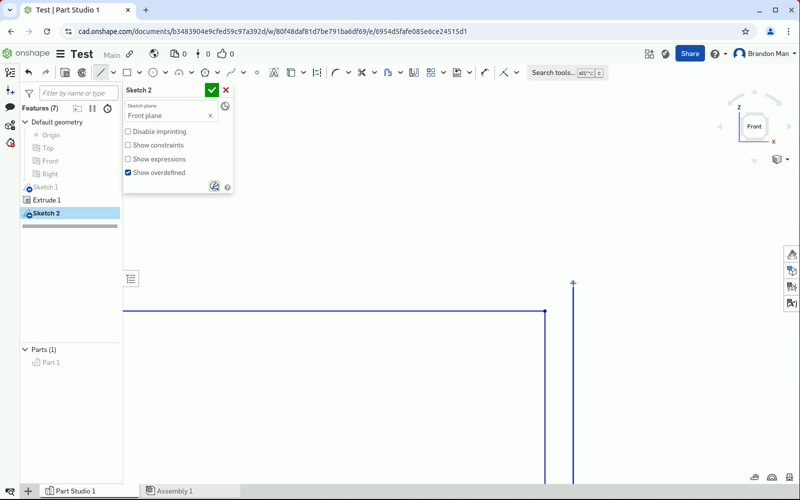
scroll(-6)
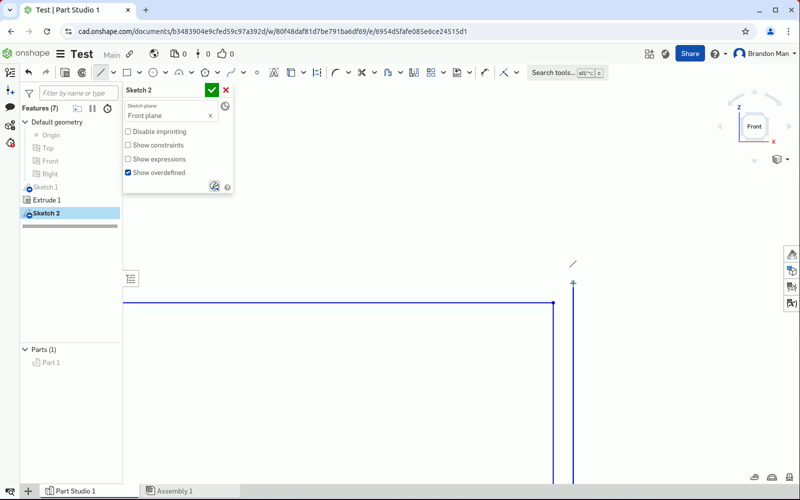
scroll(-6)
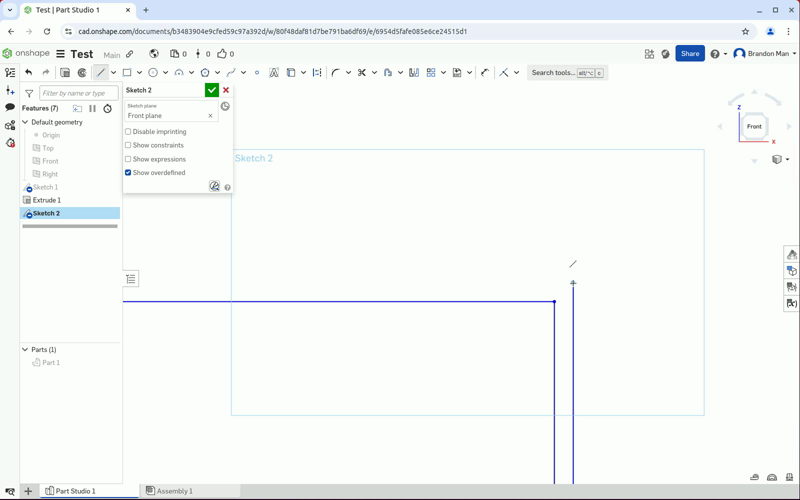
scroll(-6)
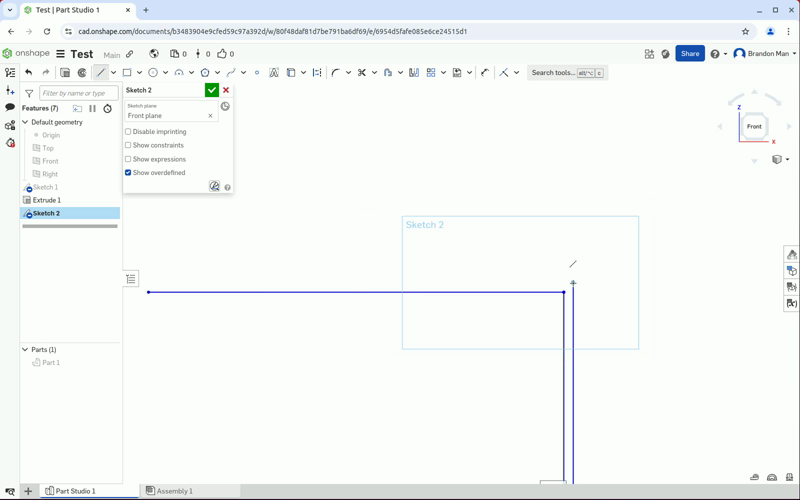
scroll(-6)
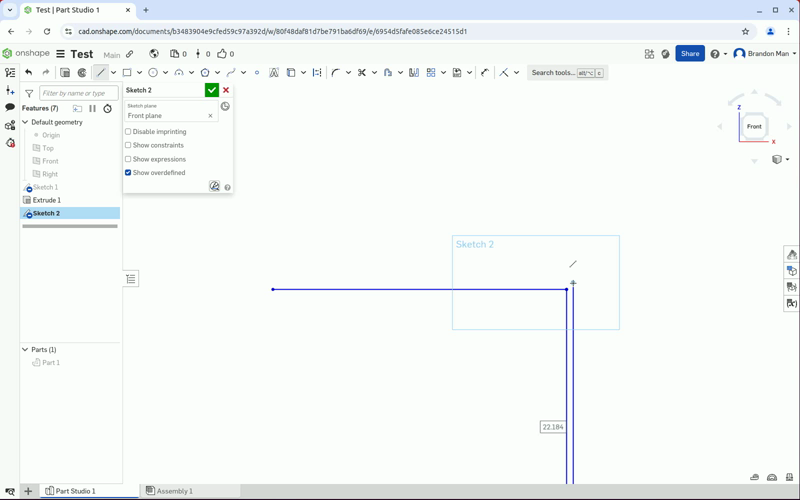
scroll(-6)
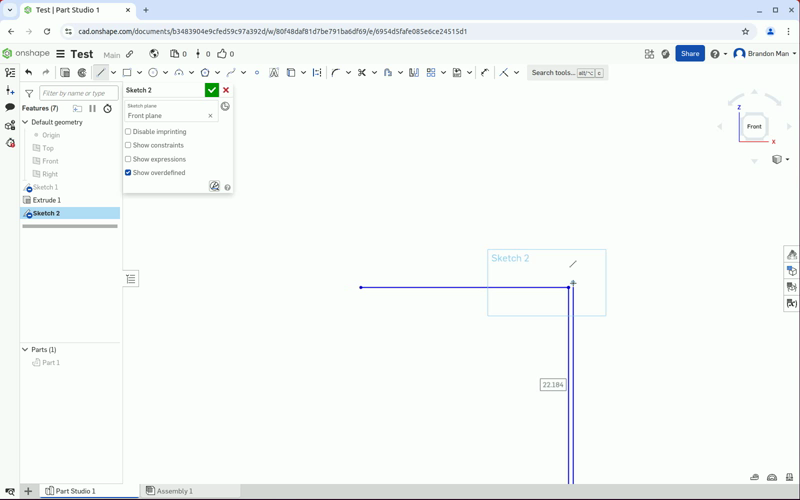
scroll(-6)
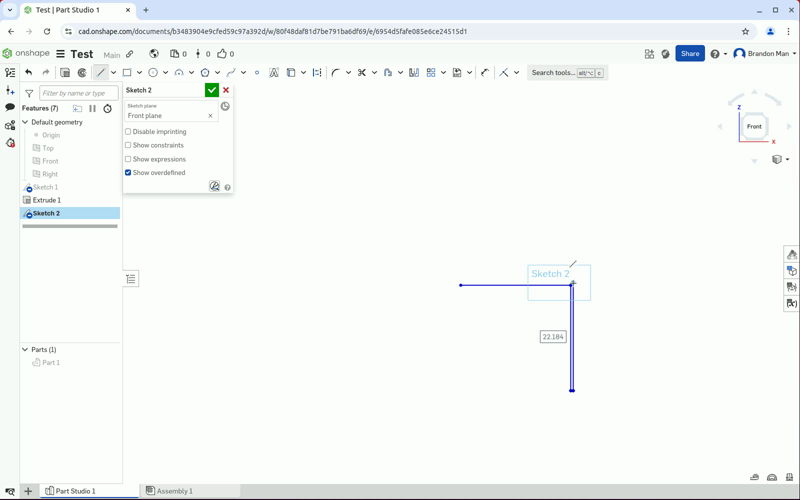
key_up(shift)
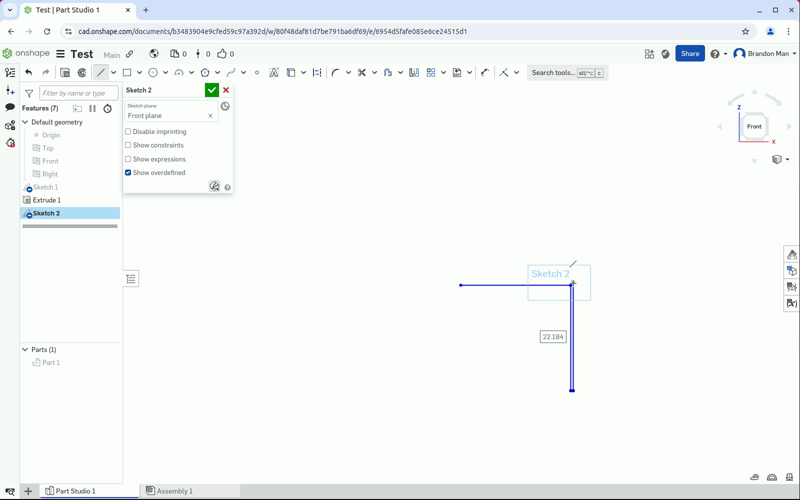
key_down(shift)
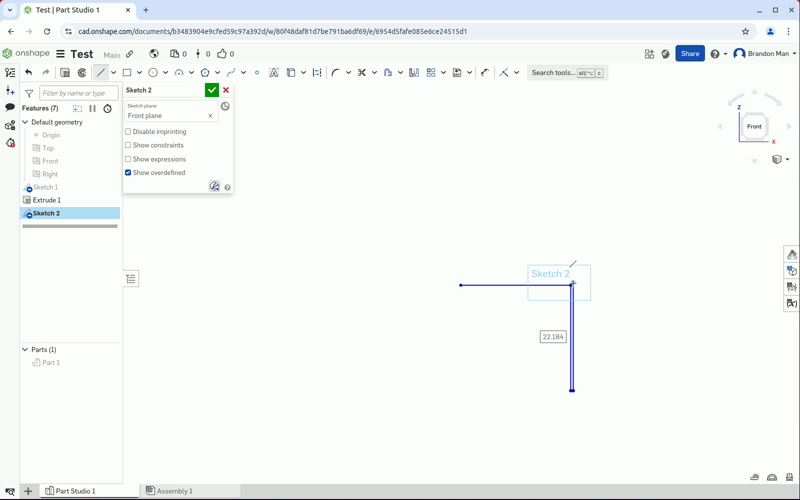
mouse_move(460, 282)
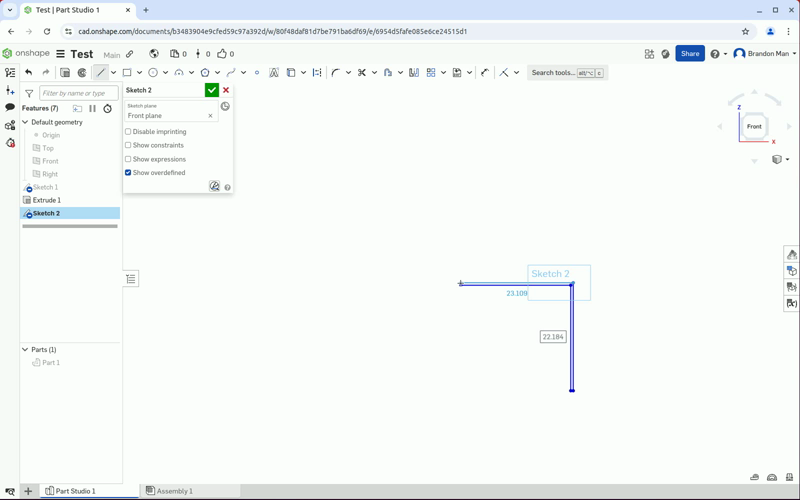
scroll(6)
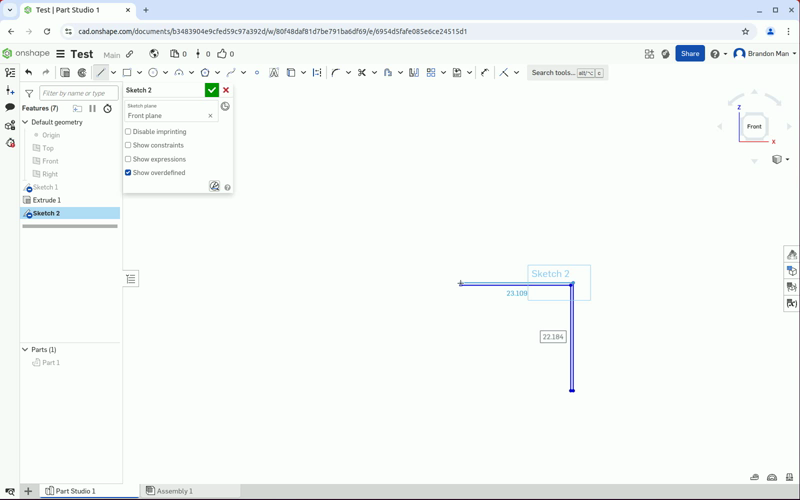
scroll(6)
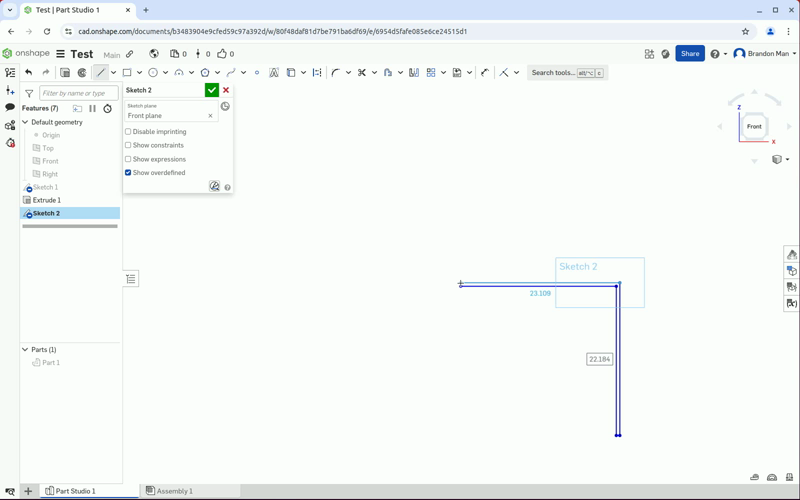
scroll(6)
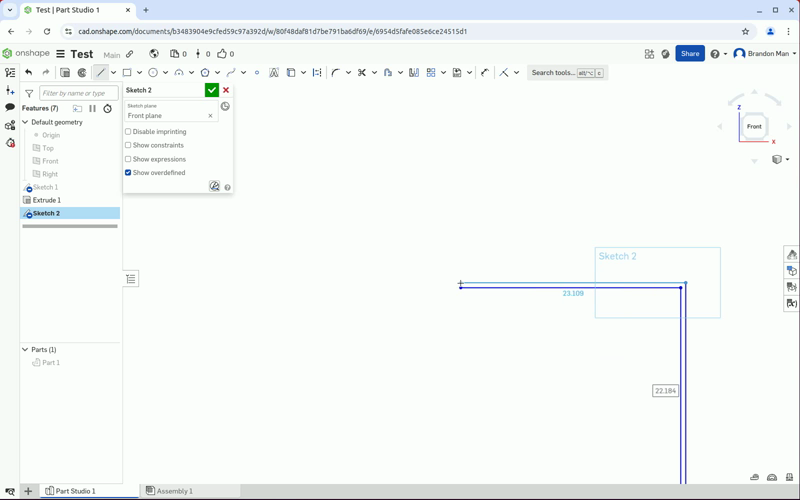
scroll(6)
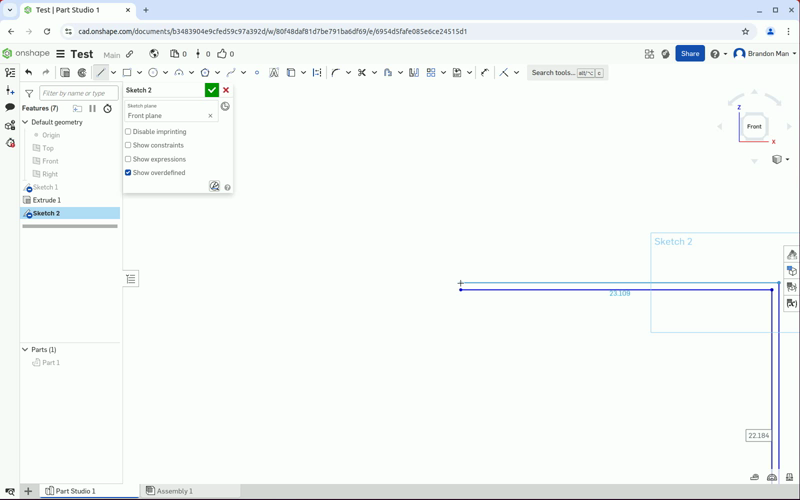
scroll(6)
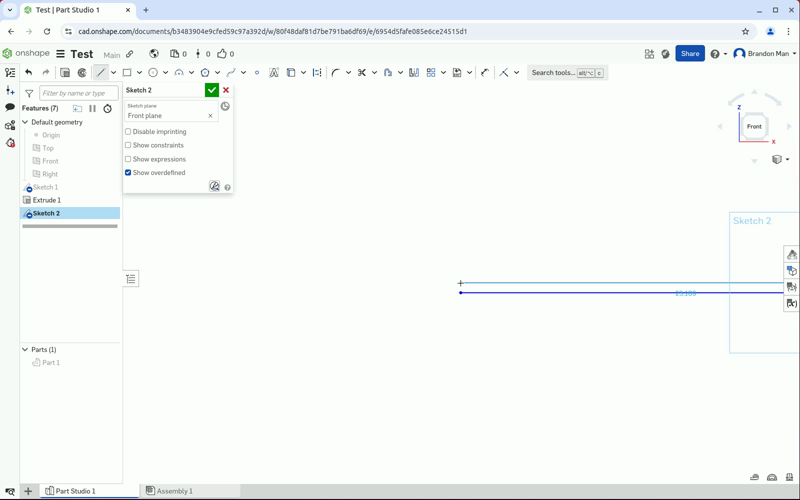
scroll(6)
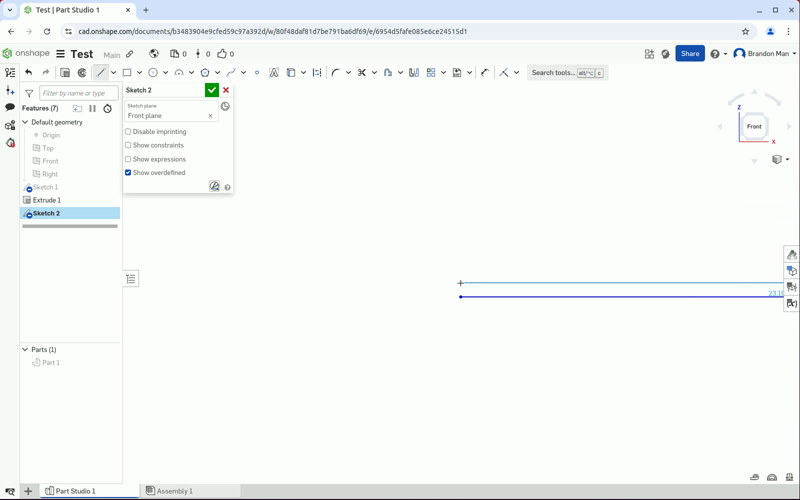
scroll(6)
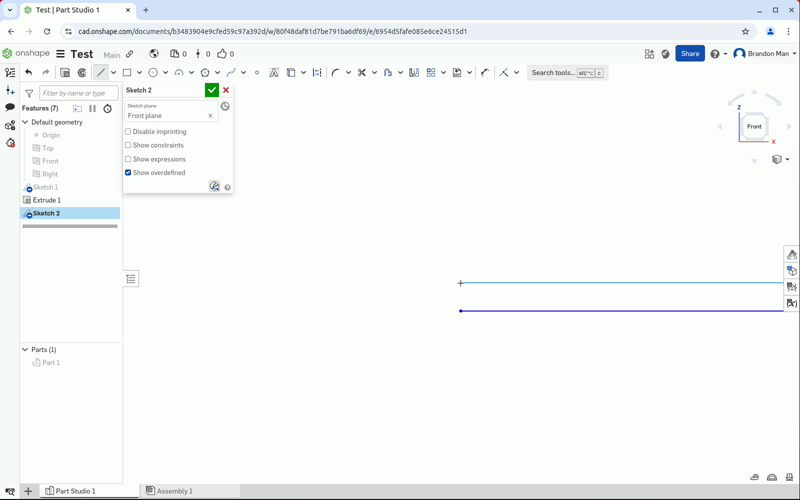
click(460, 282)
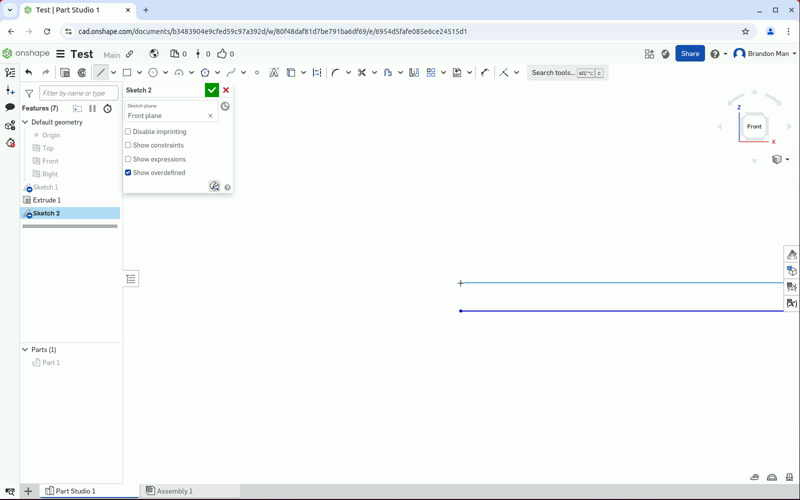
scroll(-6)
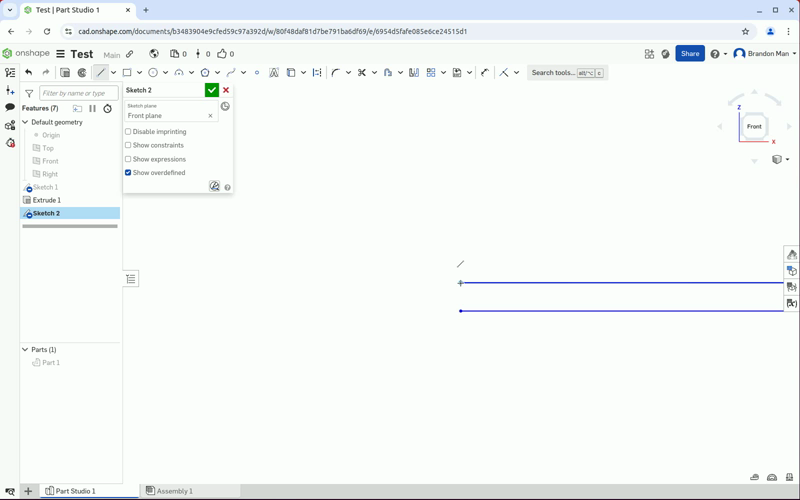
scroll(-6)
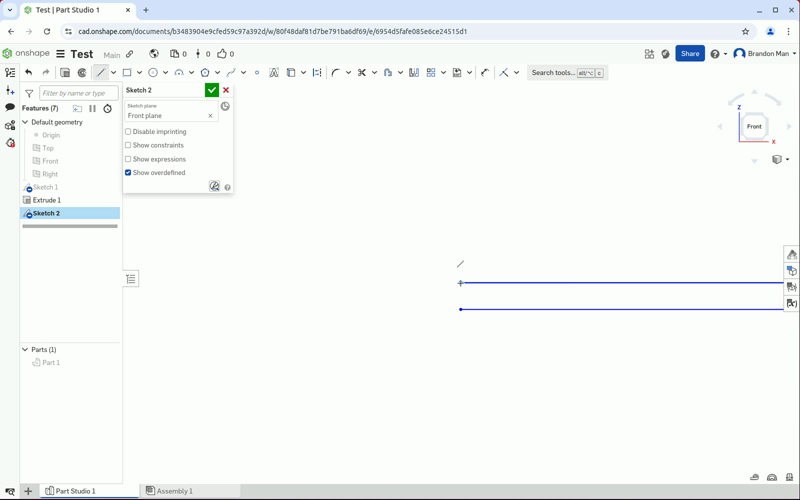
scroll(-6)
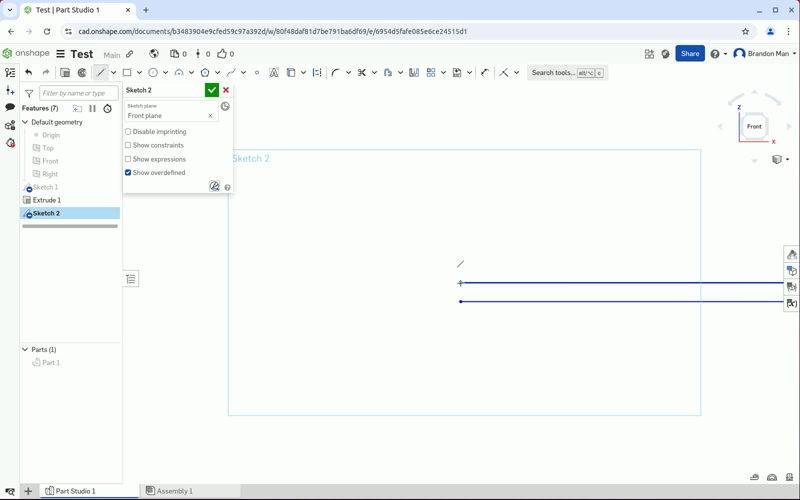
scroll(-6)
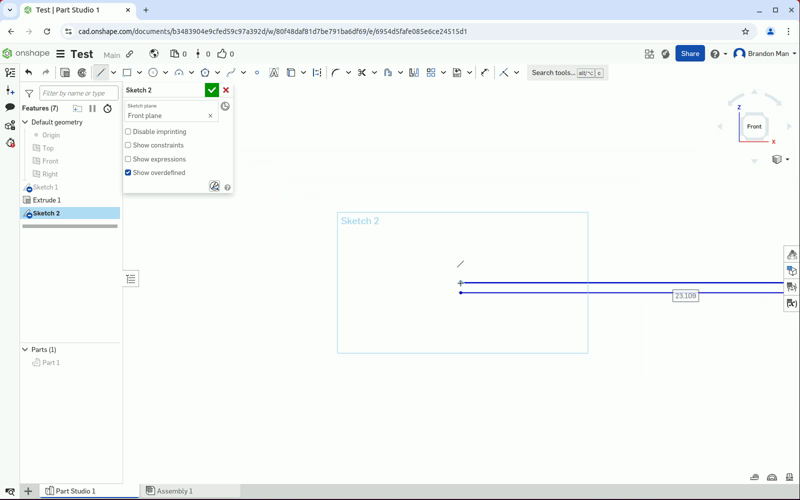
scroll(-6)
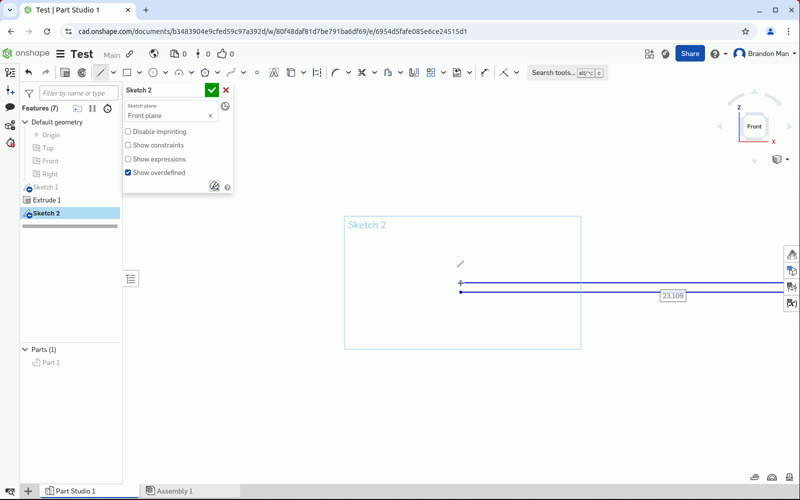
scroll(-6)
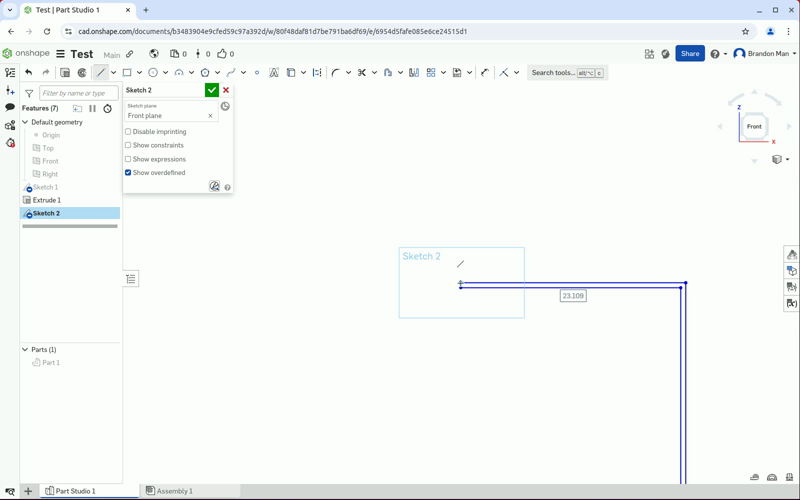
scroll(-6)
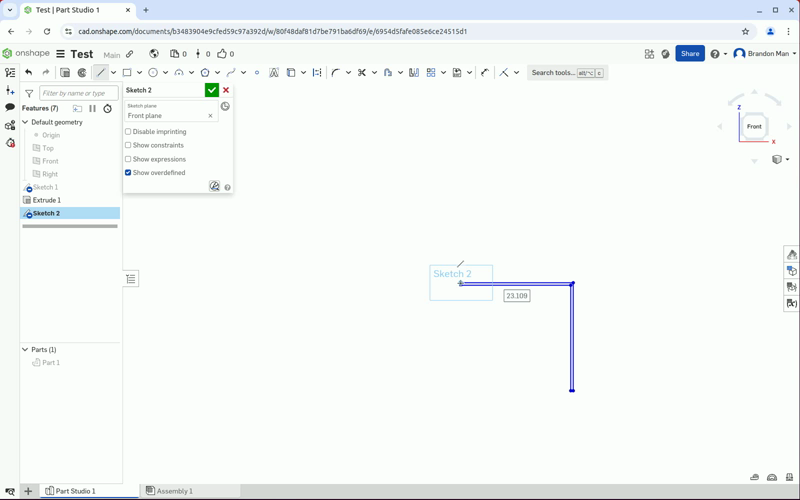
key_up(shift)
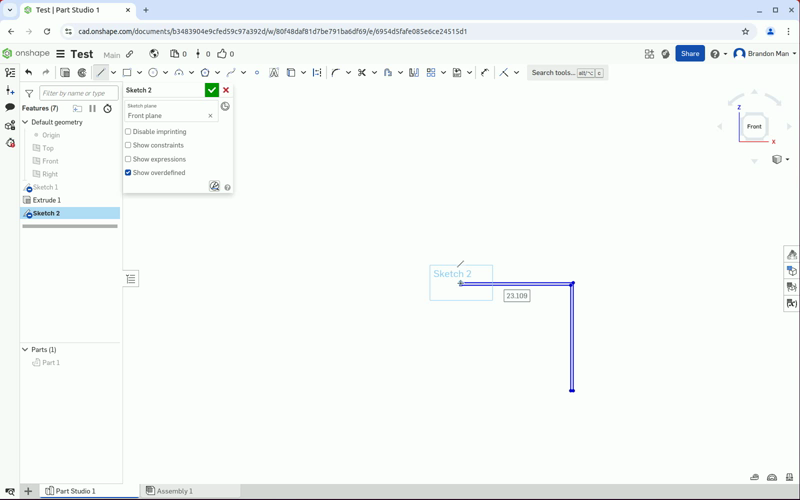
mouse_move(490, 282)
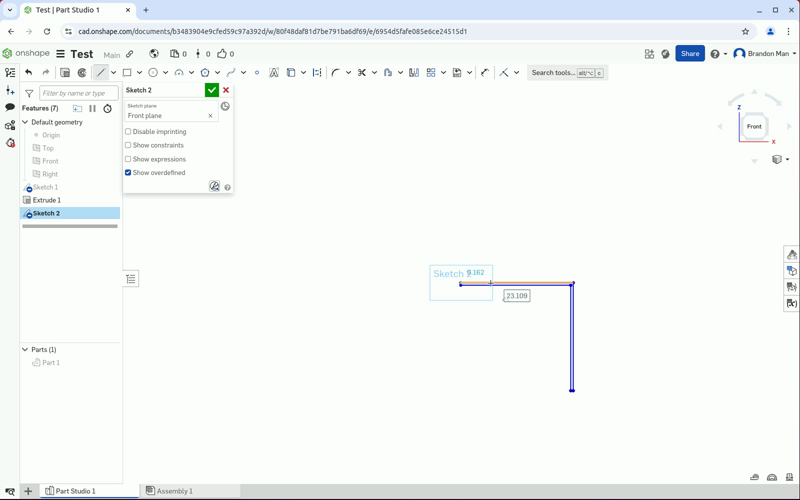
key_down(shift)
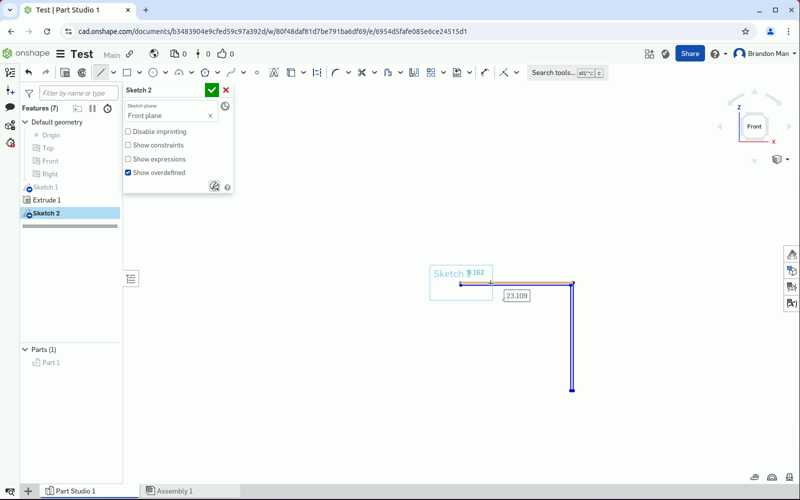
mouse_move(460, 285)
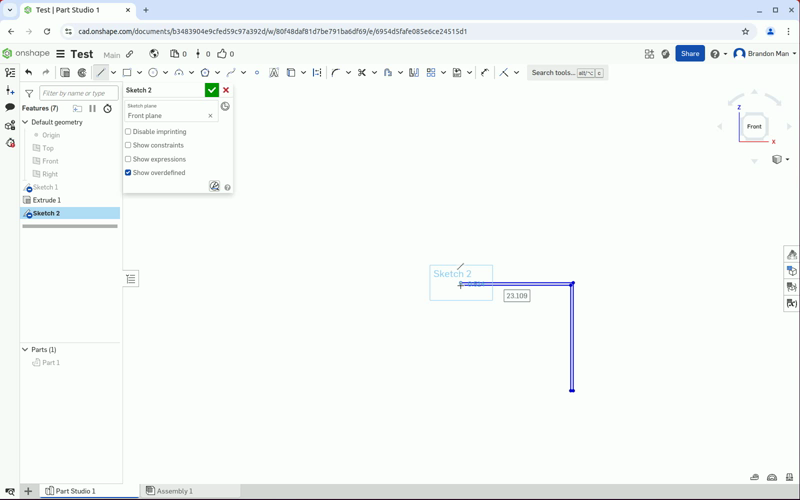
scroll(6)
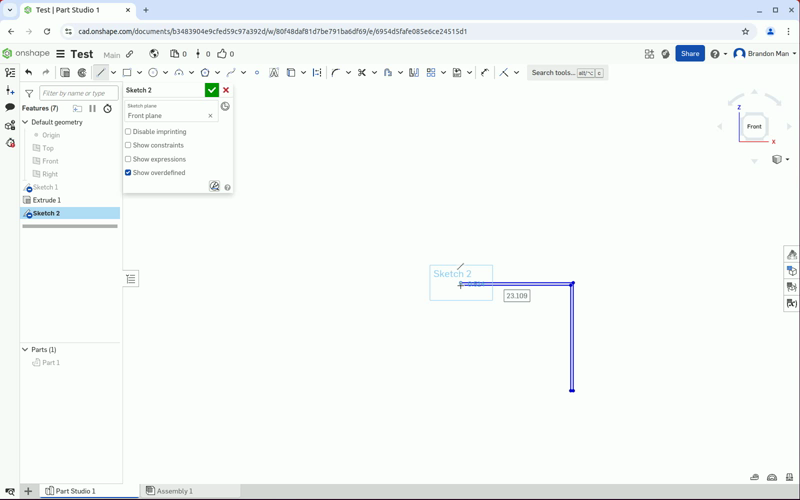
scroll(6)
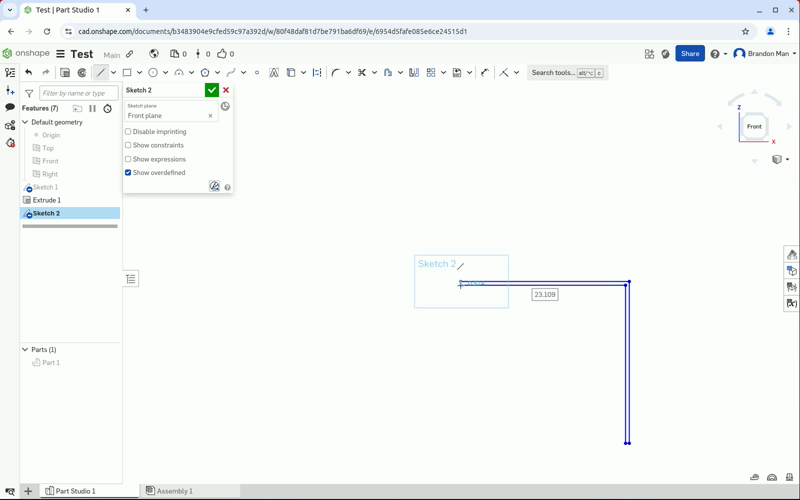
scroll(6)
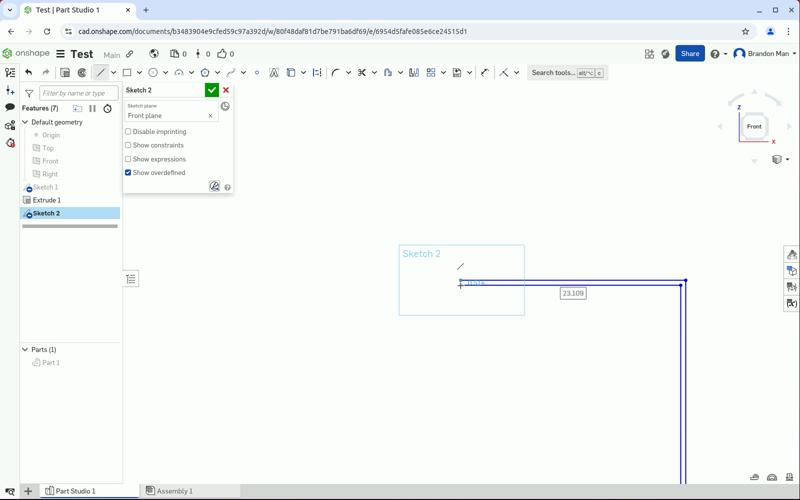
scroll(6)
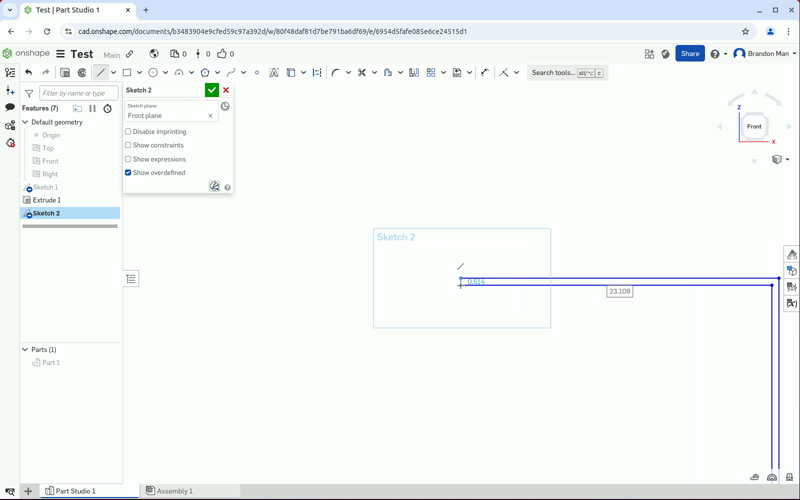
scroll(6)
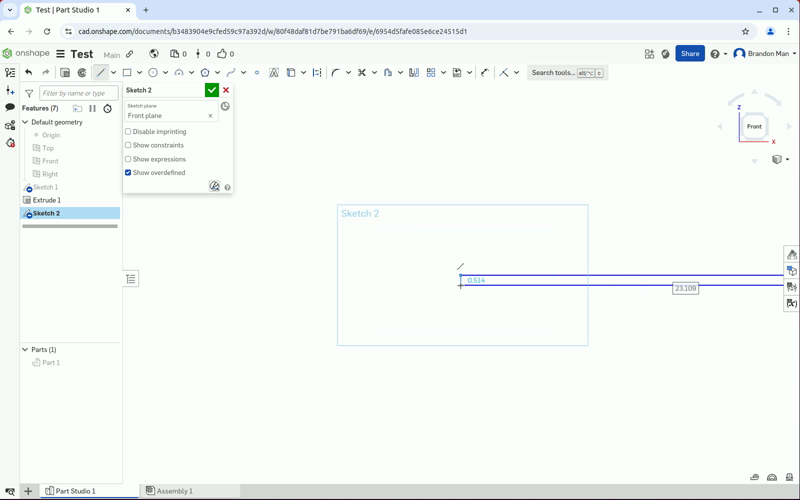
scroll(6)
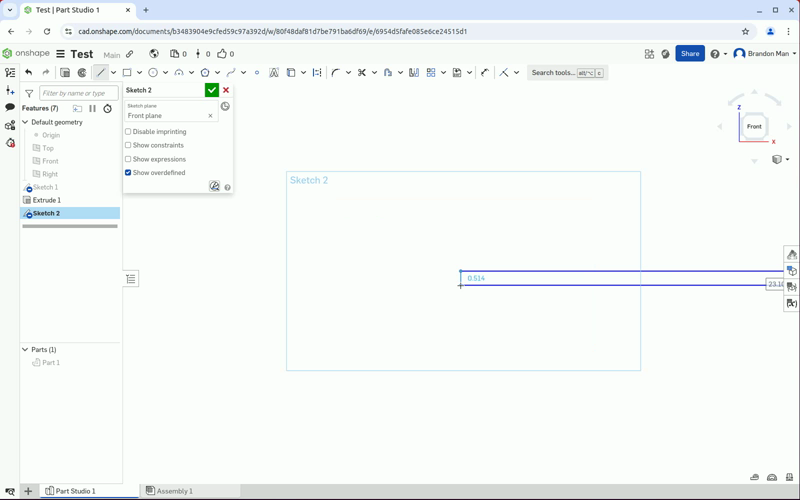
scroll(6)
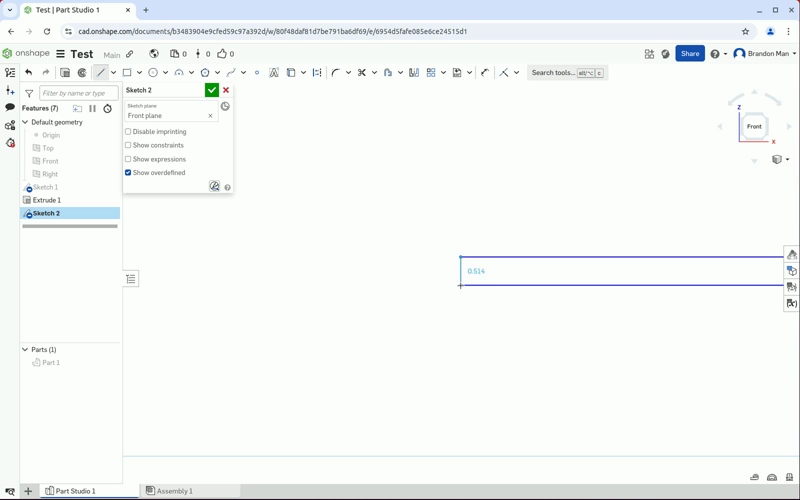
key_up(shift)
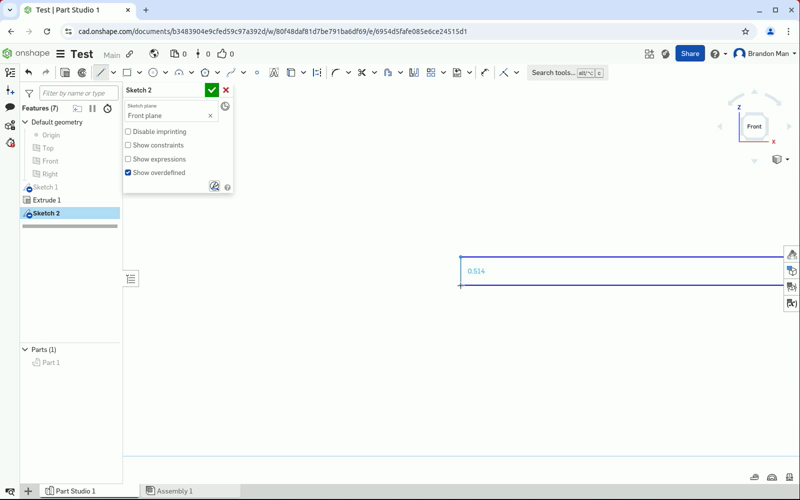
click(460, 285)
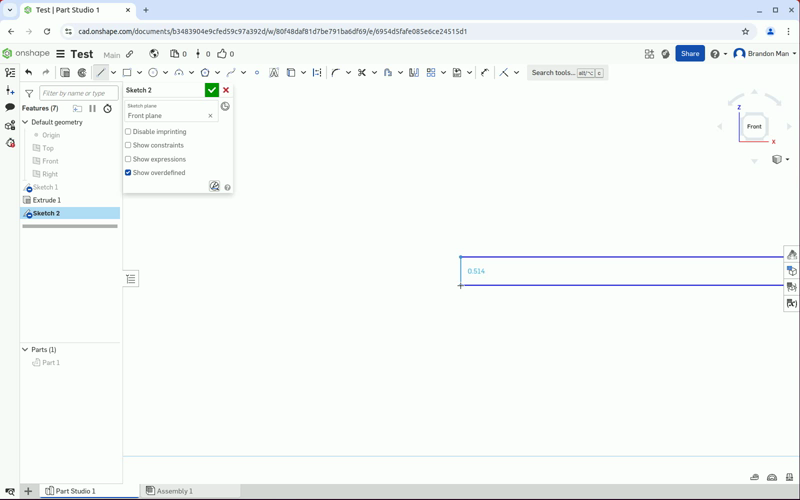
scroll(-6)
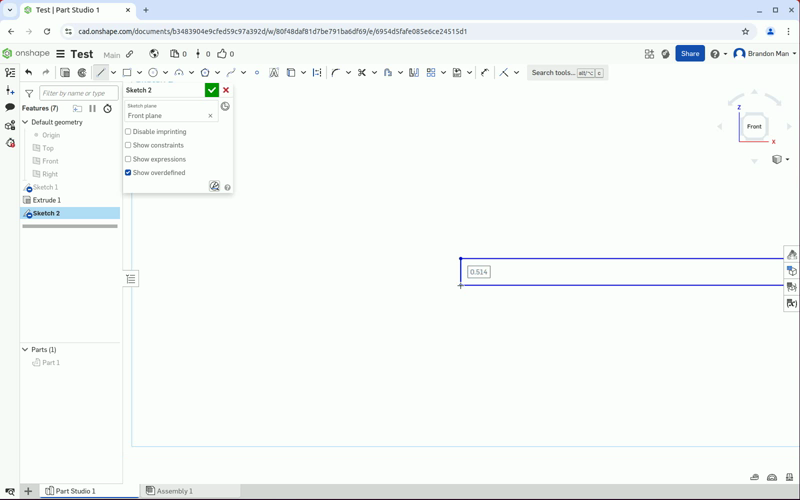
scroll(-6)
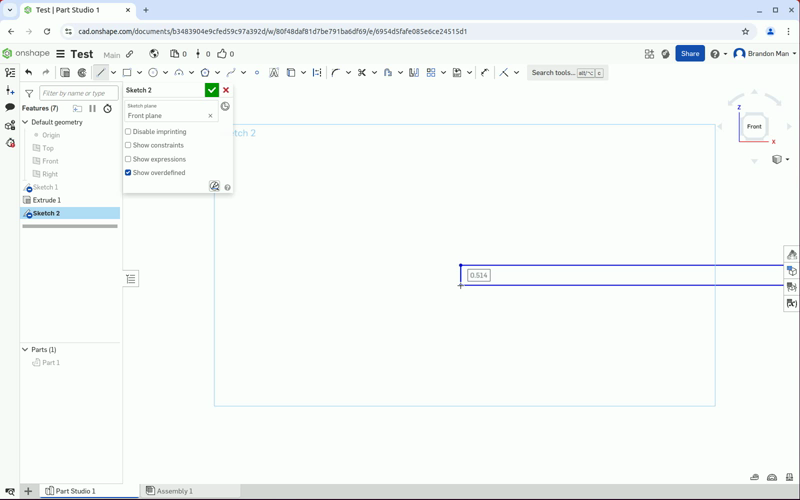
scroll(-6)
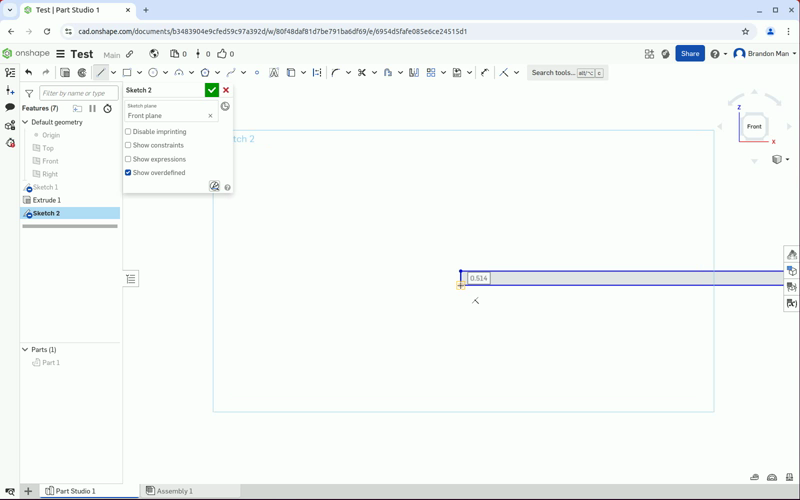
scroll(-6)
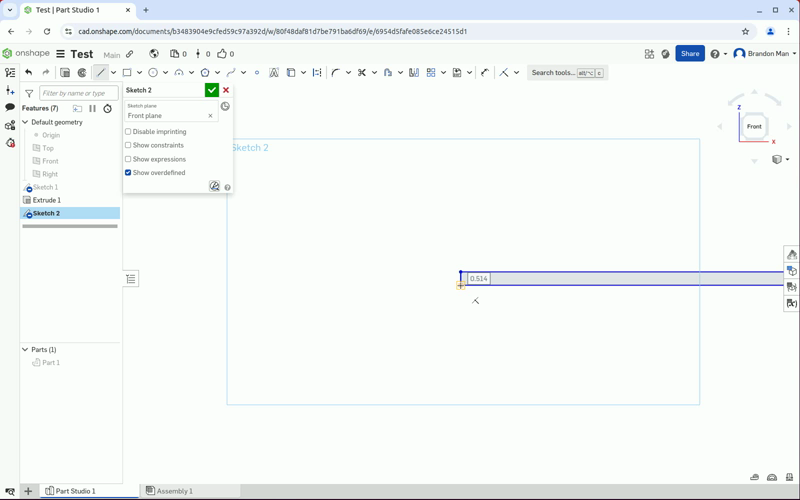
scroll(-6)
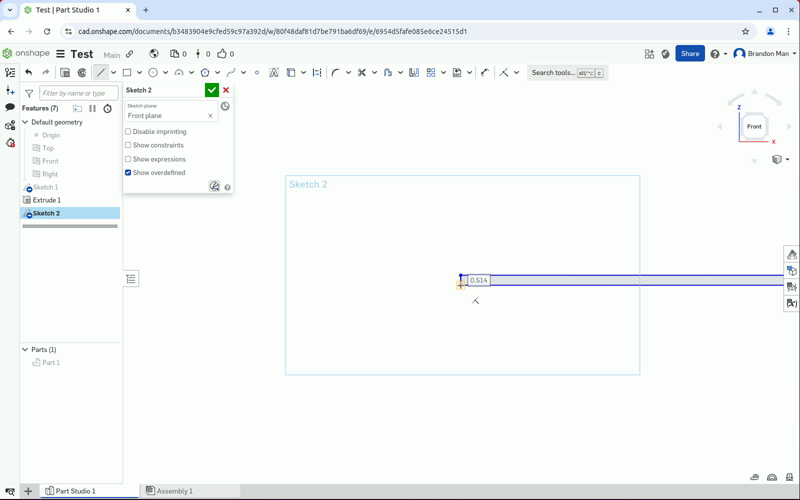
scroll(-6)
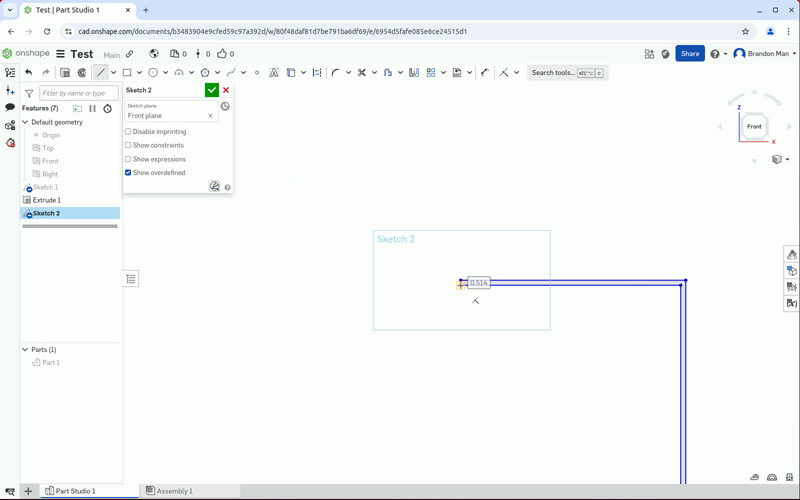
scroll(-6)
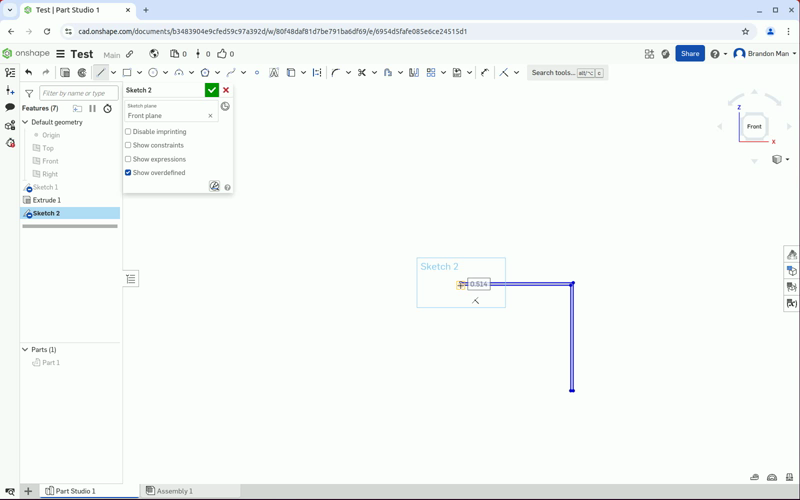
key(esc)
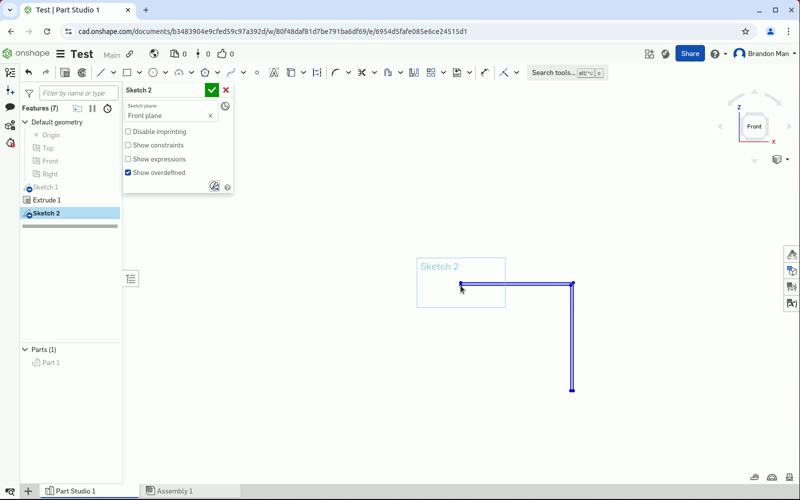
mouse_move(502, 284)
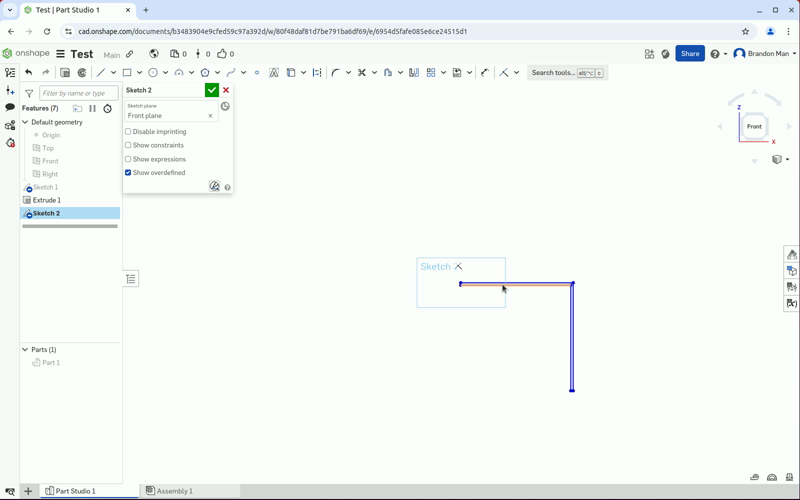
scroll(6)
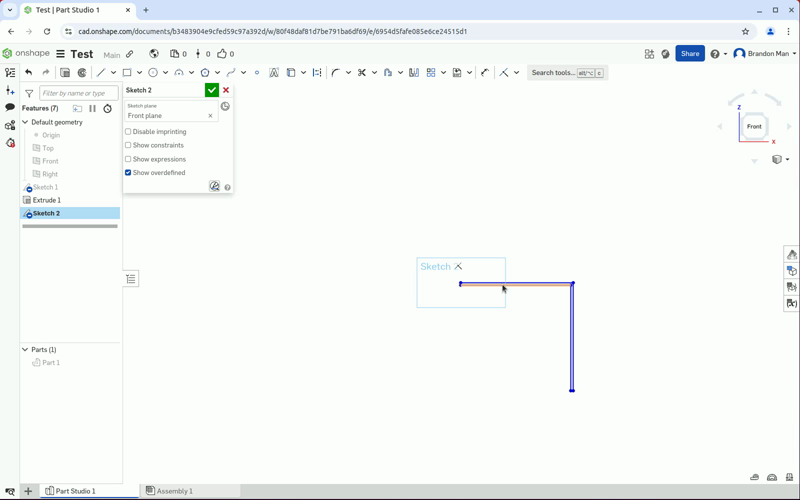
scroll(6)
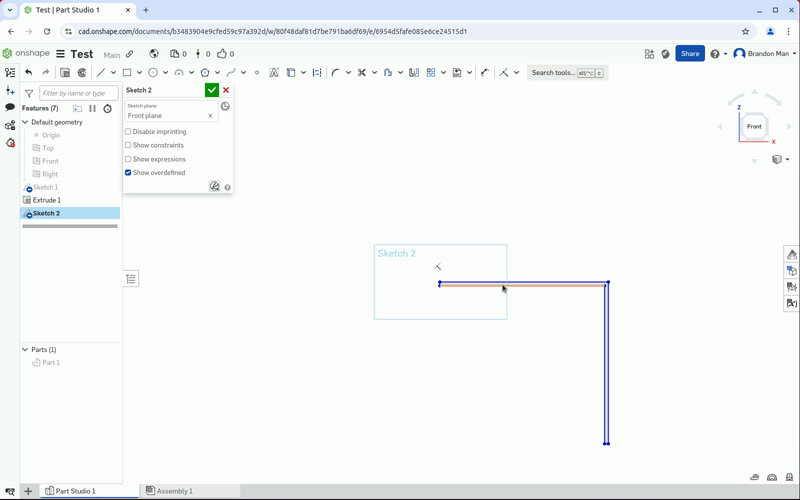
scroll(6)
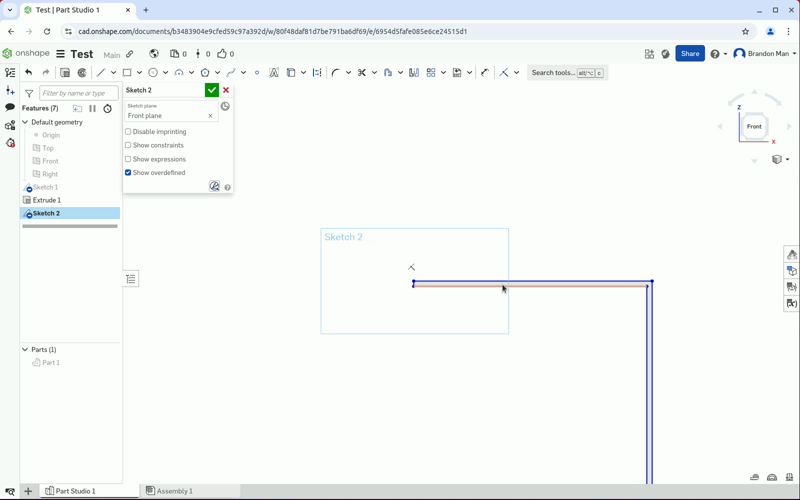
scroll(6)
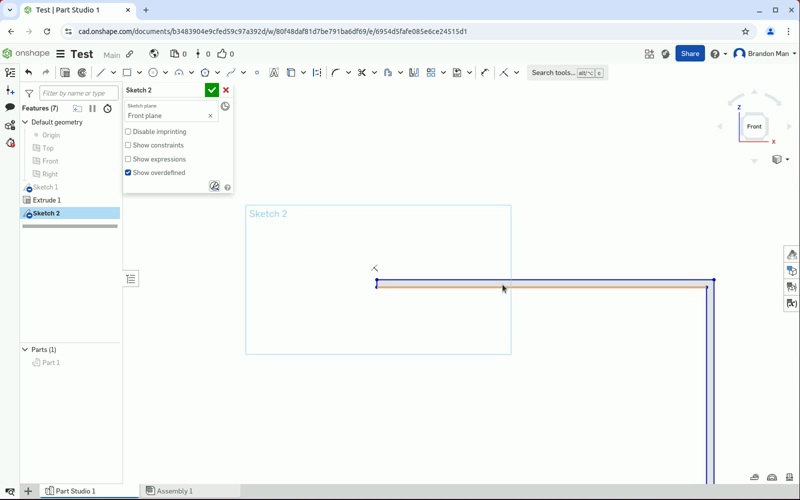
scroll(6)
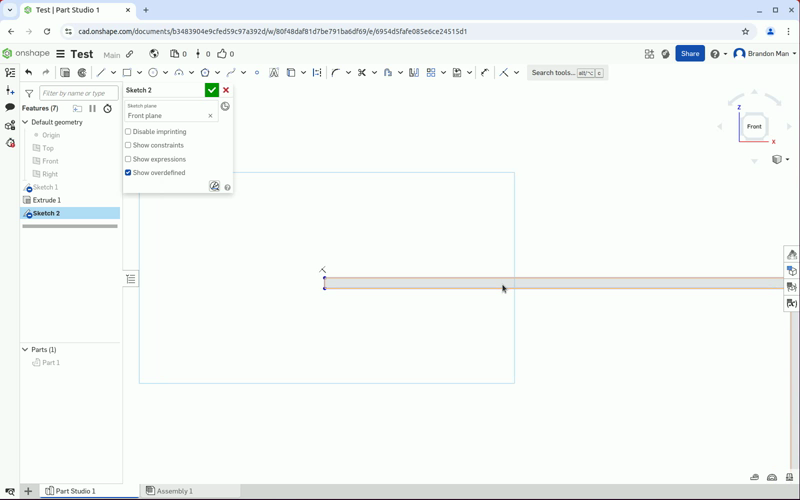
scroll(6)
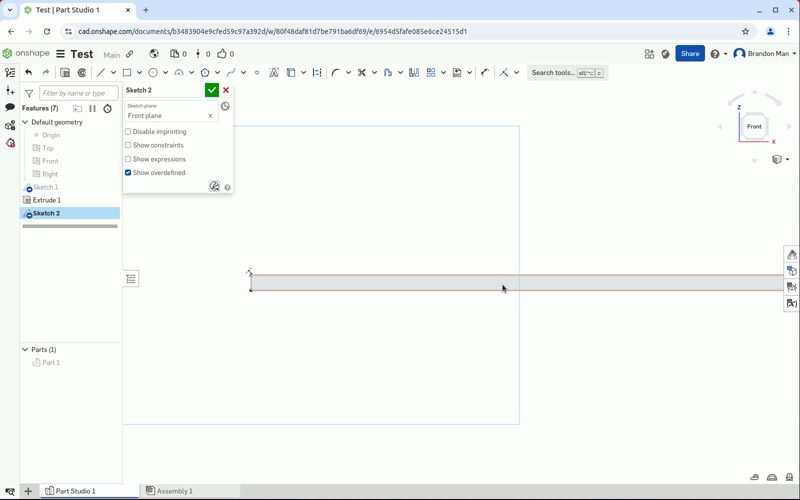
scroll(6)
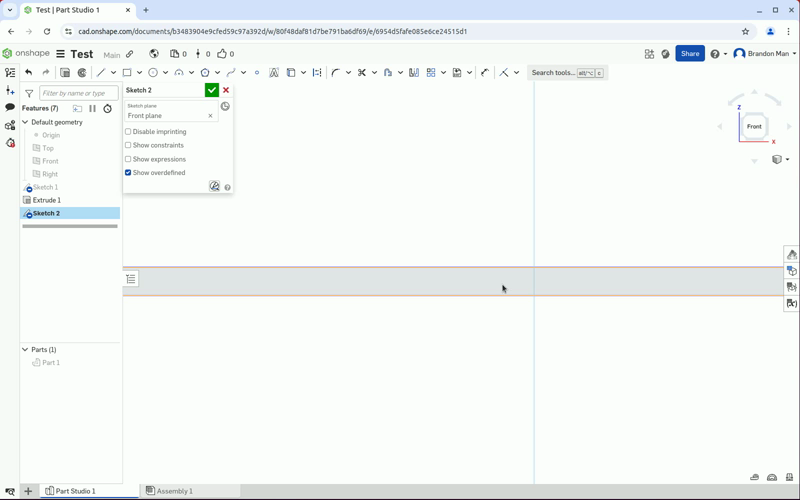
click(502, 284)
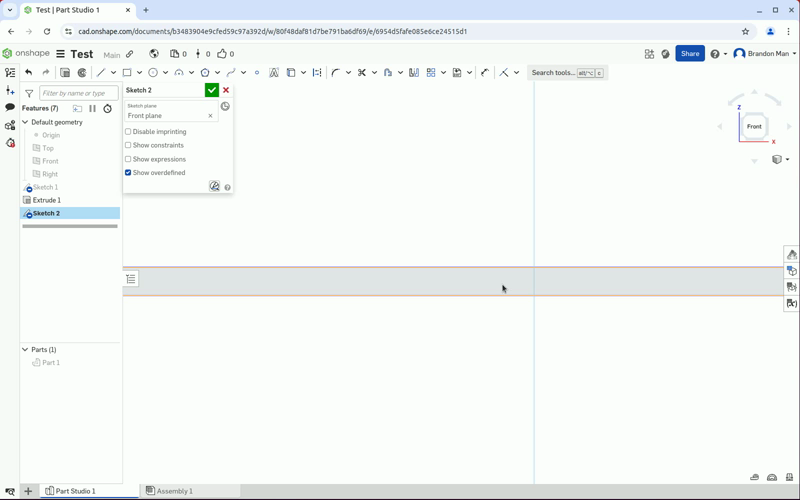
scroll(-6)
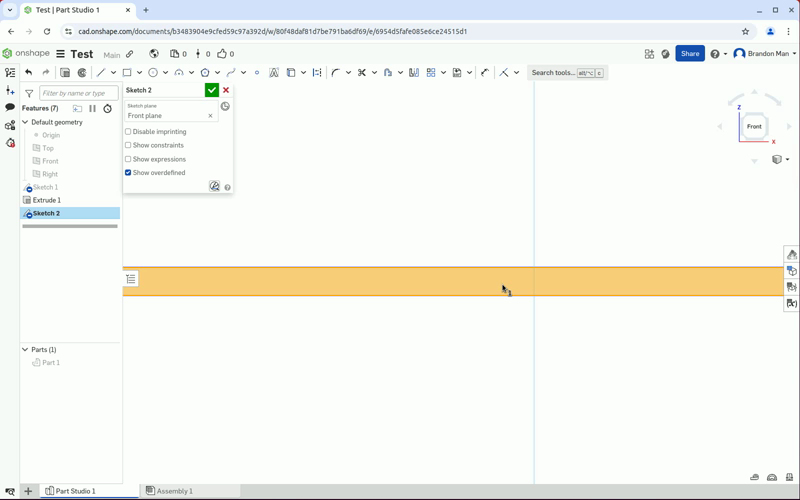
scroll(-6)
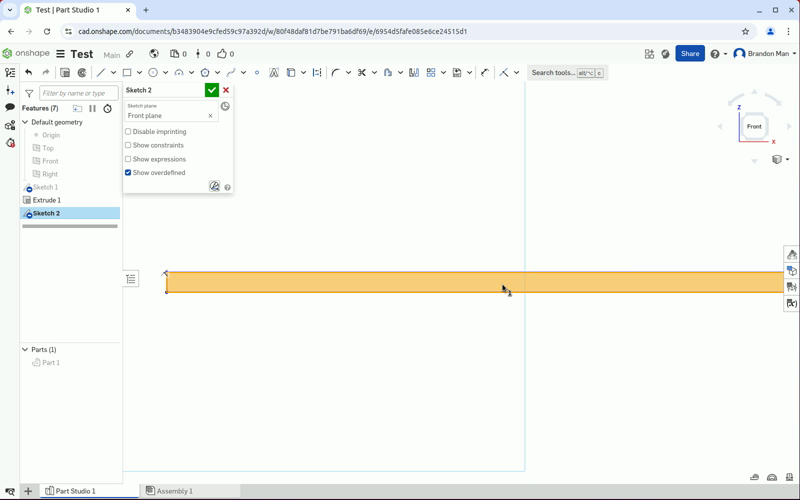
scroll(-6)
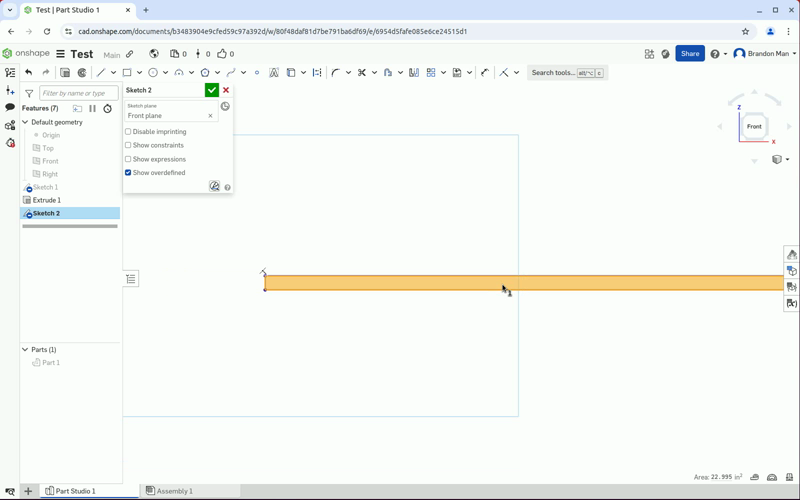
scroll(-6)
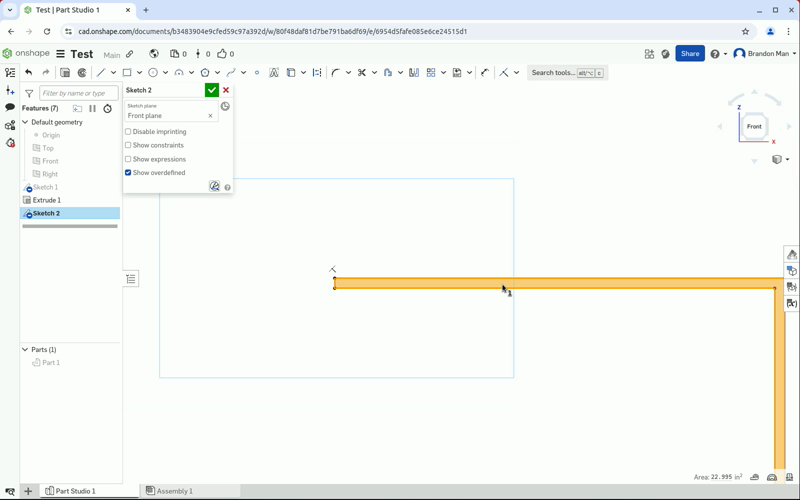
scroll(-6)
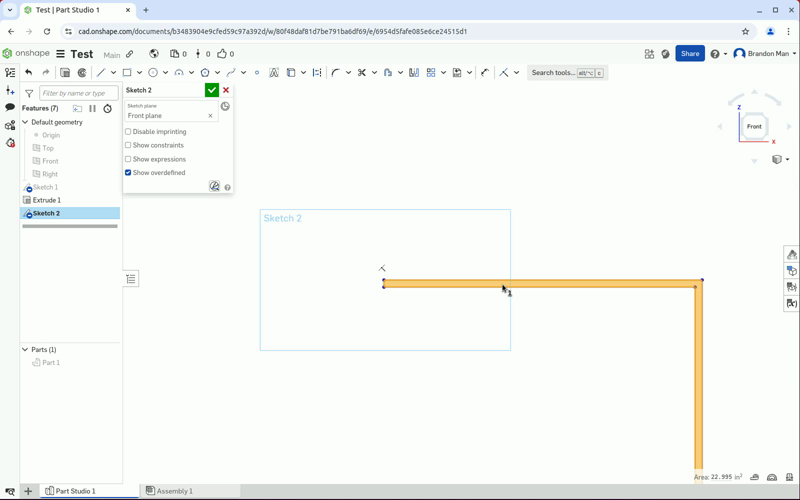
scroll(-6)
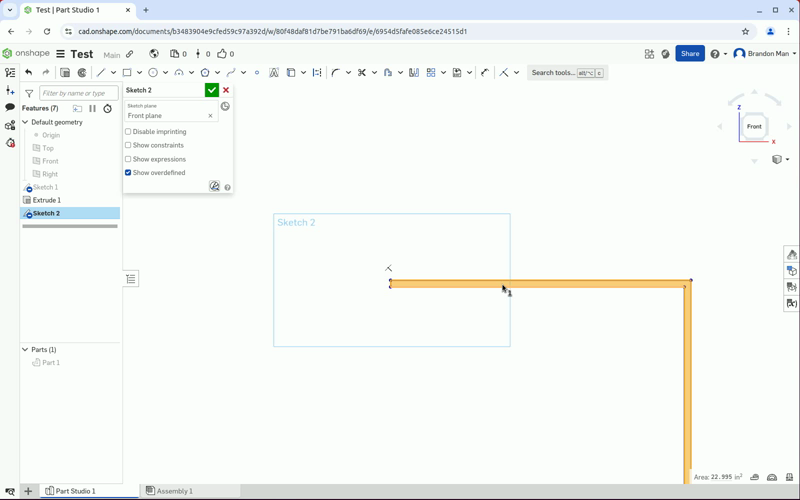
scroll(-6)
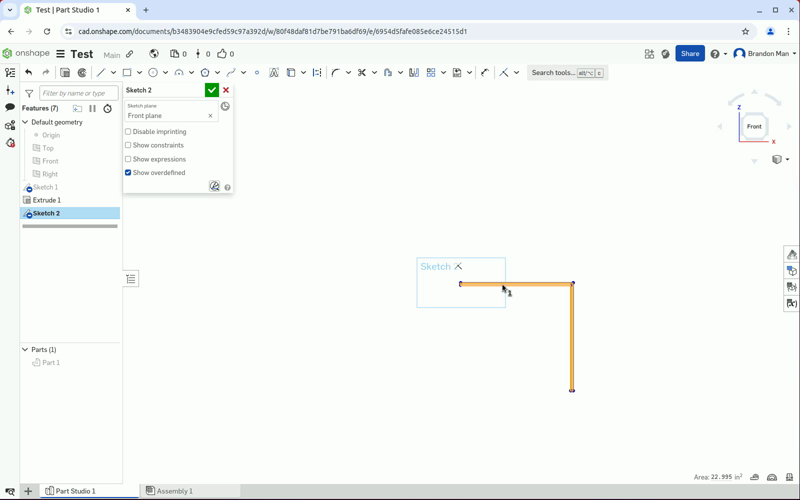
mouse_move(73, 352)
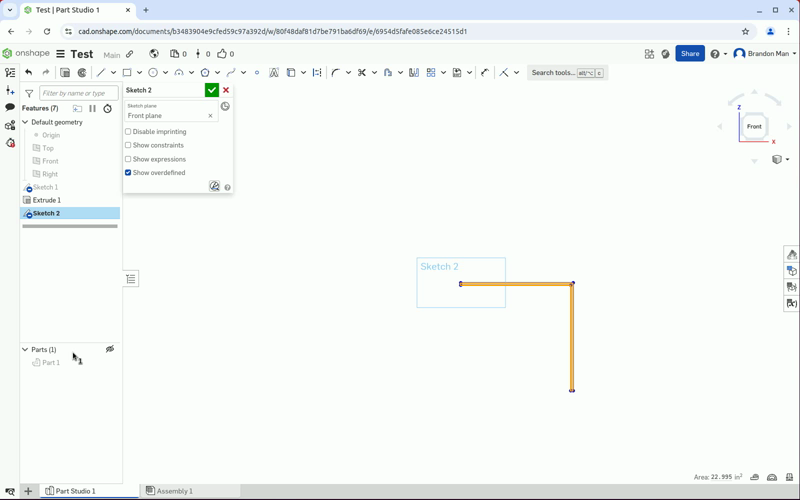
key(shift+y)
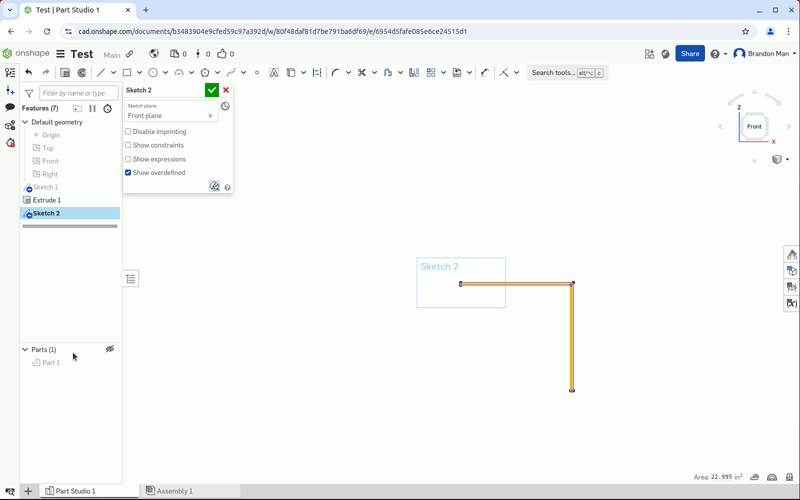
key(shift+e)
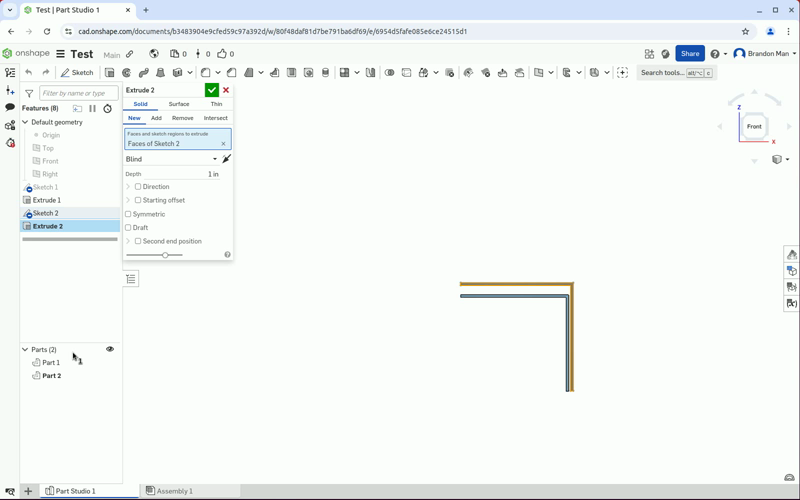
mouse_move(143, 106)
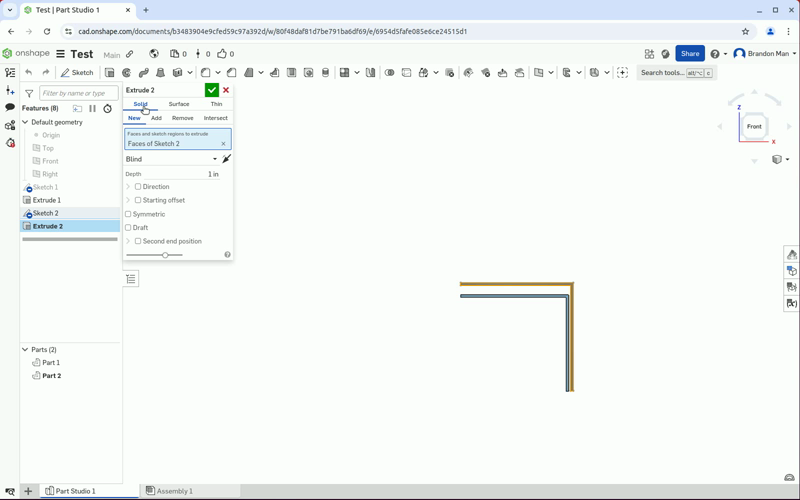
click(143, 106)
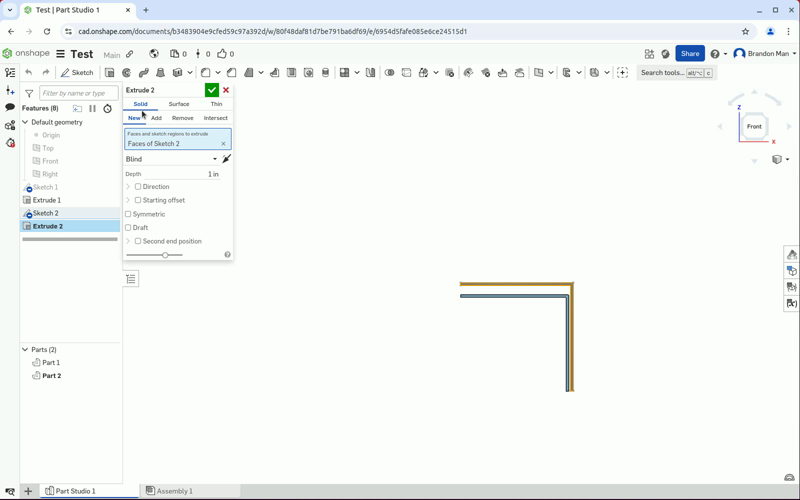
mouse_move(137, 120)
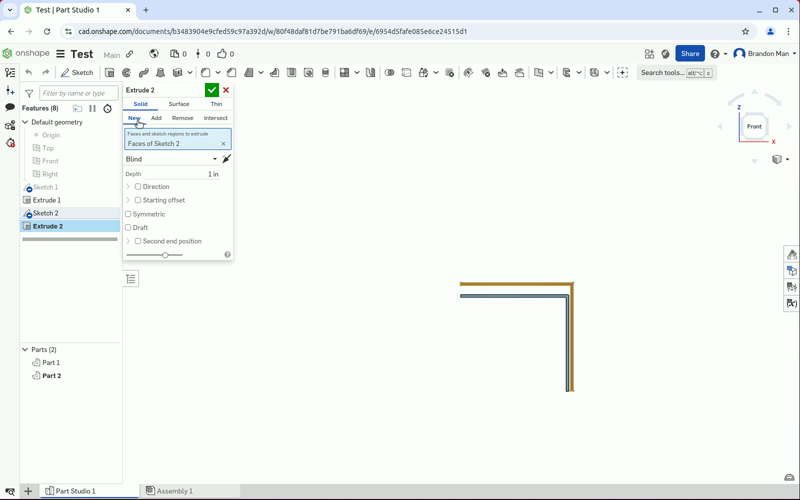
click(137, 120)
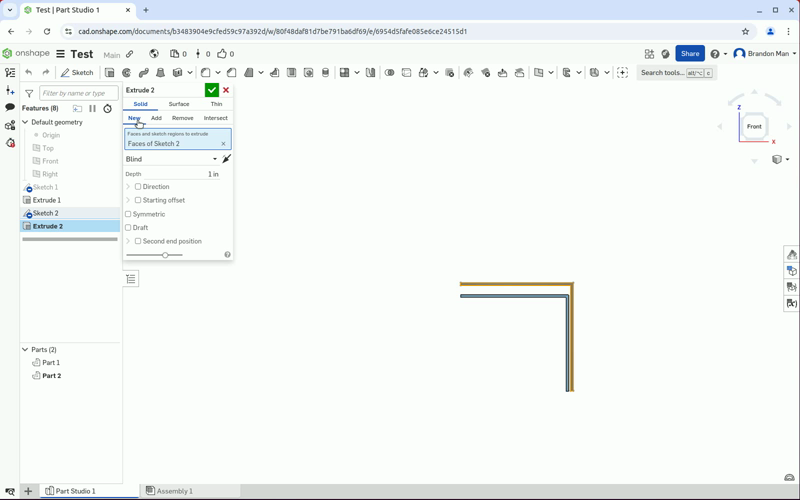
key(tab, 4)
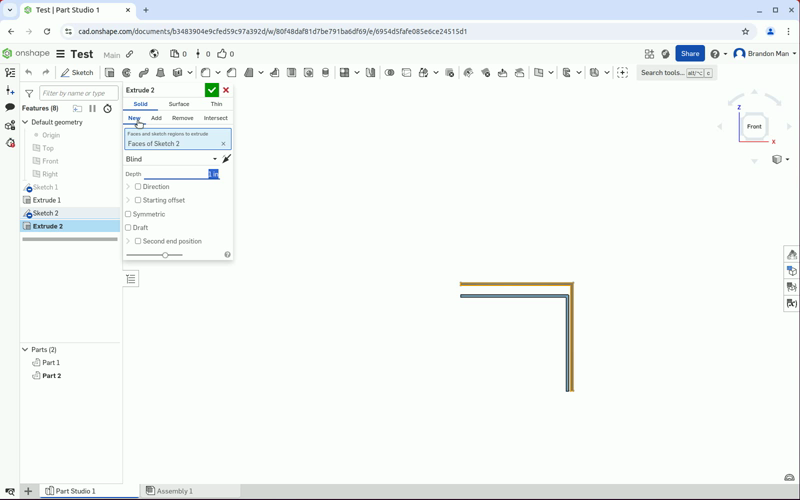
text(7.222)
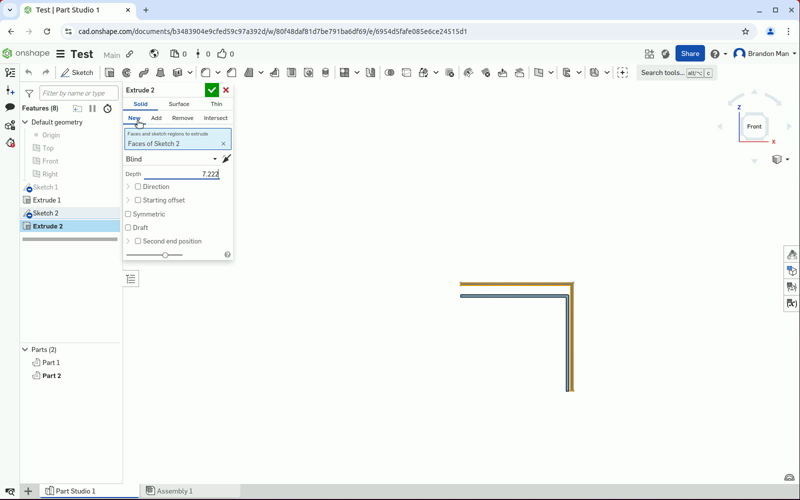
key(tab, 3)
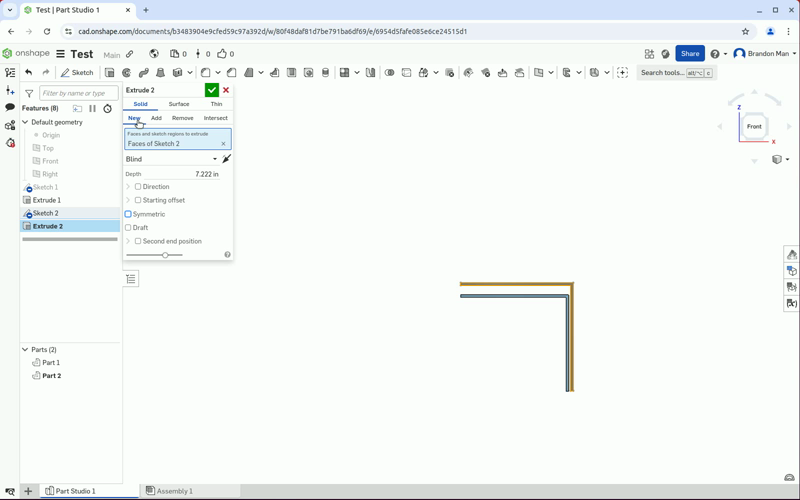
key(space)
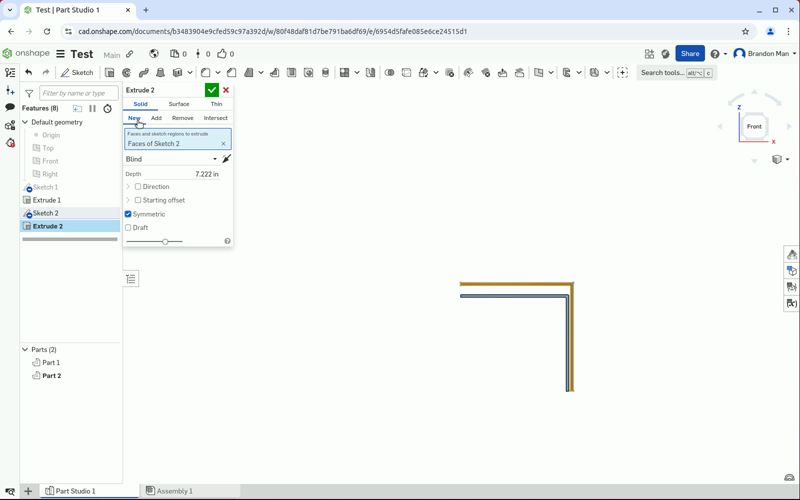
key(enter)
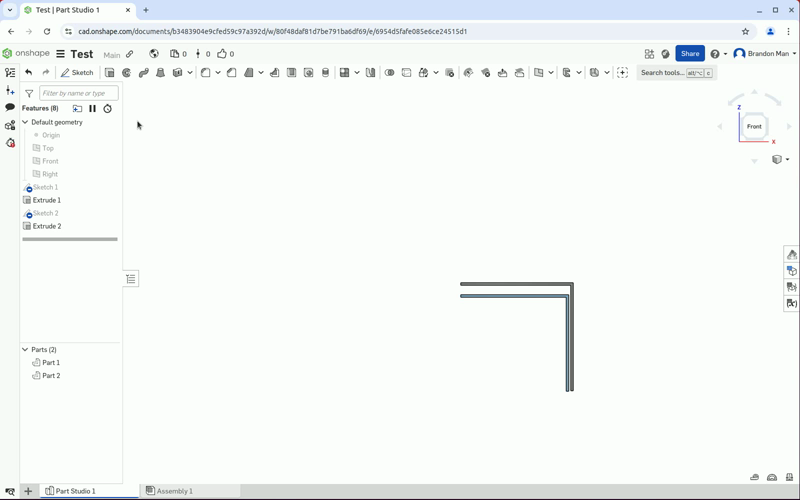
key(shift+h)
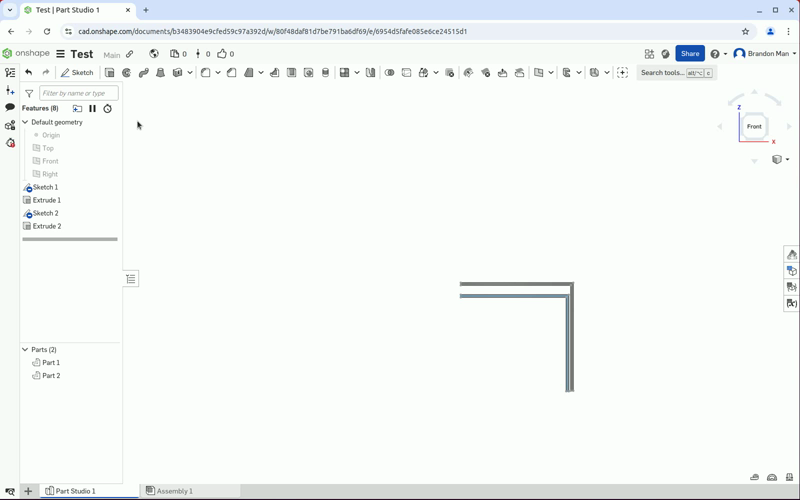
key(shift+h)
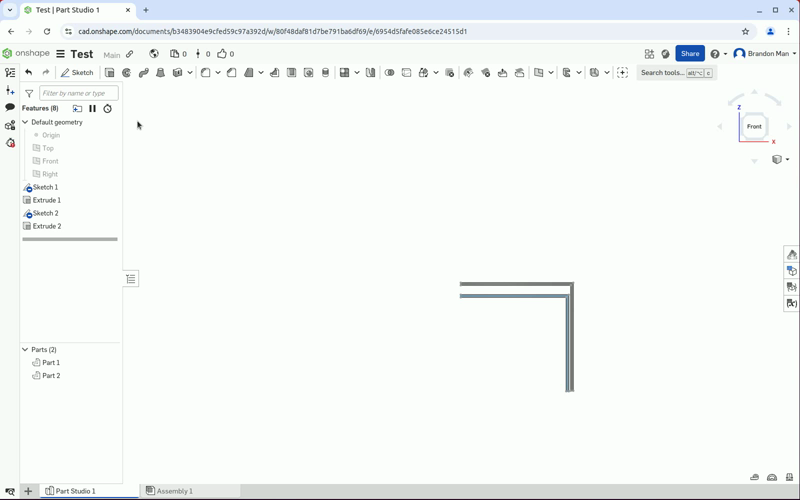
key(shift+7)
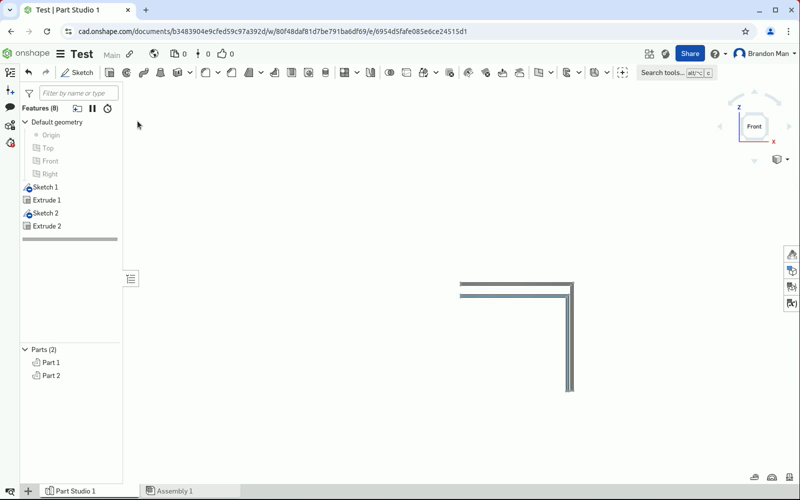
key(left, 2)
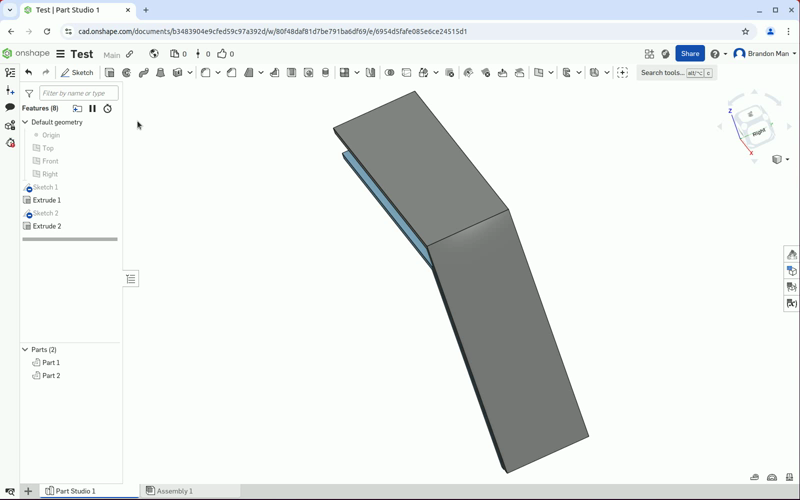
key(down, 2)
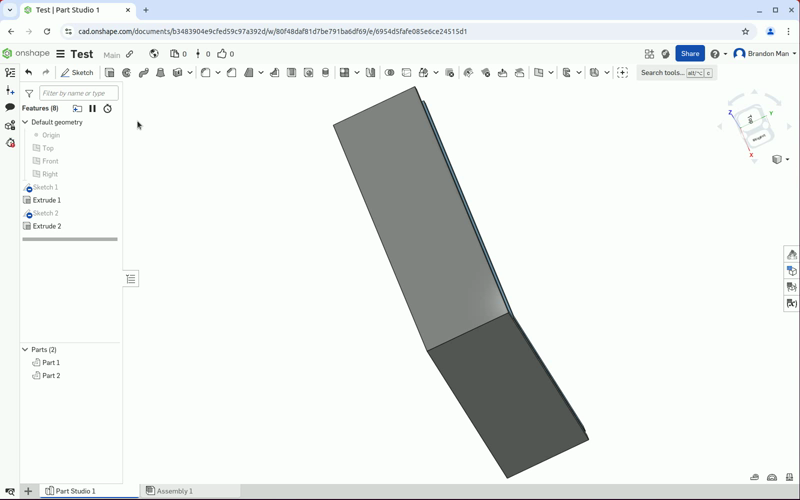
key(up, 2)
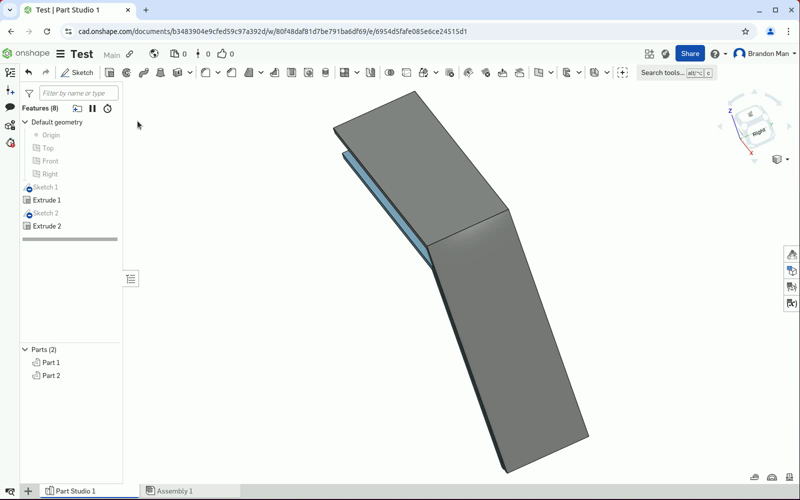
key(right, 2)
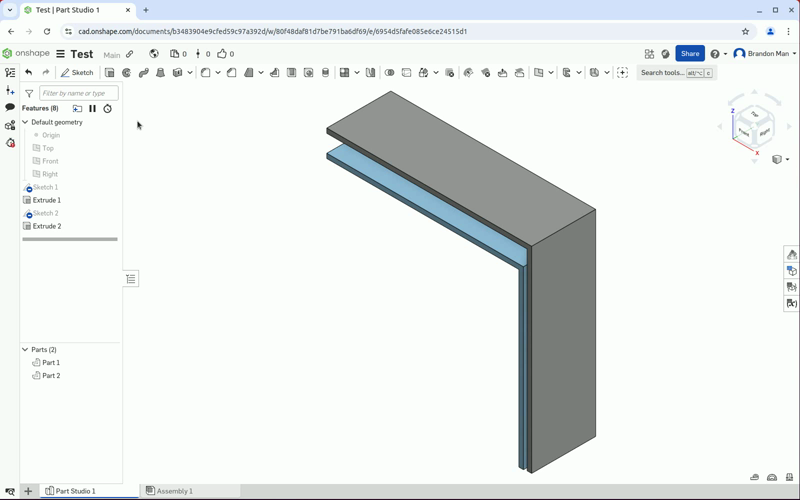
mouse_move(73, 189)
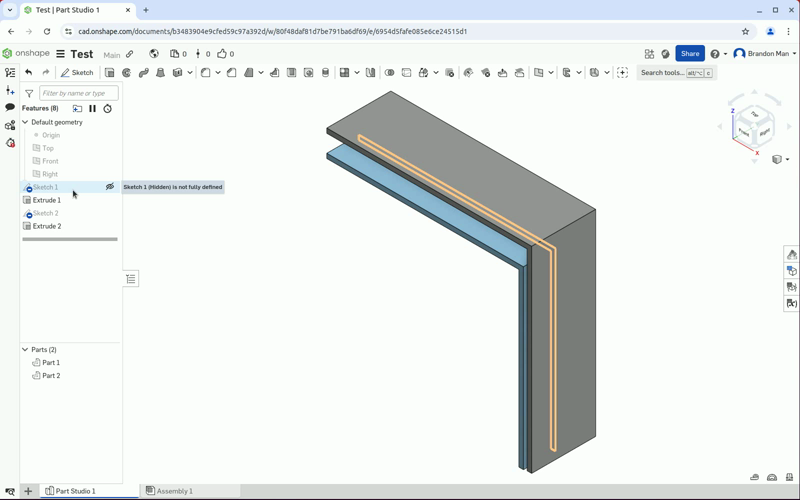
click(73, 189)